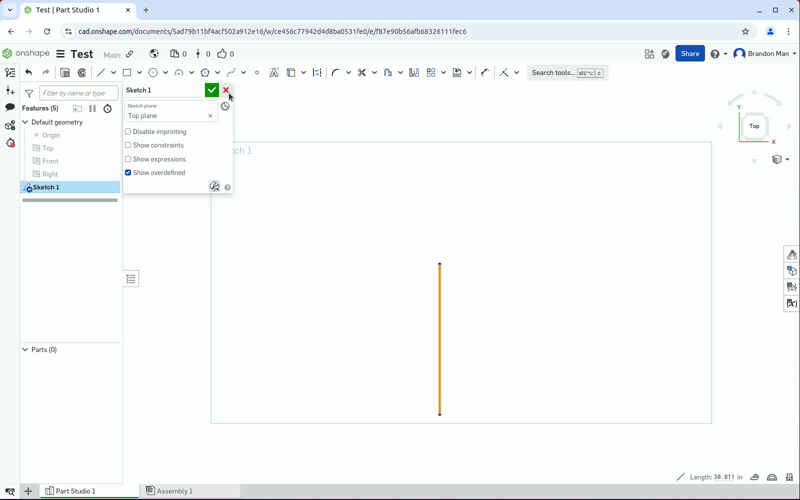
key(shift+h)
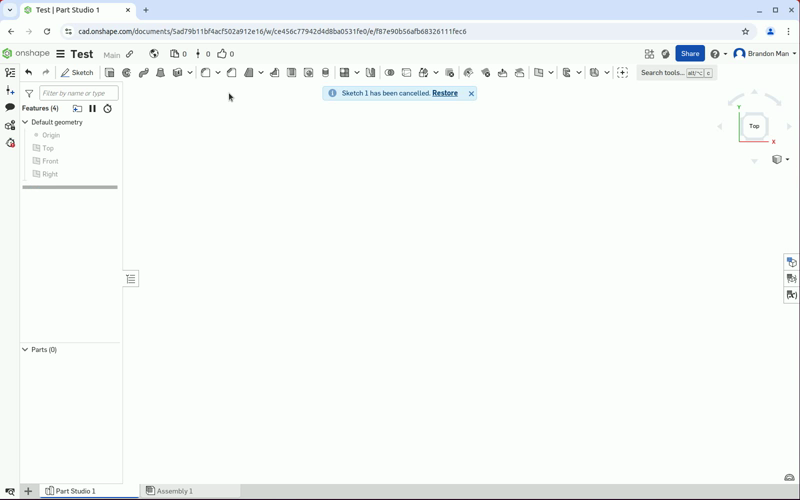
mouse_move(73, 352)
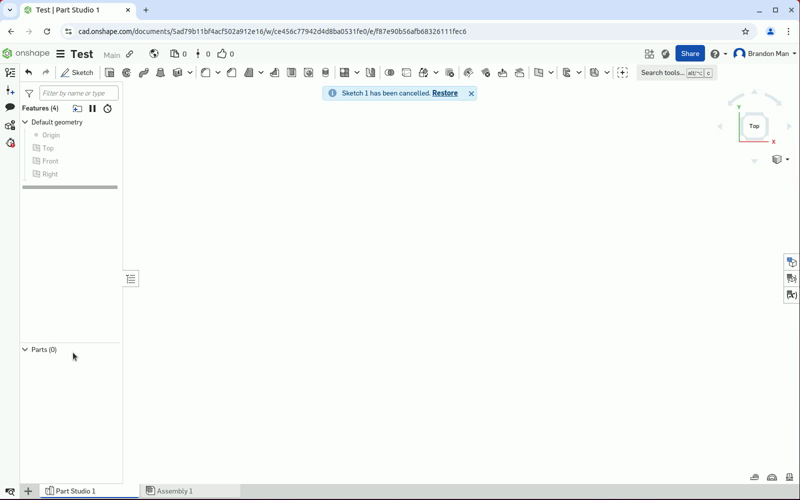
key(y)
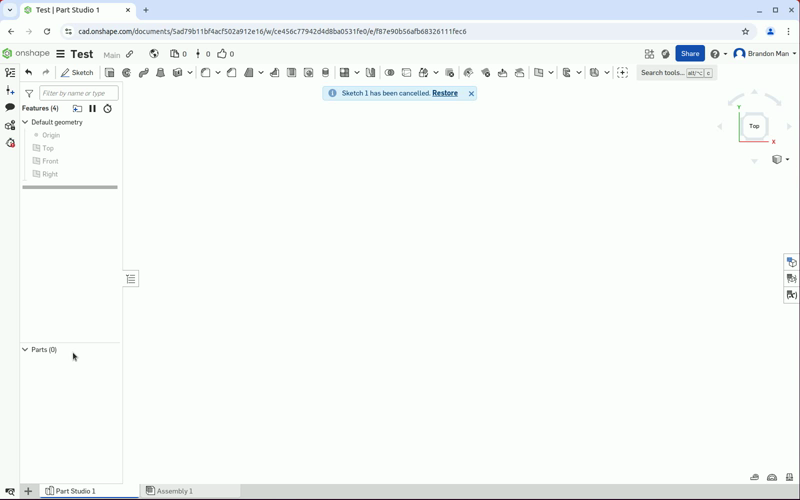
key(shift+p)
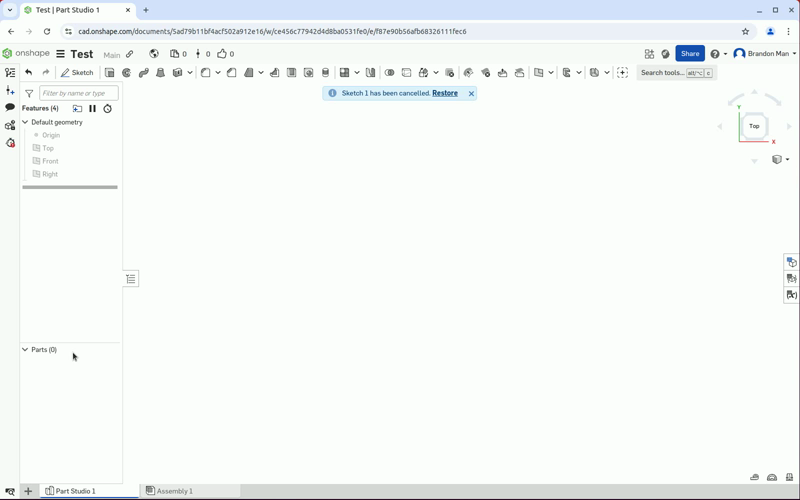
key(space)
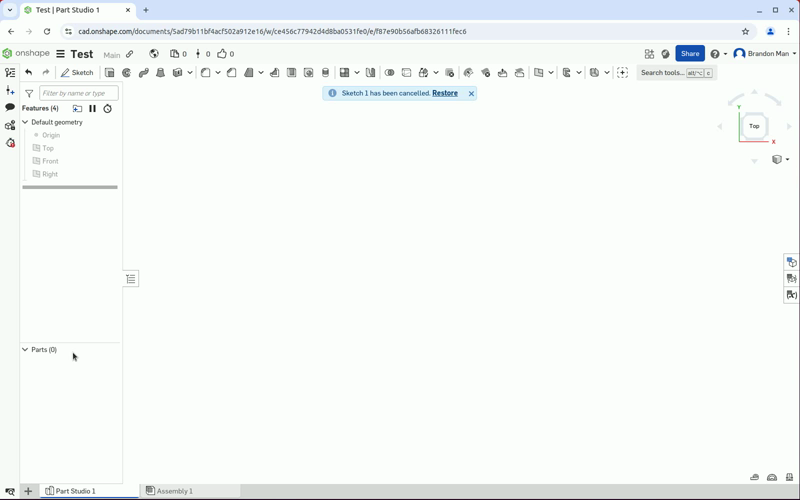
key_down(shift)
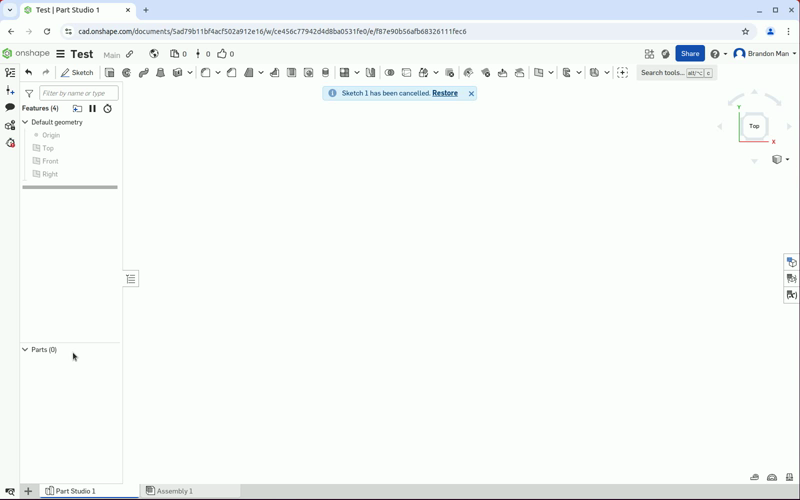
key(up)
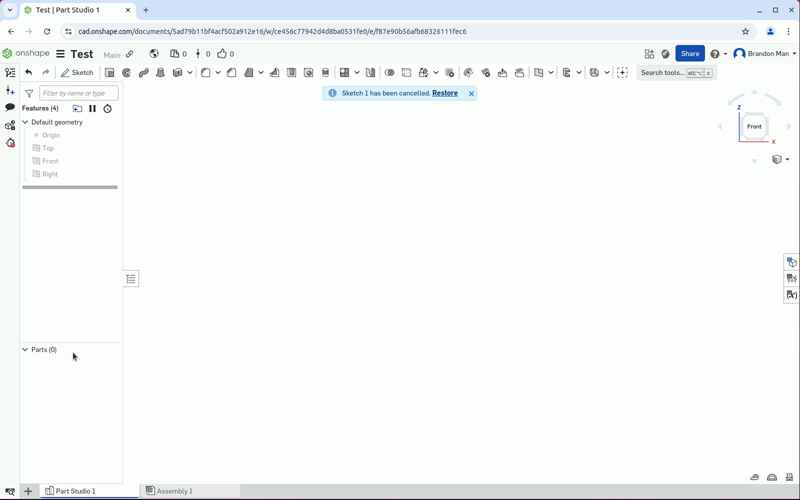
key_up(shift)
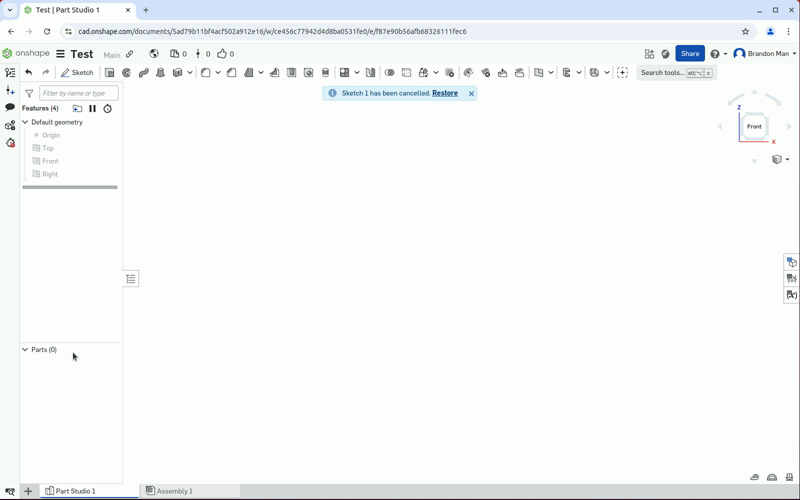
key(space)
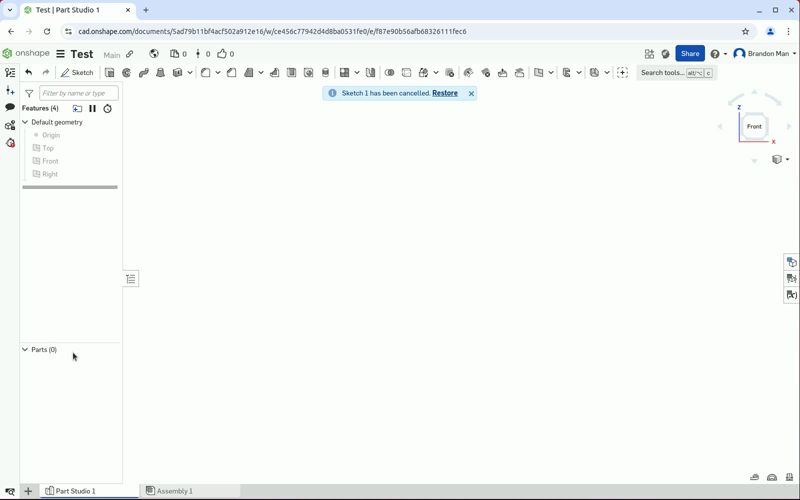
key_down(shift)
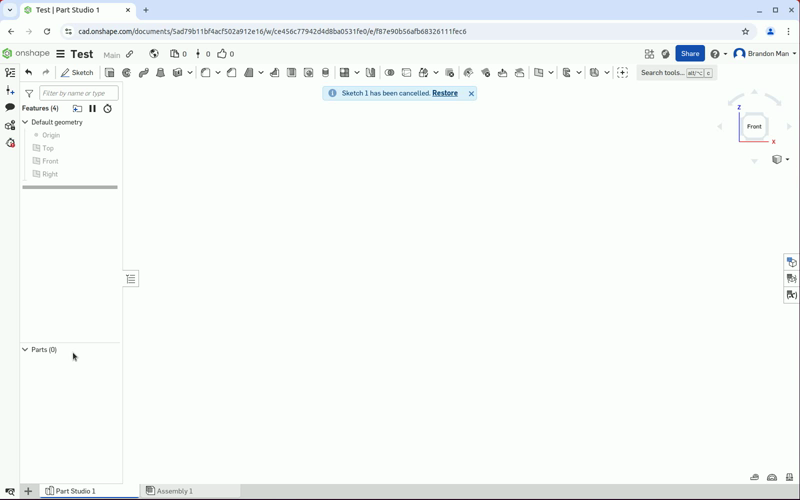
key(left)
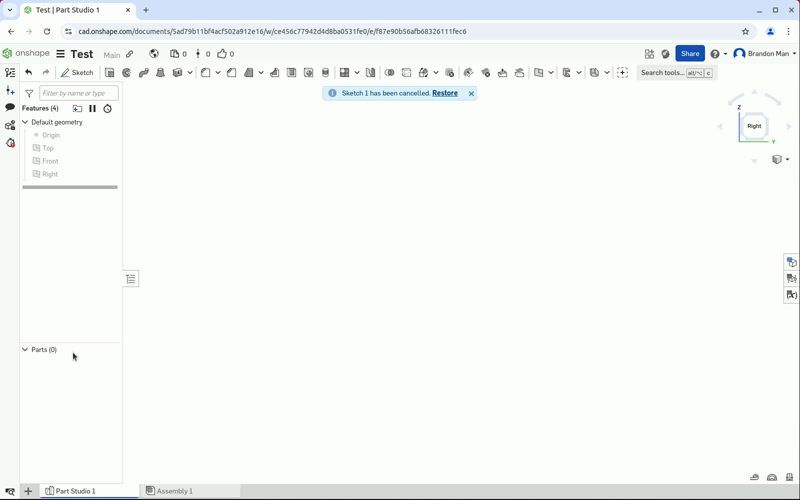
key_up(shift)
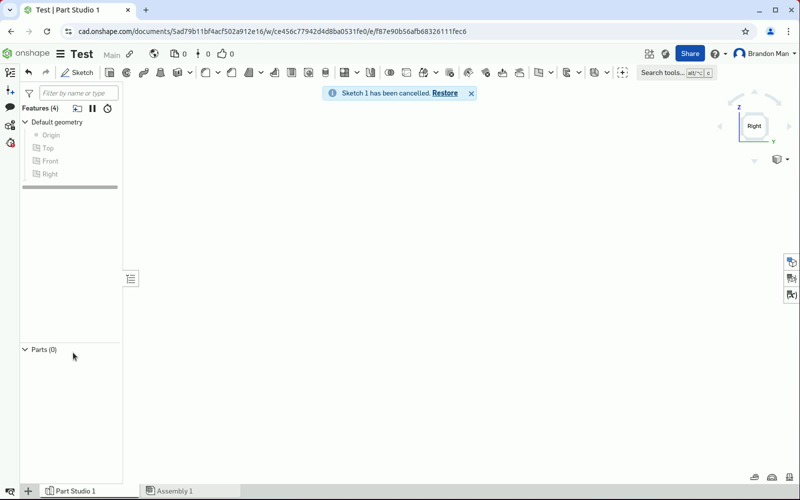
mouse_move(73, 352)
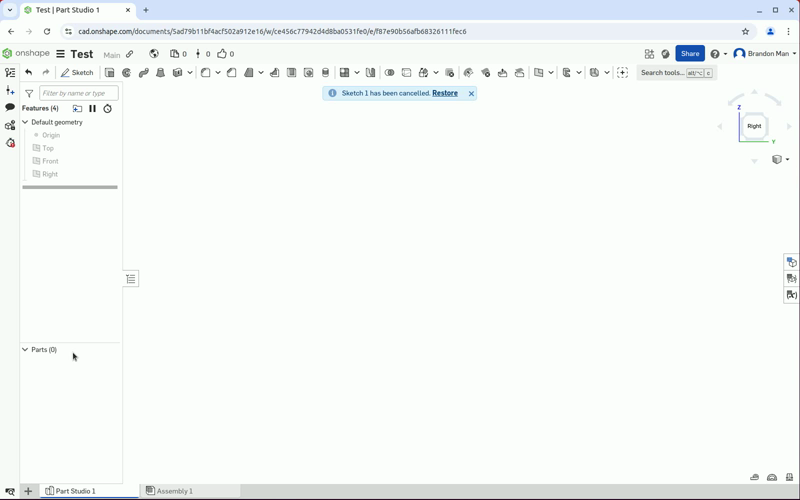
key(shift+y)
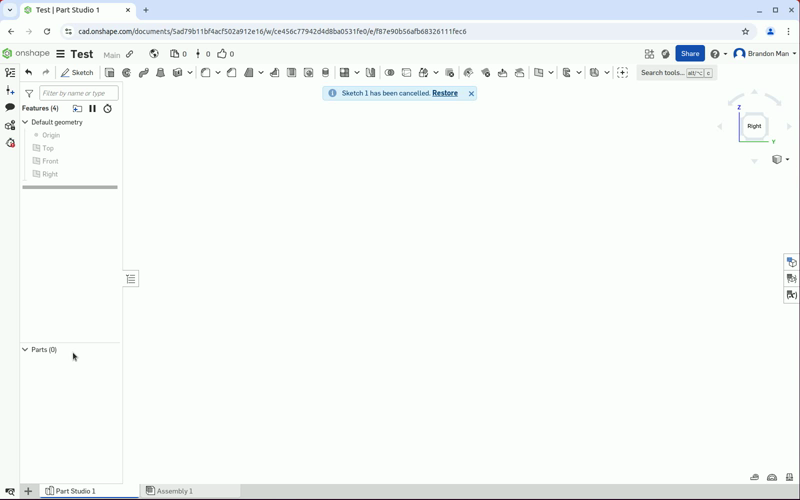
key(shift+s)
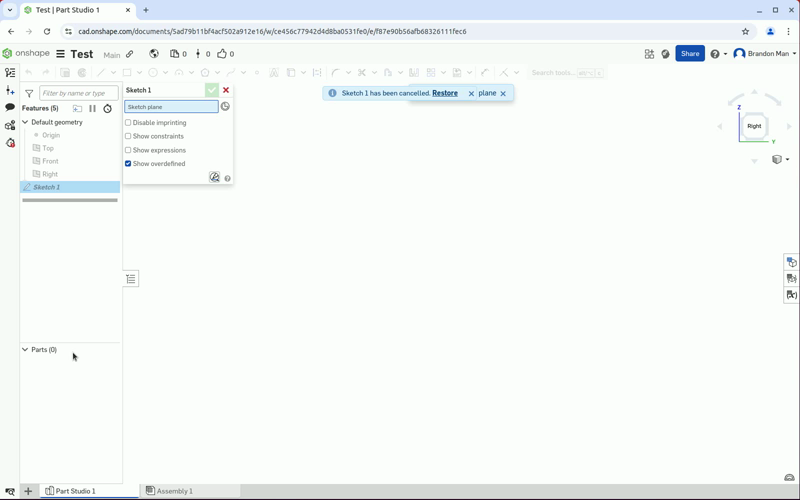
mouse_move(73, 176)
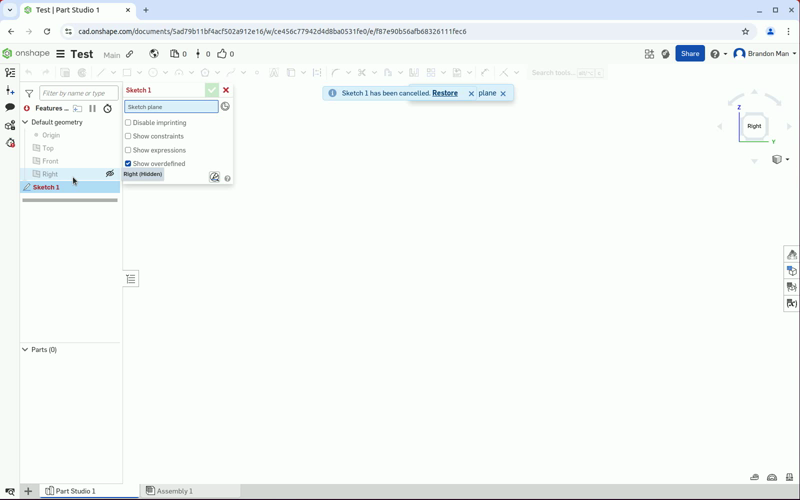
click(73, 176)
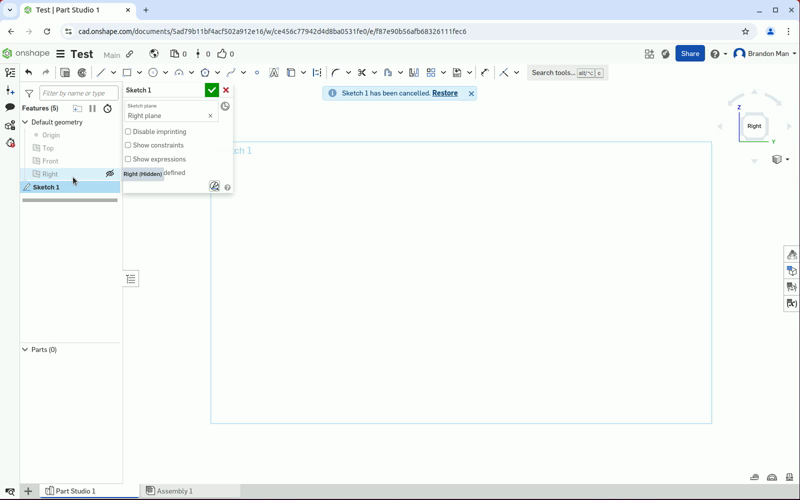
mouse_move(73, 352)
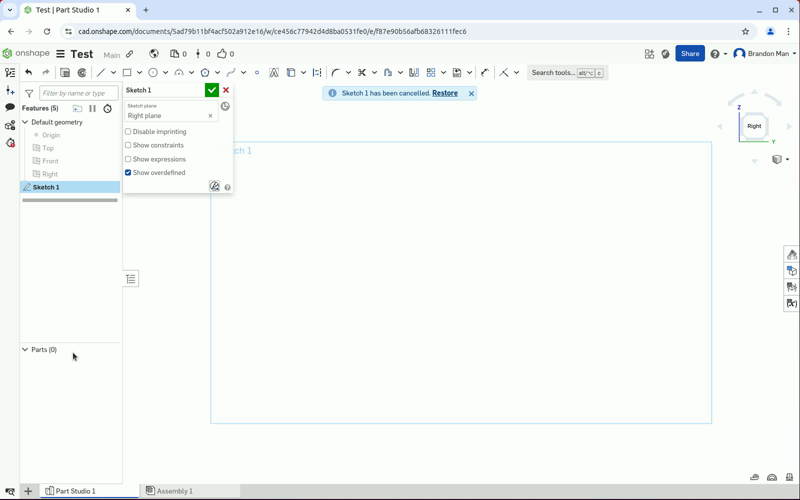
key(y)
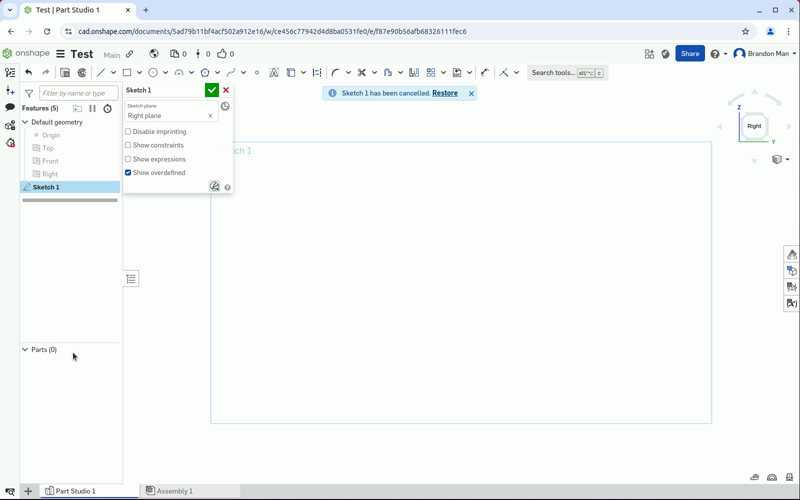
key(l)
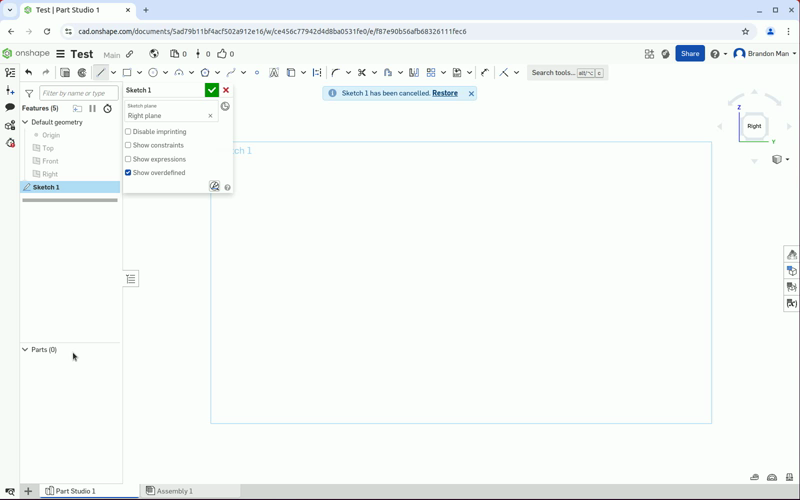
key_down(shift)
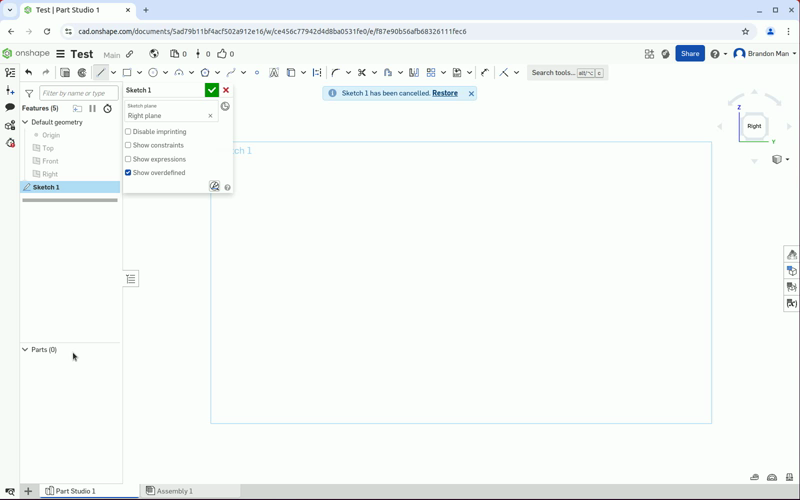
mouse_move(393, 321)
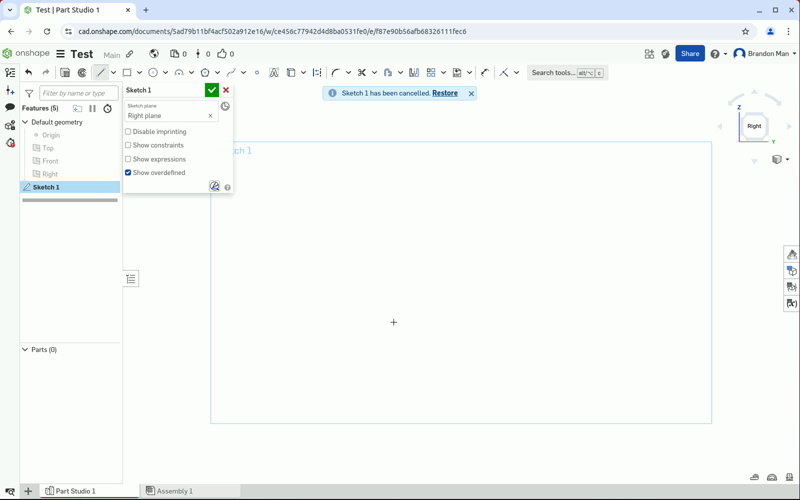
click(393, 321)
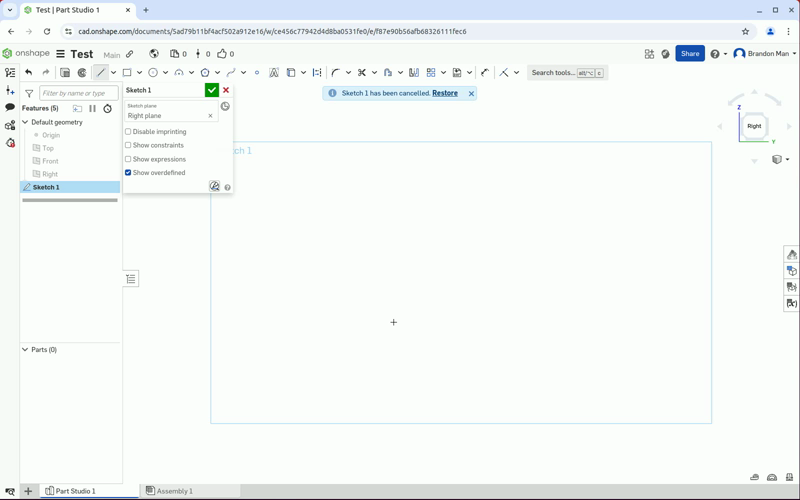
key_up(shift)
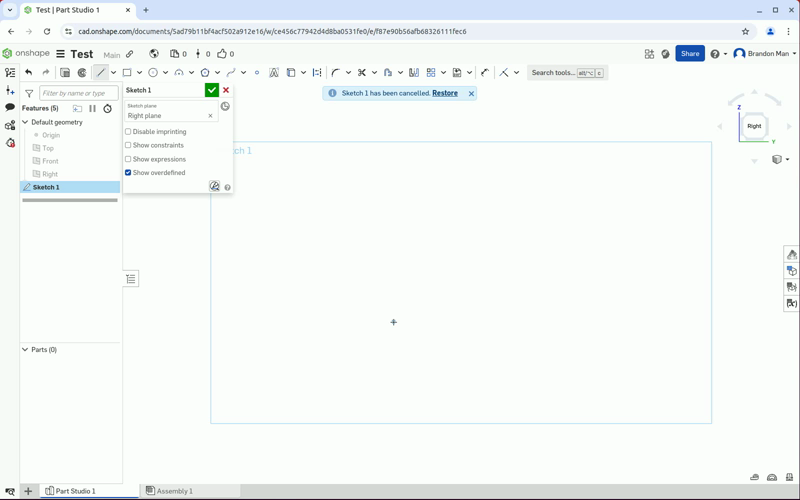
key_down(shift)
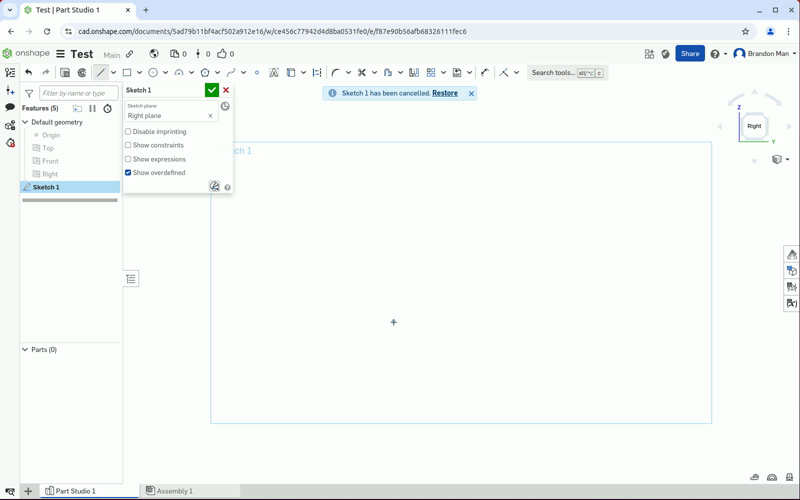
mouse_move(527, 320)
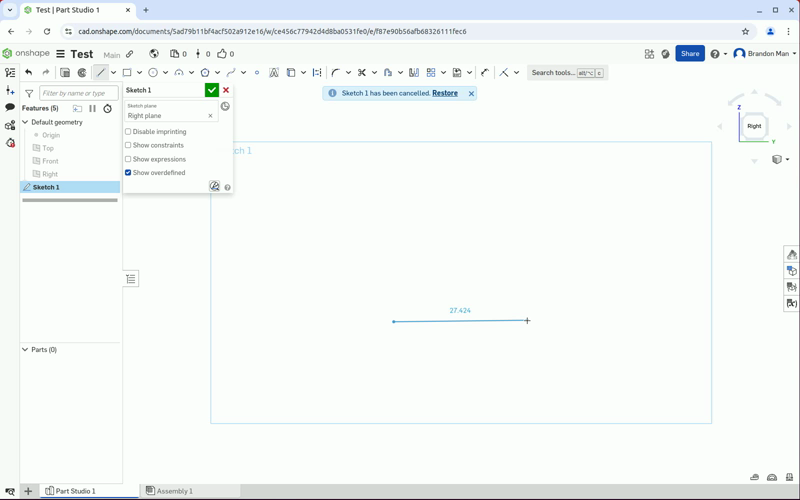
click(527, 320)
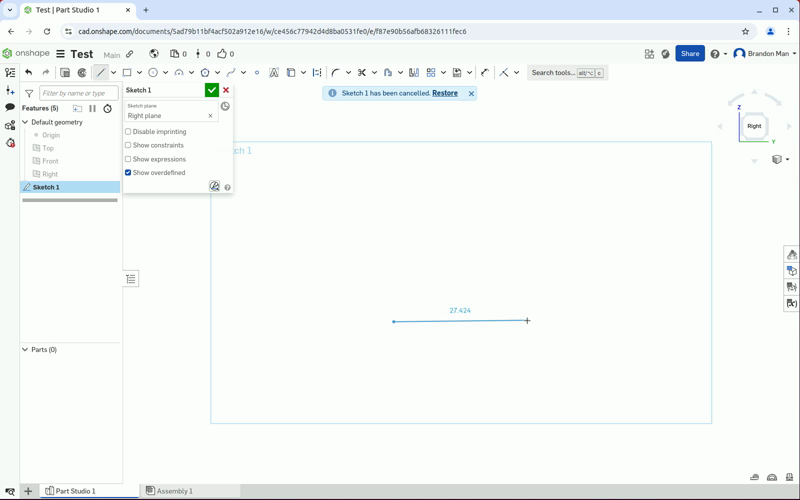
key_up(shift)
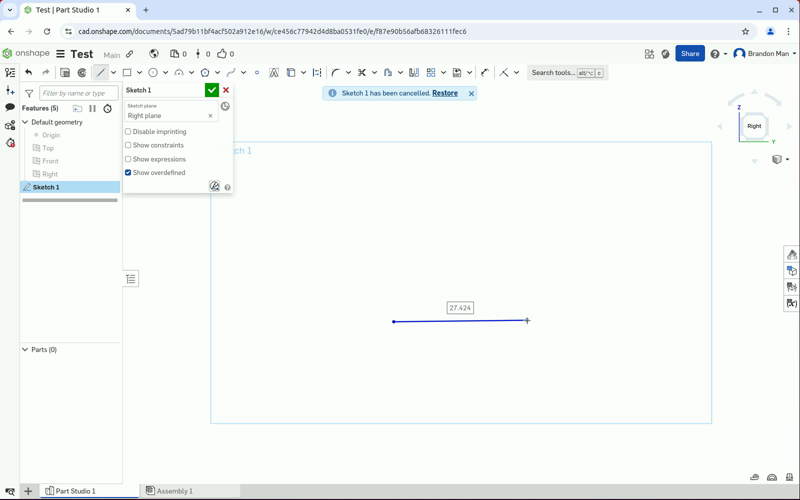
key_down(shift)
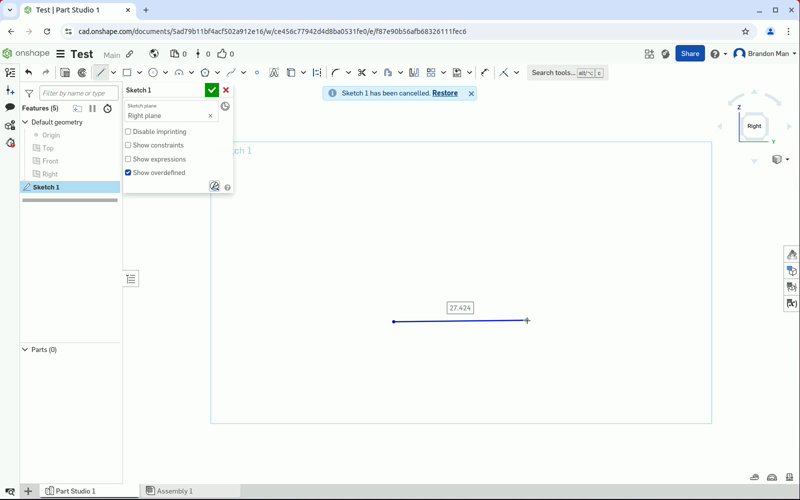
mouse_move(459, 205)
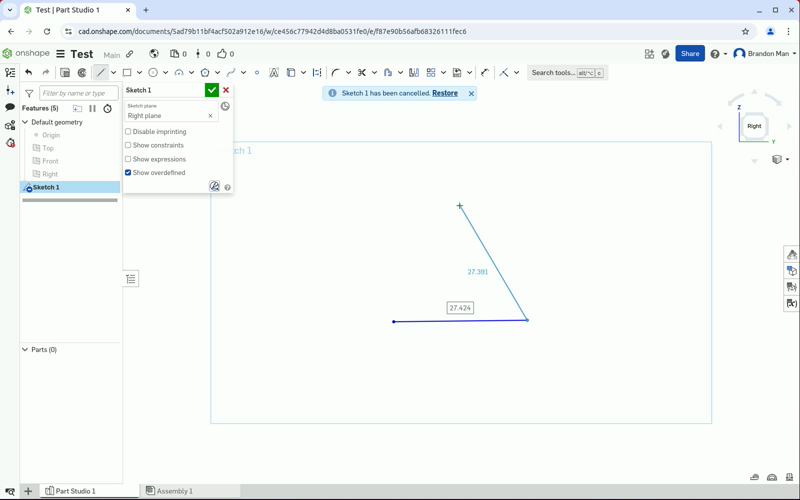
click(459, 205)
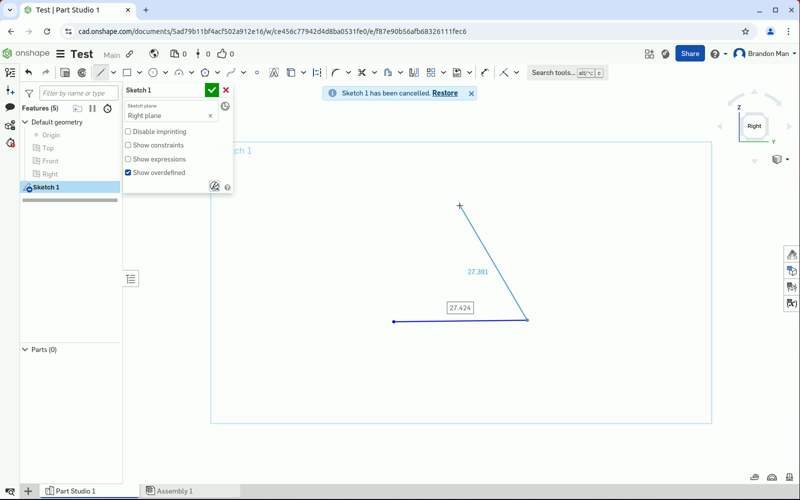
key_up(shift)
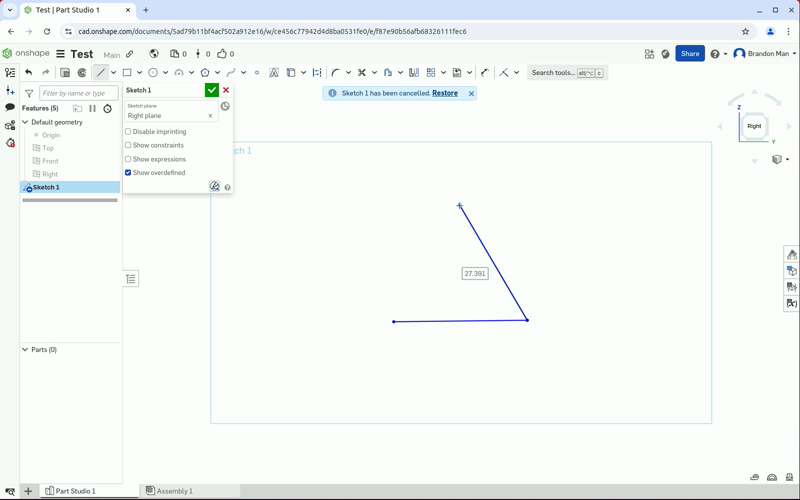
key_down(shift)
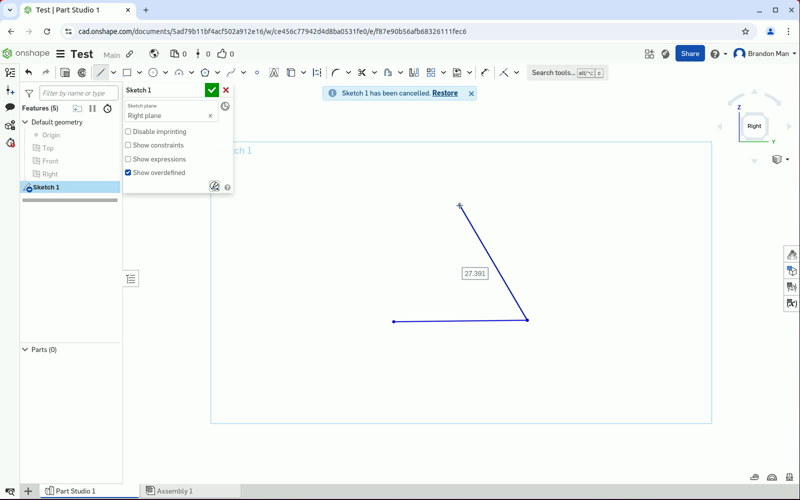
mouse_move(393, 321)
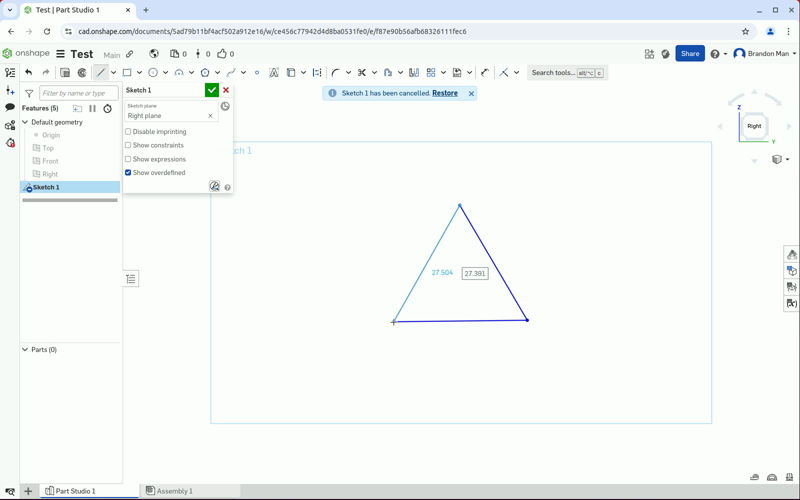
key_up(shift)
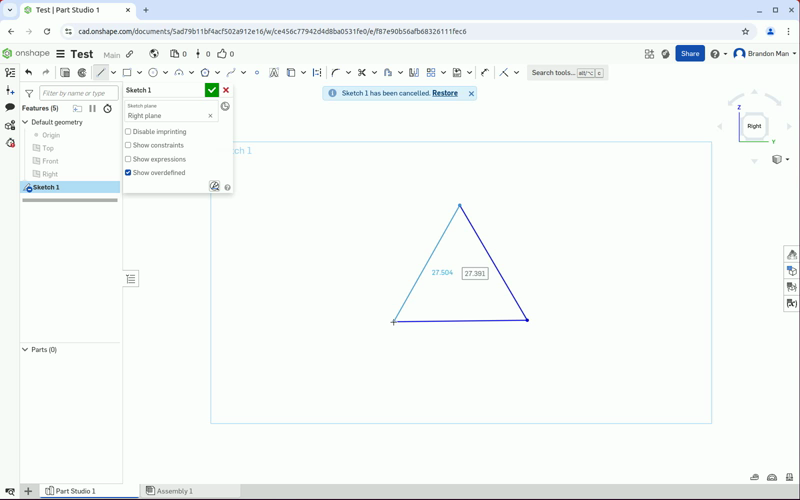
click(393, 321)
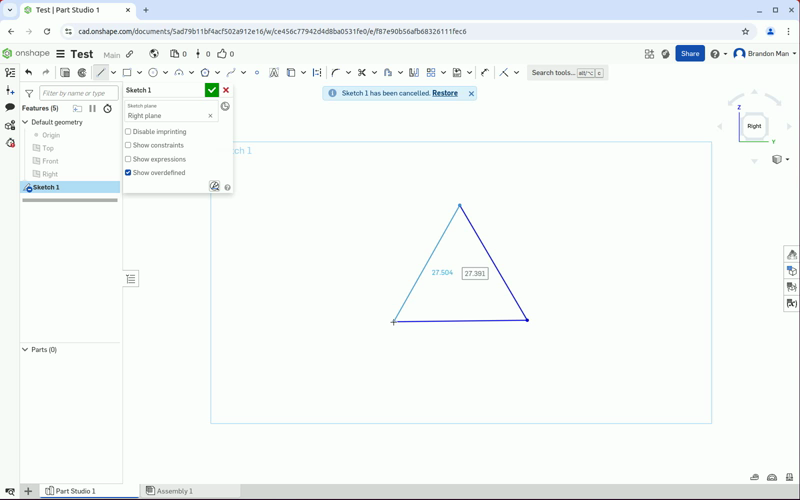
key(esc)
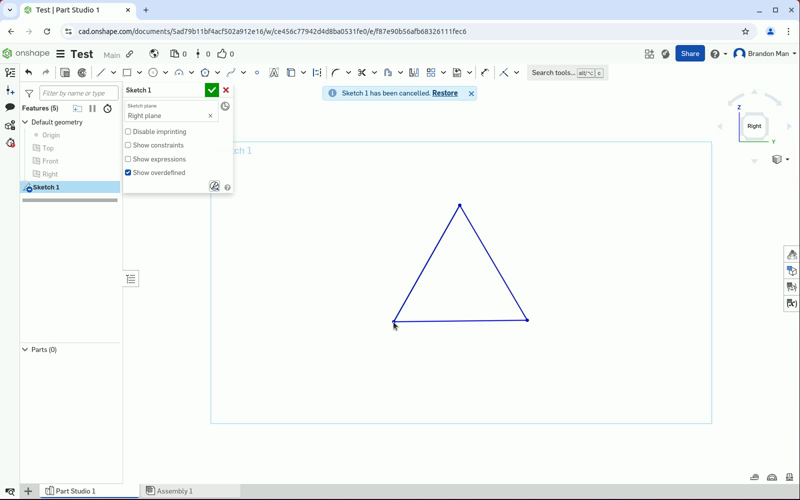
key(c)
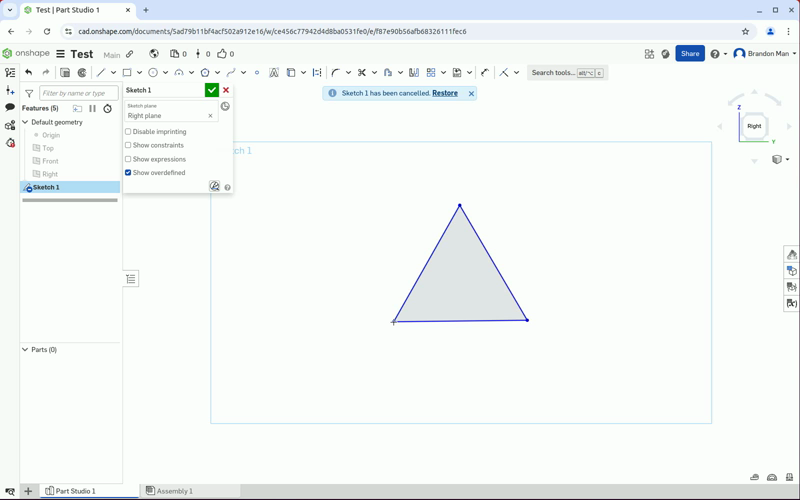
key_down(shift)
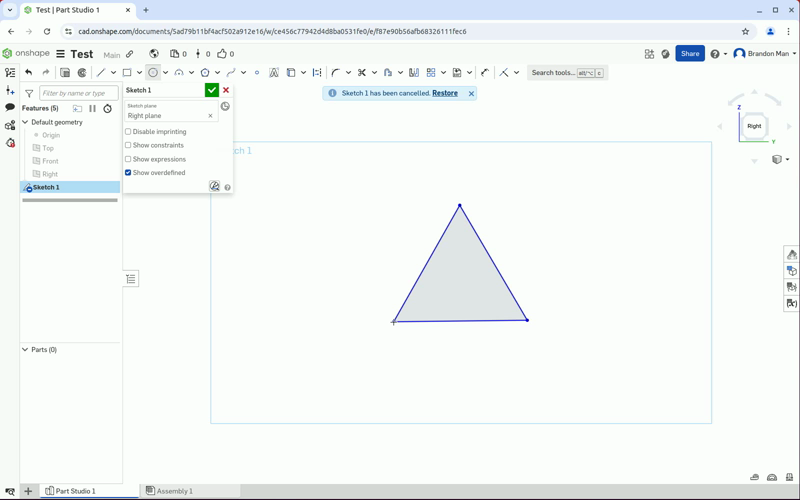
mouse_move(459, 282)
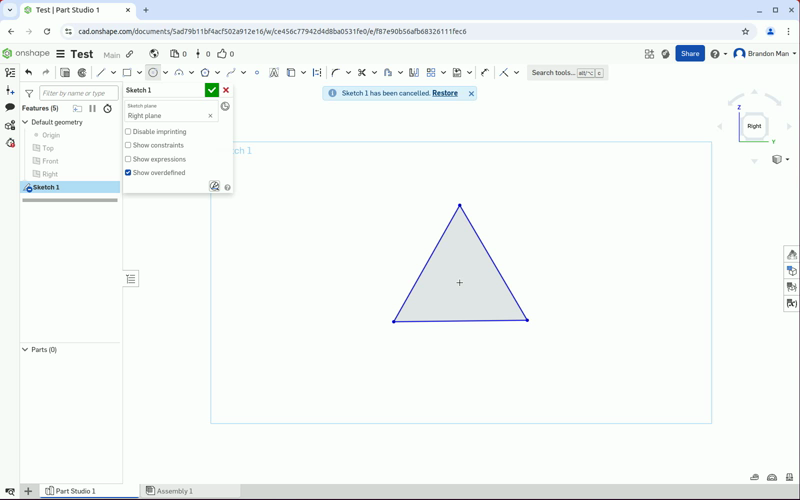
click(459, 282)
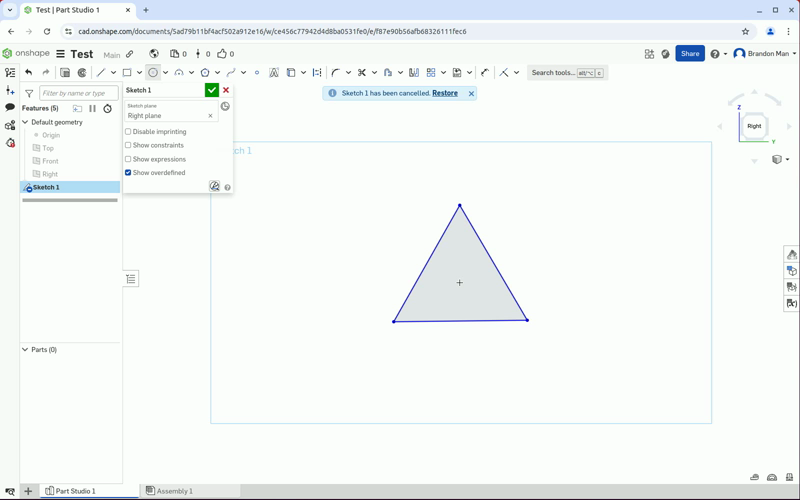
key_up(shift)
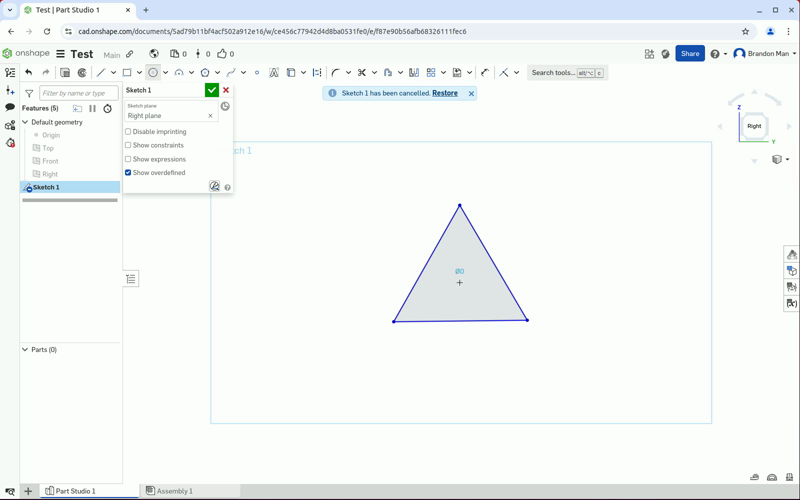
mouse_move(472, 282)
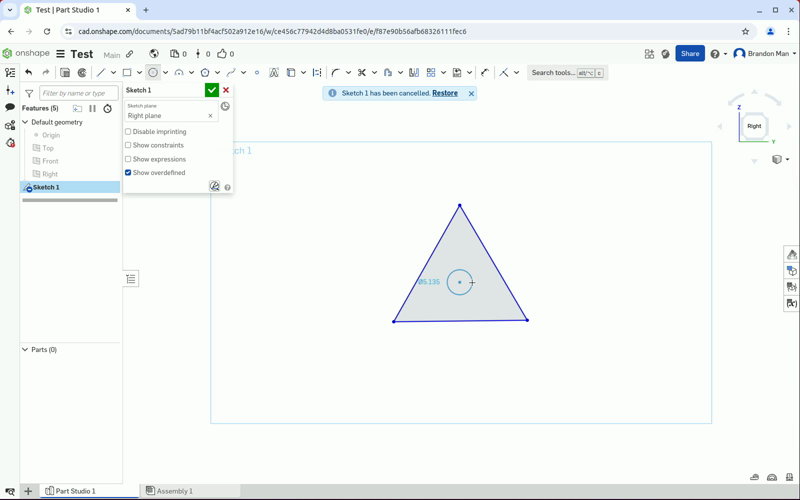
click(472, 282)
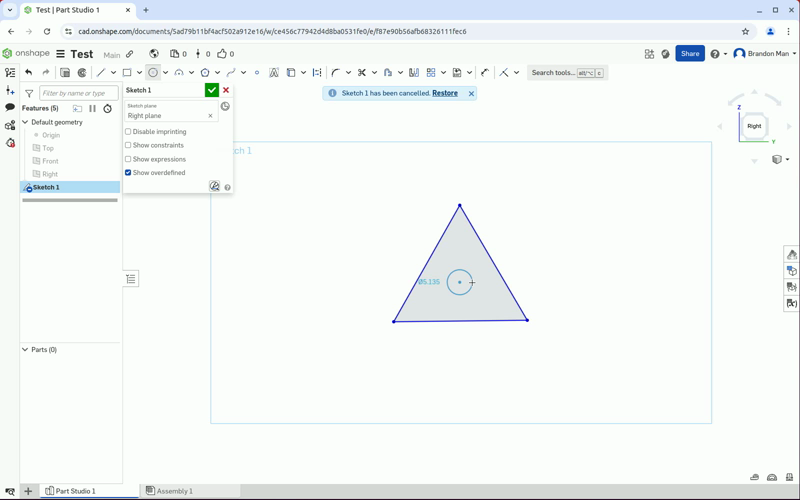
key(esc)
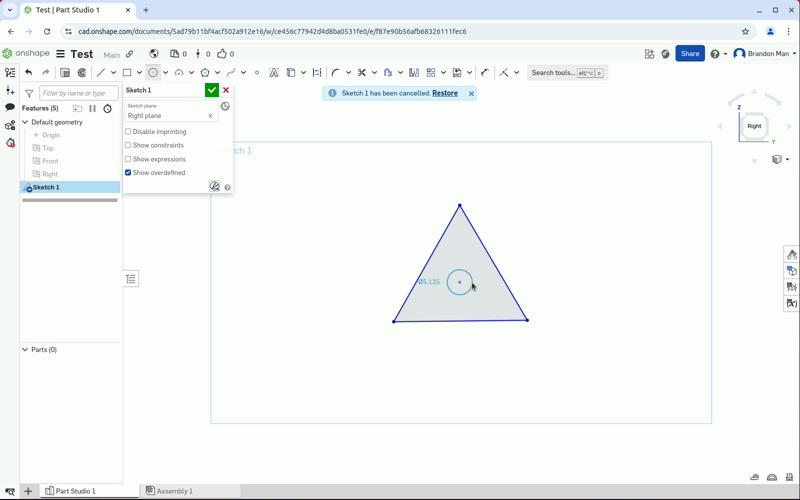
key(c)
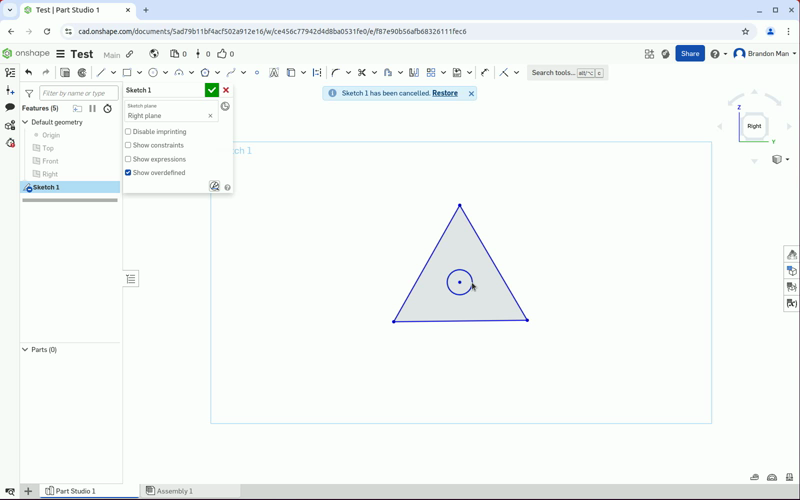
key_down(shift)
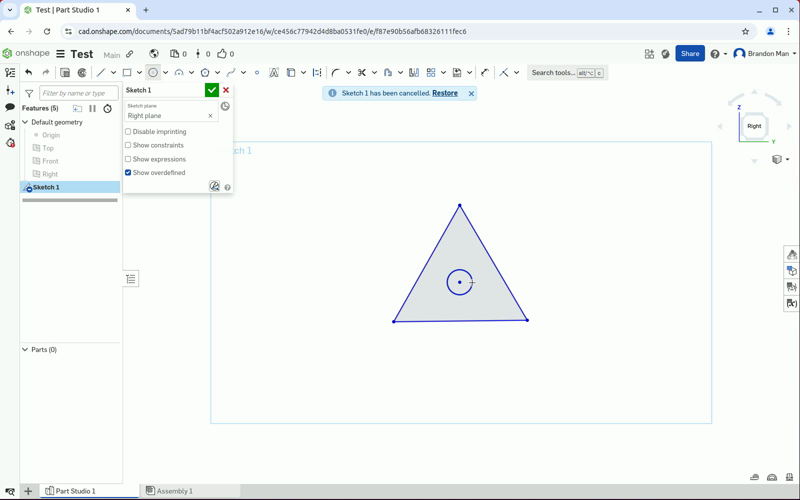
mouse_move(459, 241)
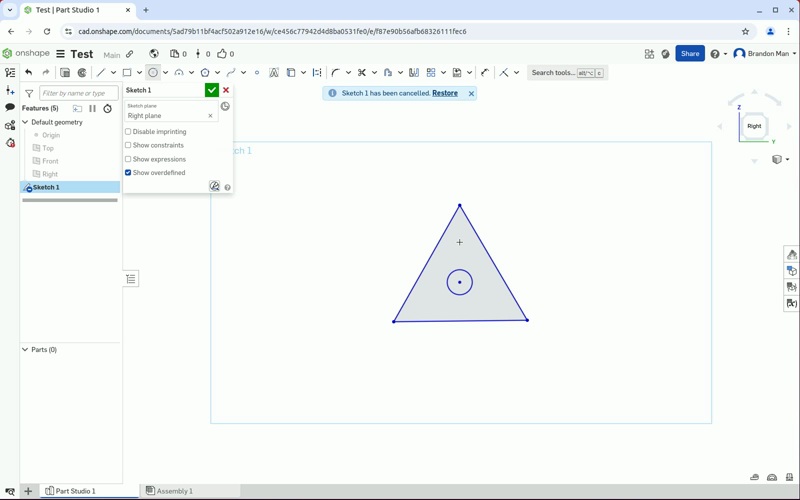
click(459, 241)
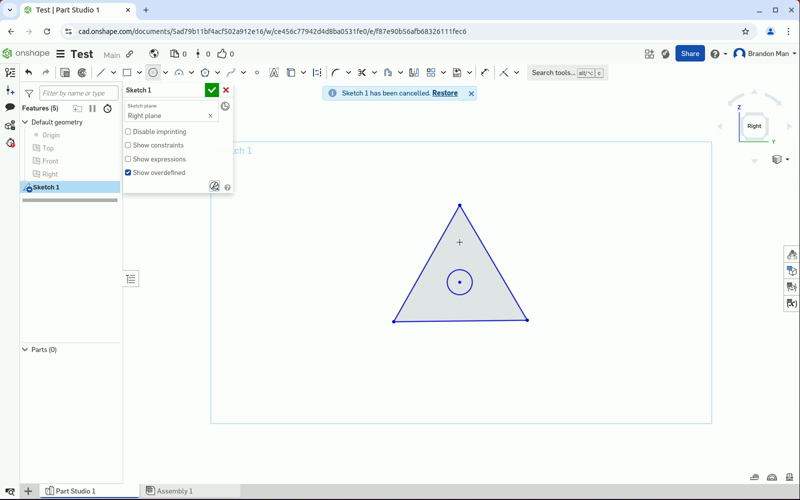
key_up(shift)
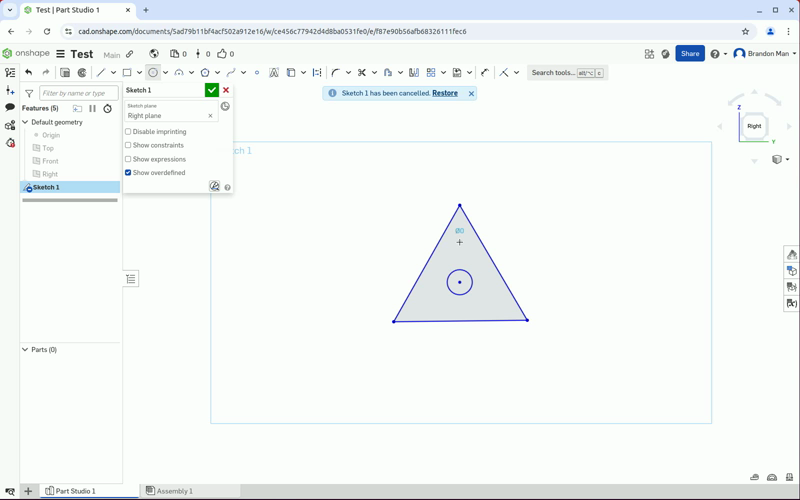
mouse_move(468, 241)
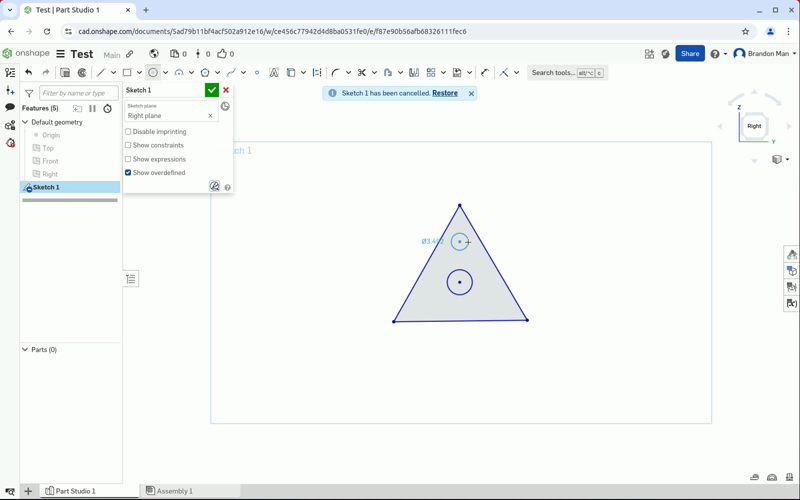
click(468, 241)
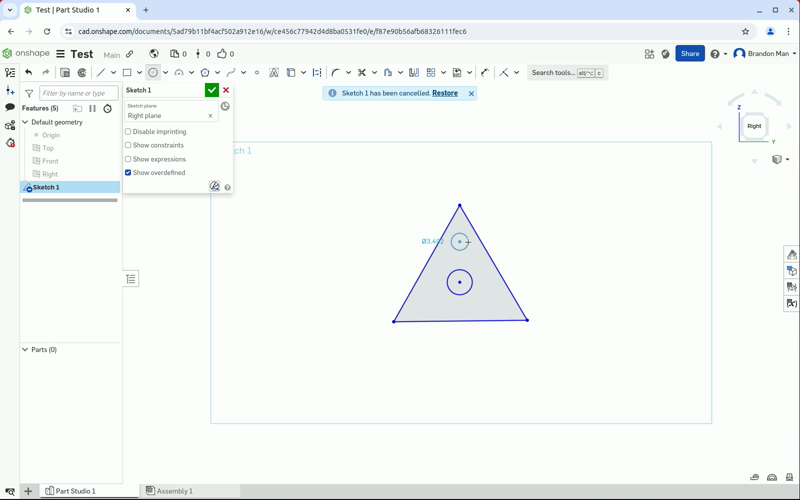
key(esc)
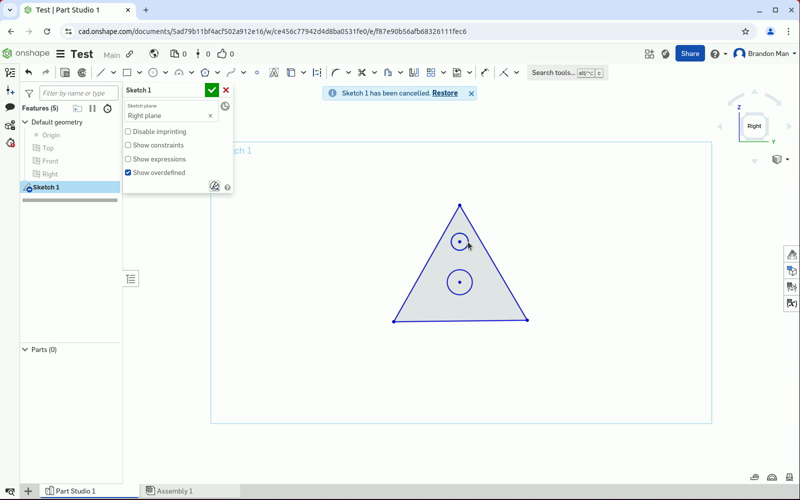
mouse_move(487, 298)
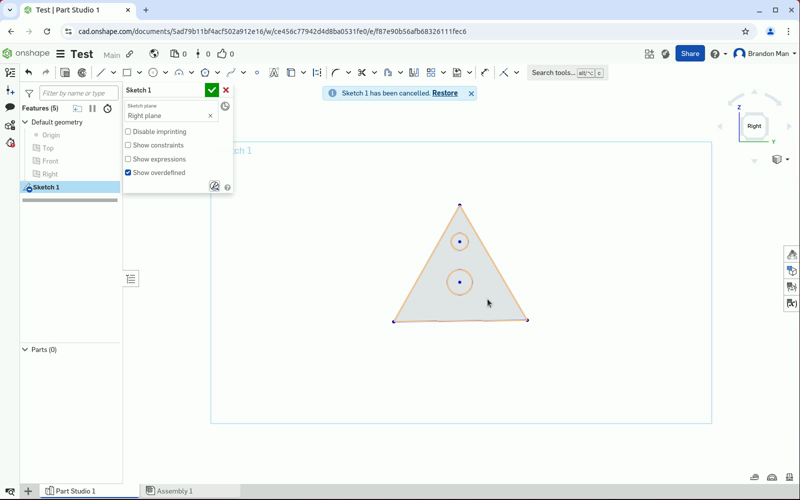
click(487, 298)
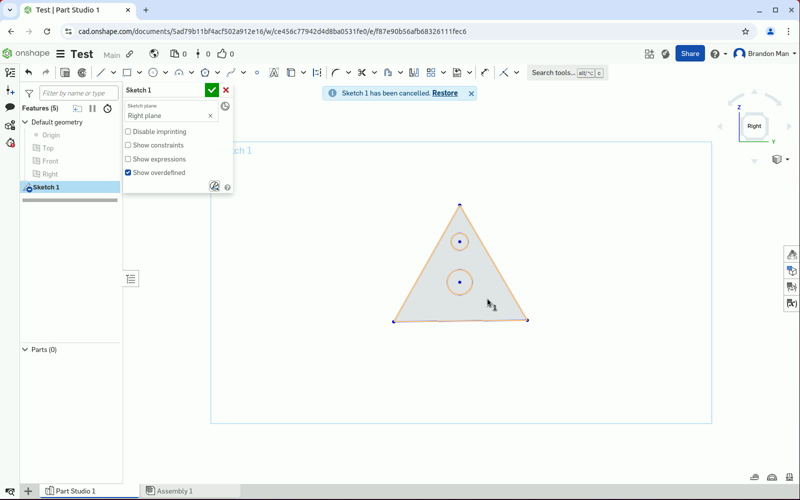
mouse_move(73, 352)
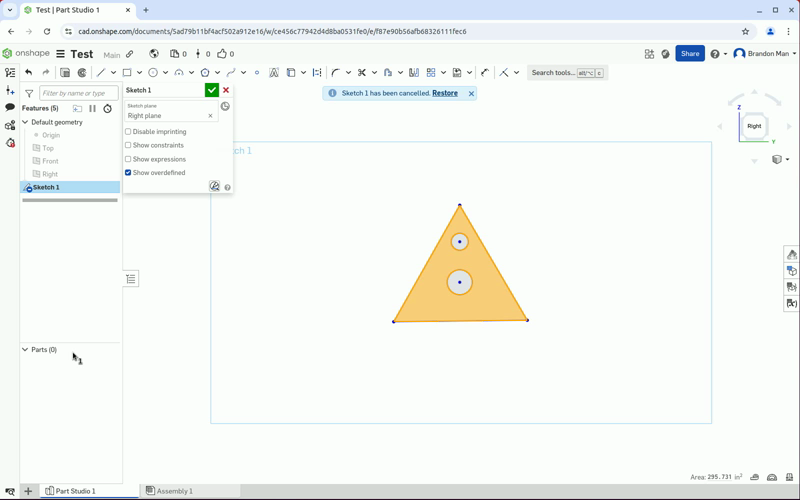
key(shift+y)
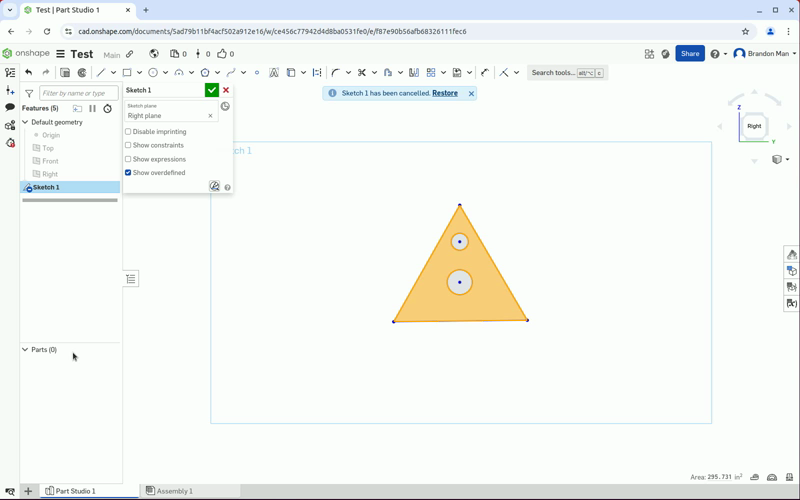
key(shift+e)
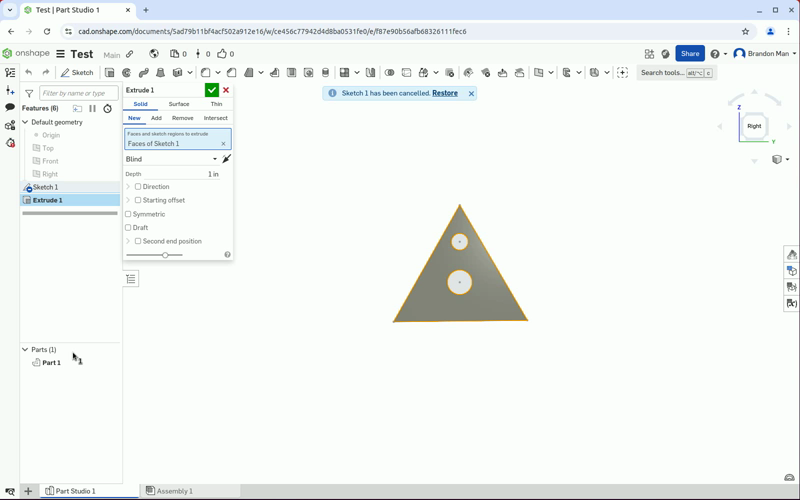
mouse_move(143, 106)
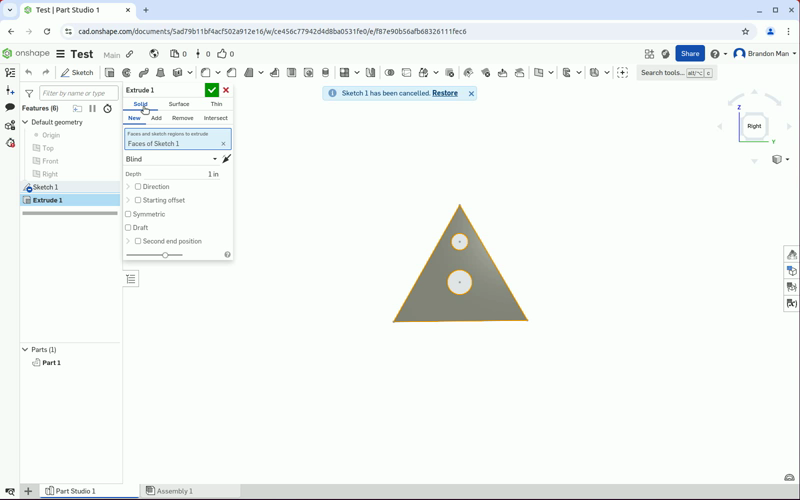
click(143, 106)
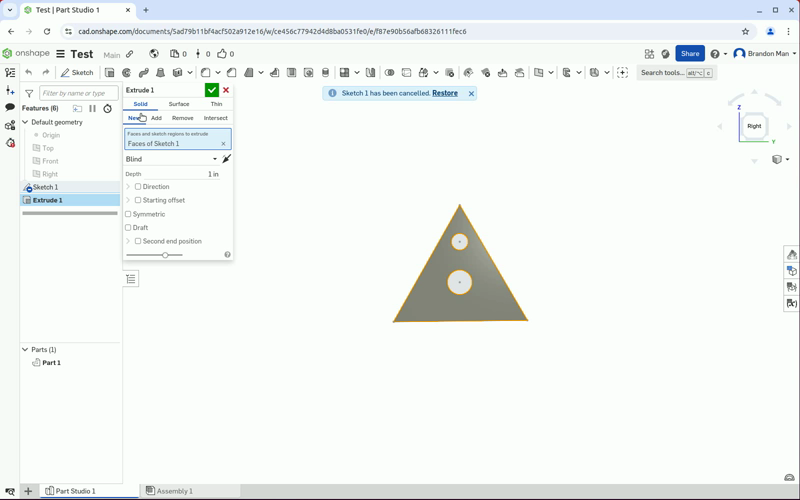
mouse_move(137, 120)
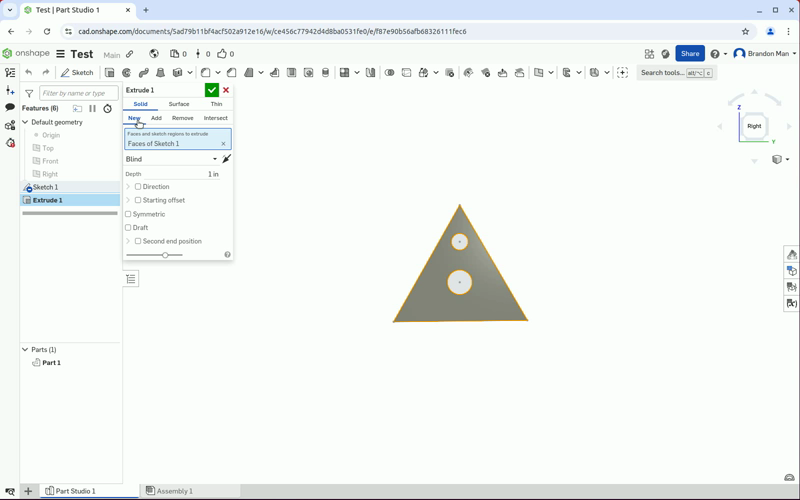
click(137, 120)
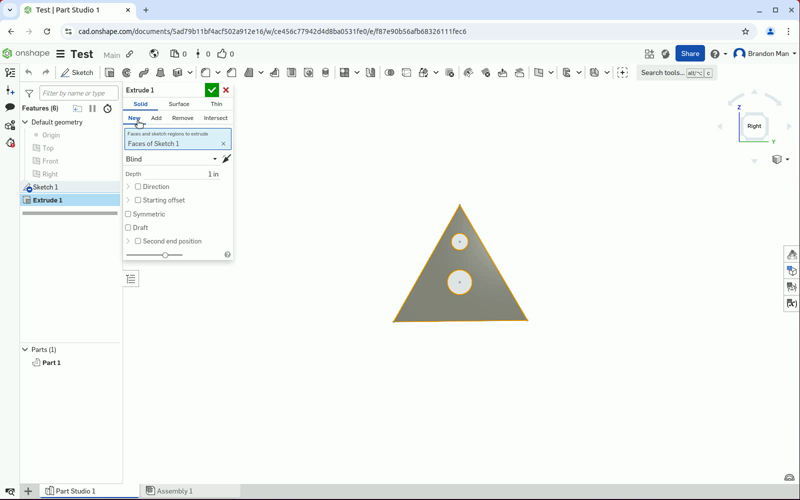
key(tab, 4)
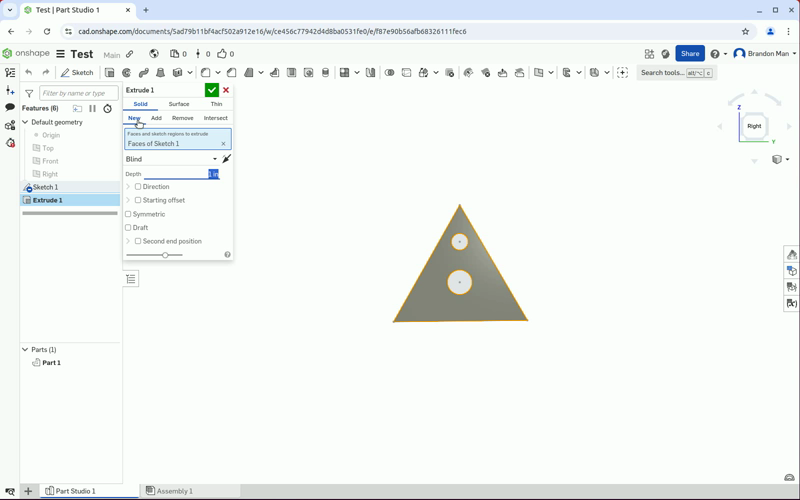
text(23.108)
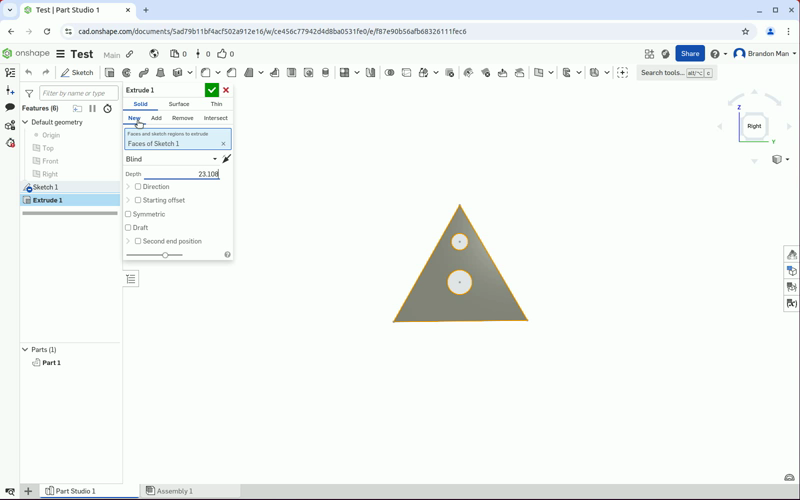
key(enter)
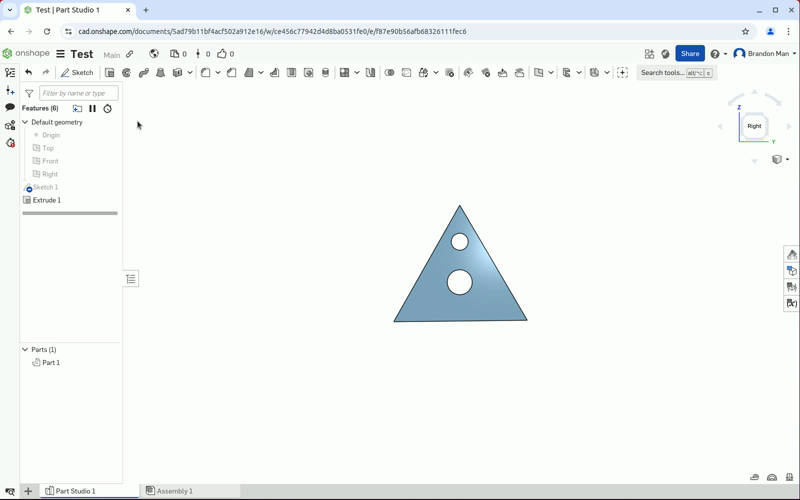
key(shift+h)
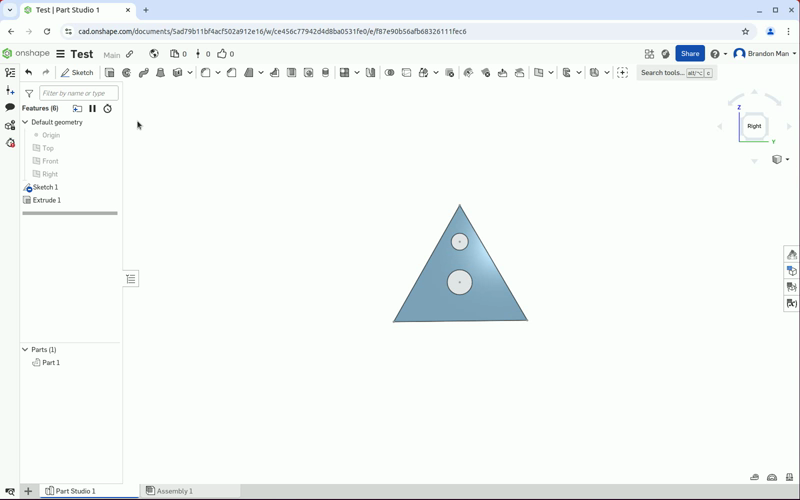
key(shift+h)
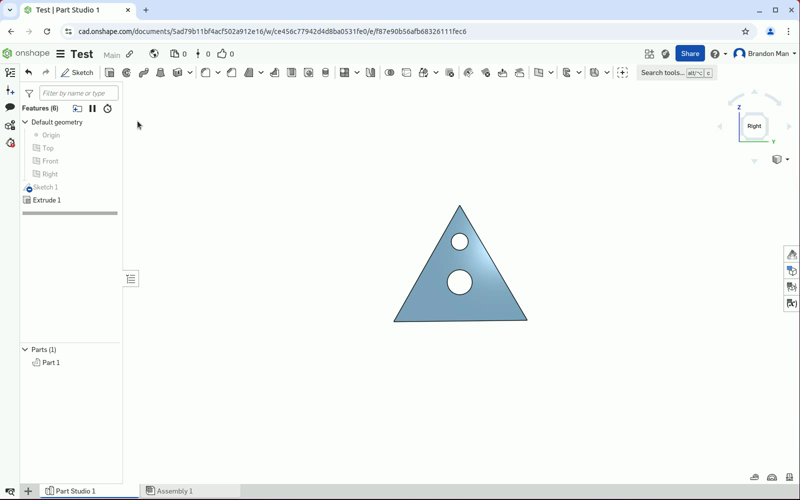
mouse_move(73, 189)
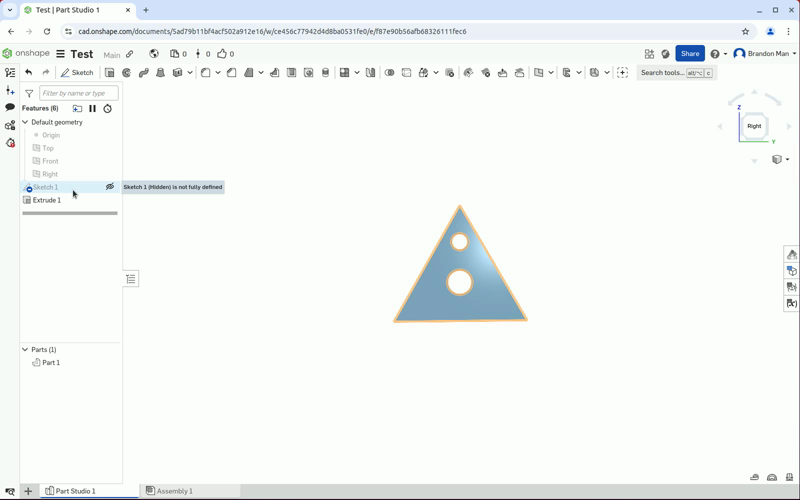
click(73, 189)
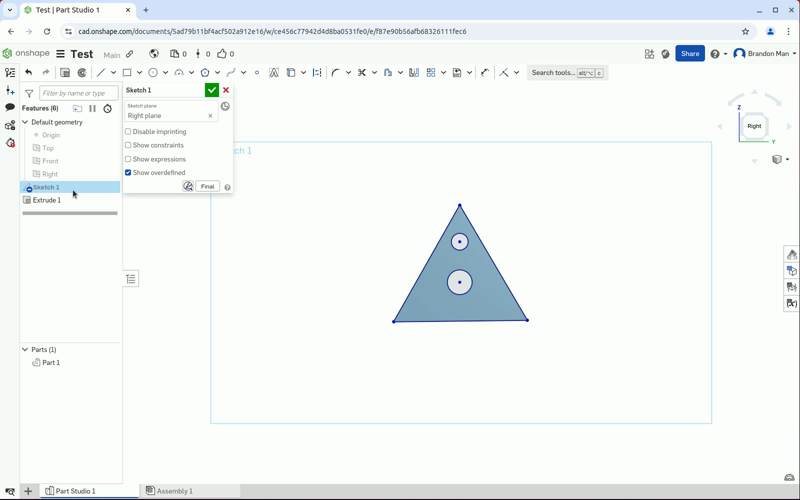
mouse_move(229, 92)
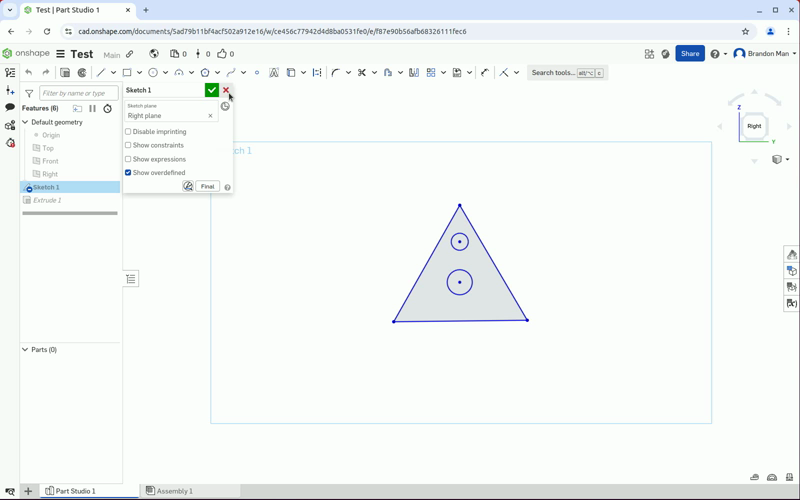
click(229, 92)
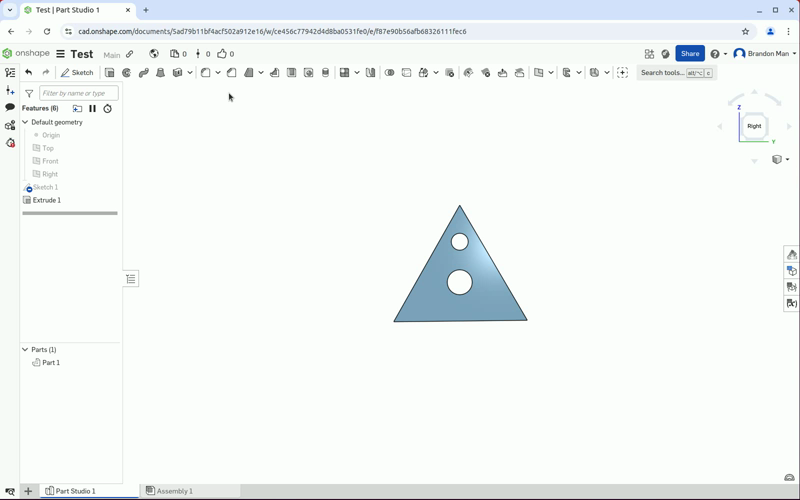
mouse_move(73, 352)
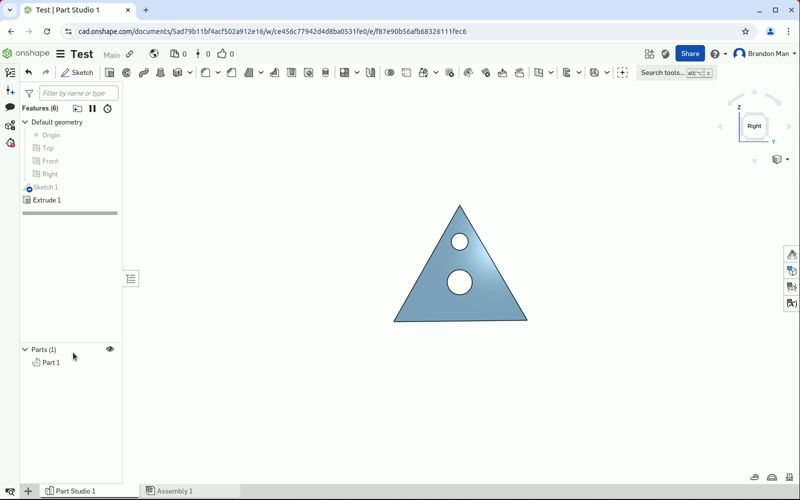
key(y)
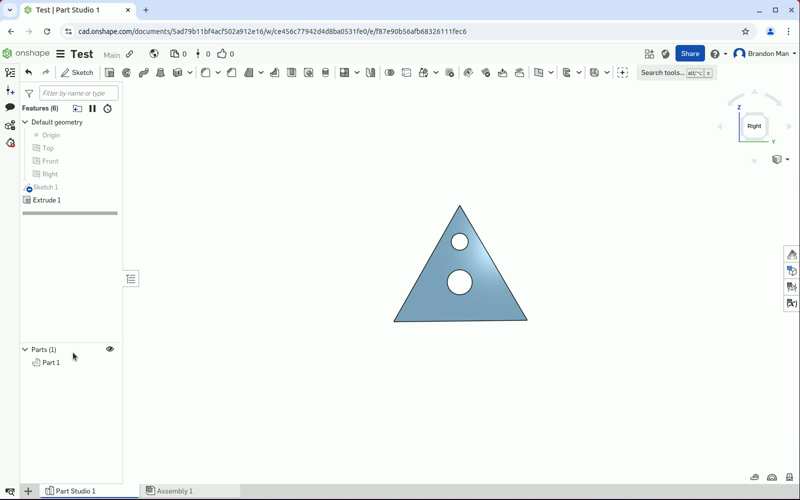
key(shift+p)
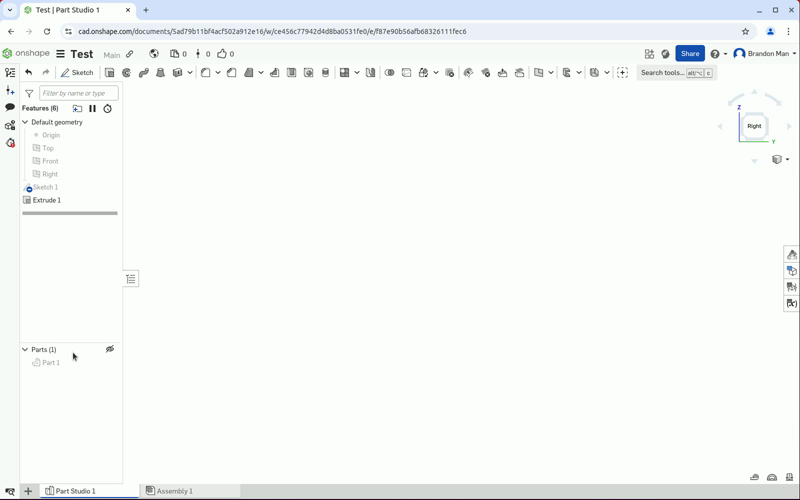
key(space)
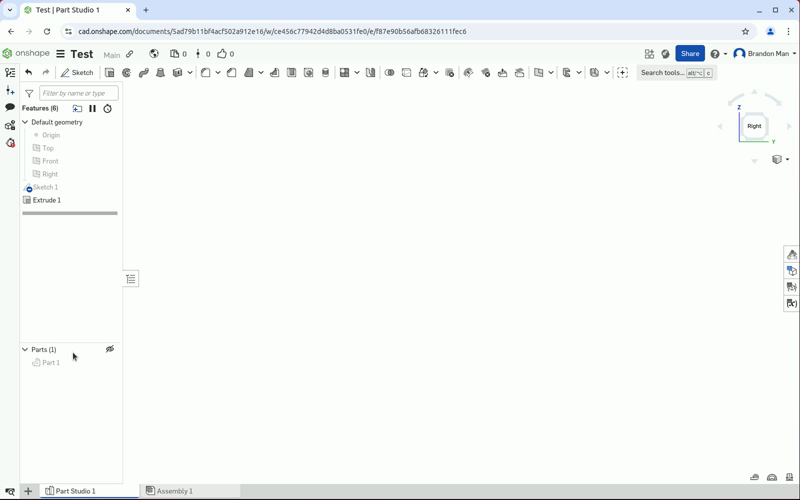
key_down(shift)
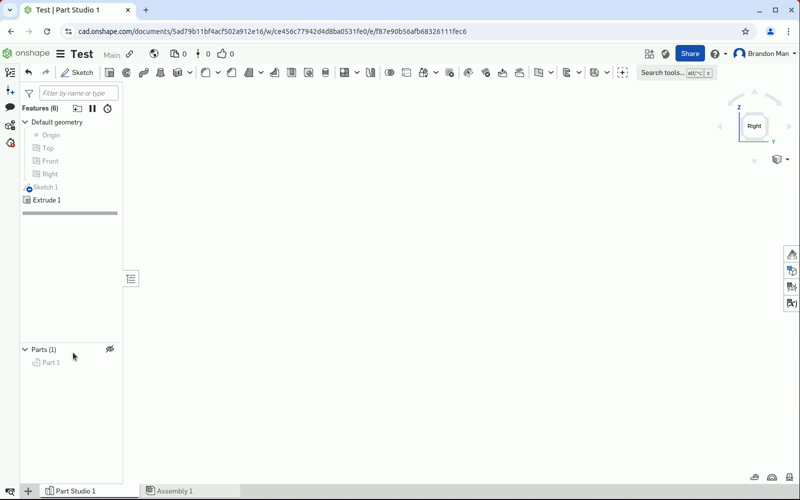
key(right)
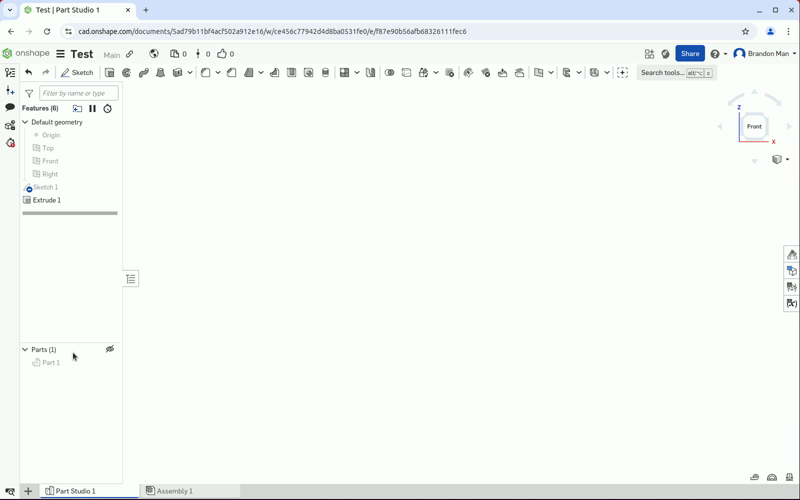
key_up(shift)
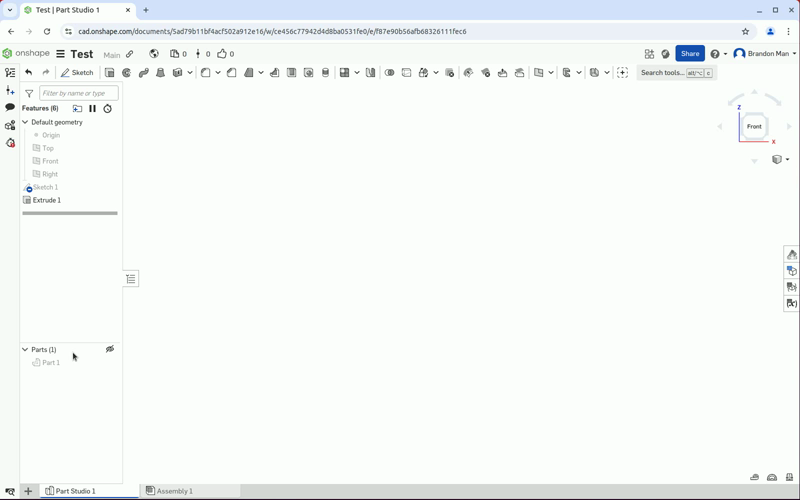
mouse_move(73, 352)
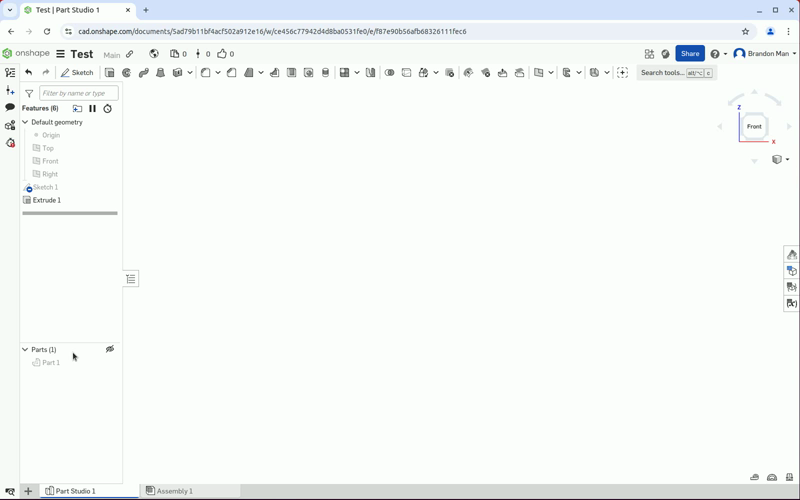
key(shift+y)
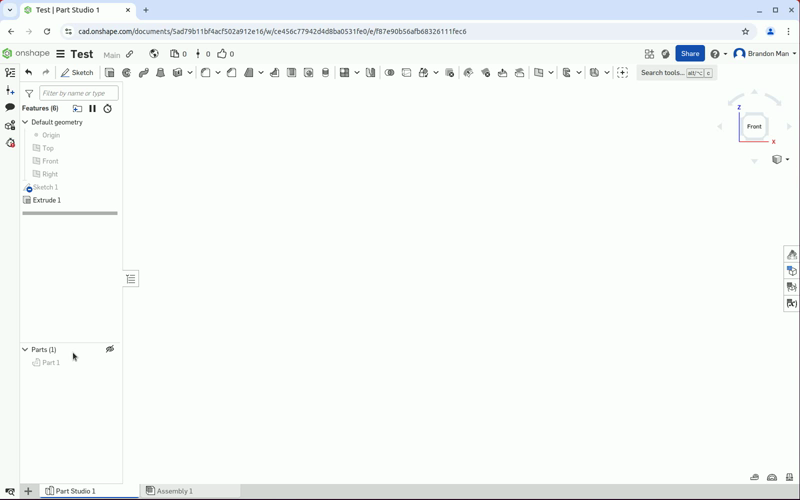
key(shift+s)
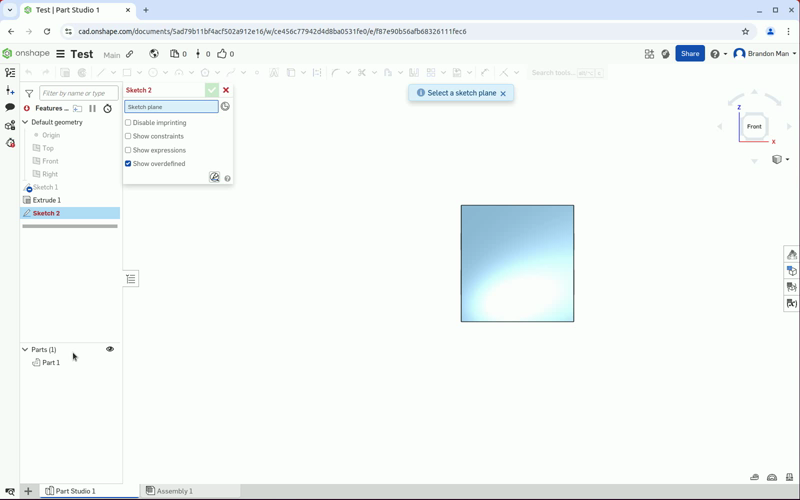
mouse_move(73, 163)
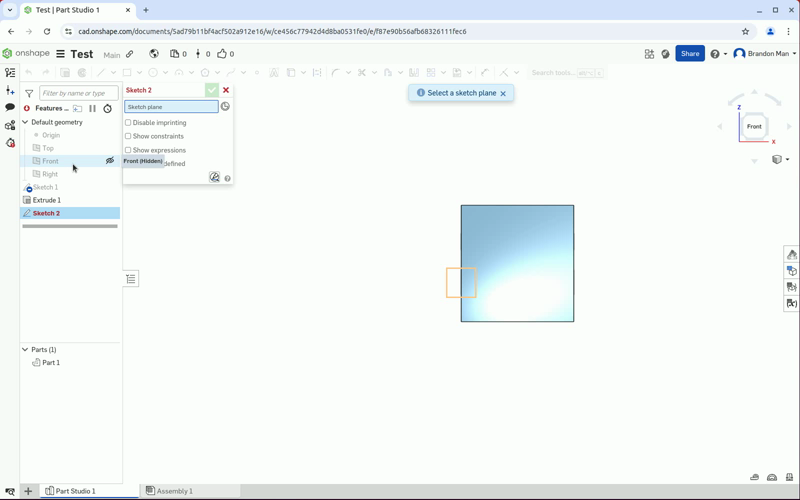
click(73, 163)
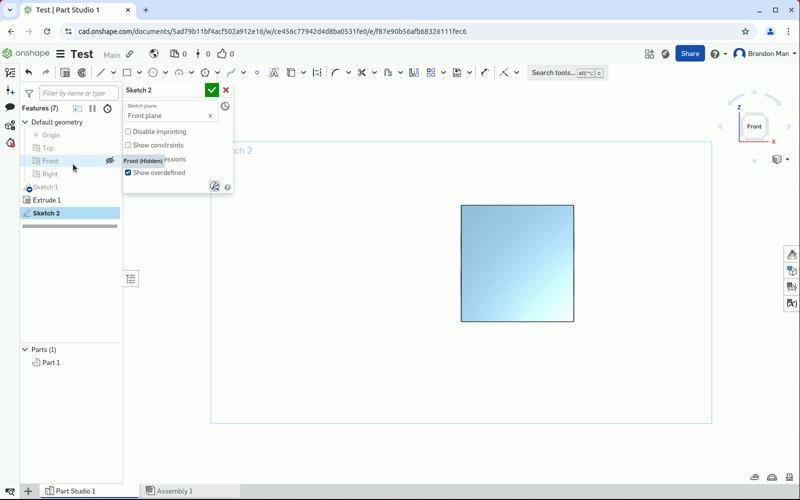
mouse_move(73, 352)
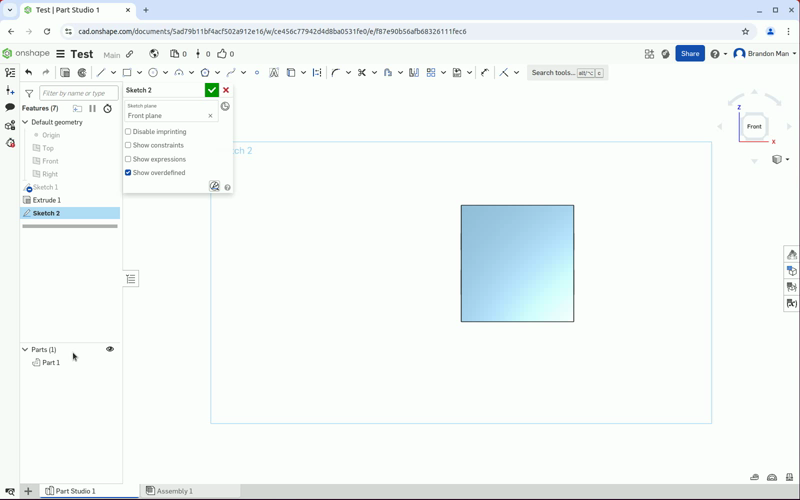
key(y)
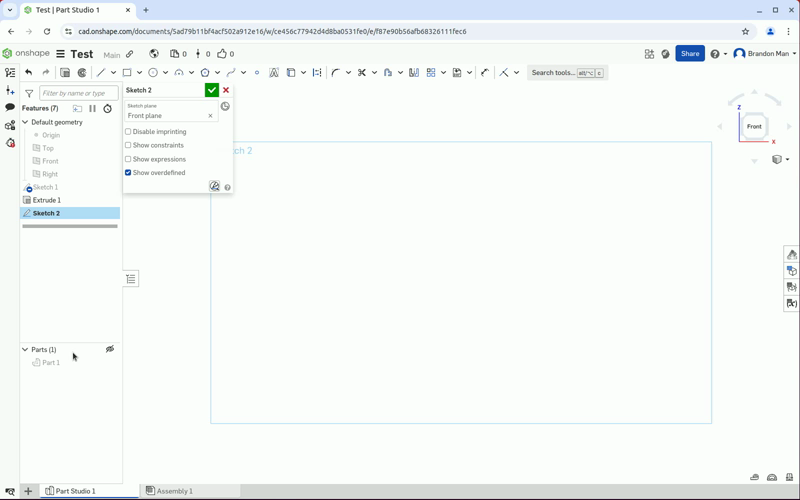
key(c)
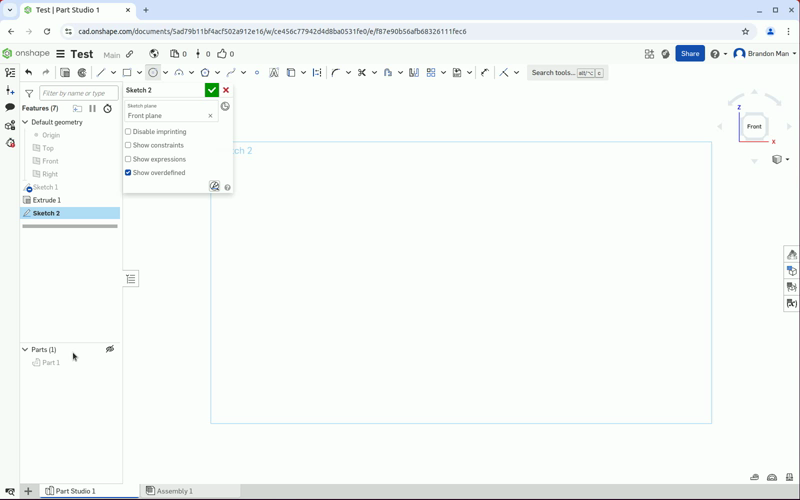
key_down(shift)
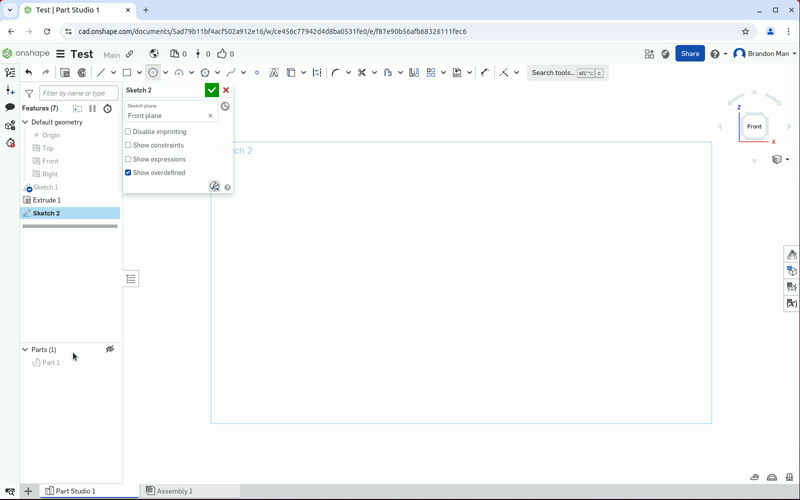
mouse_move(476, 309)
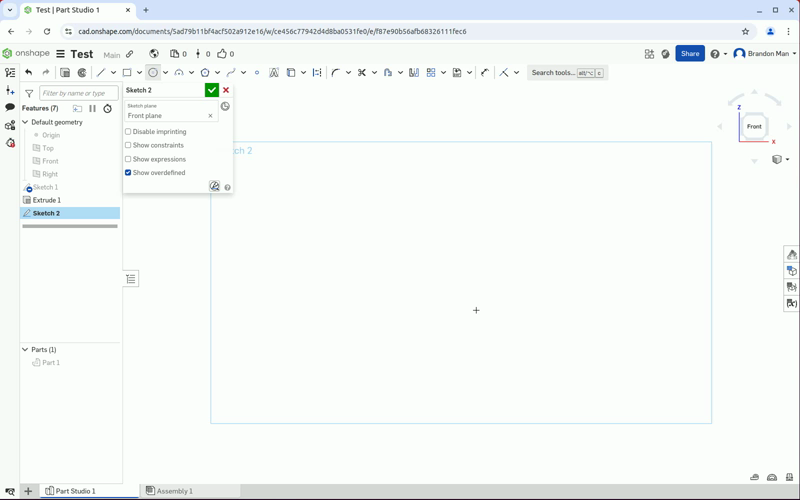
click(476, 309)
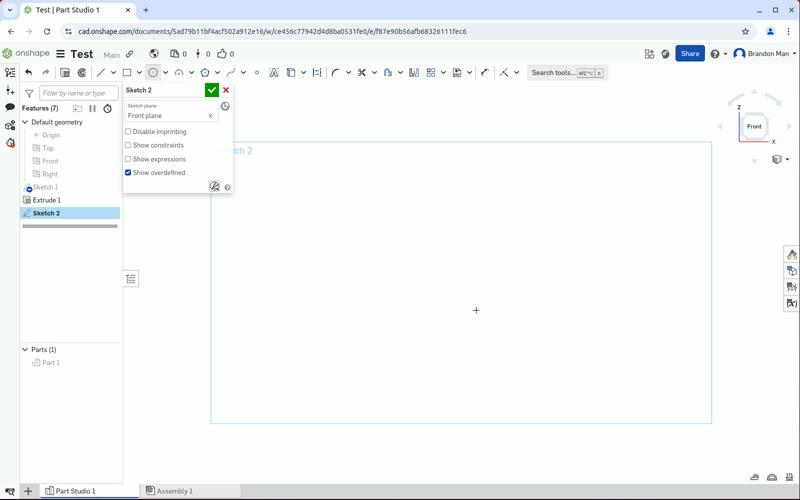
key_up(shift)
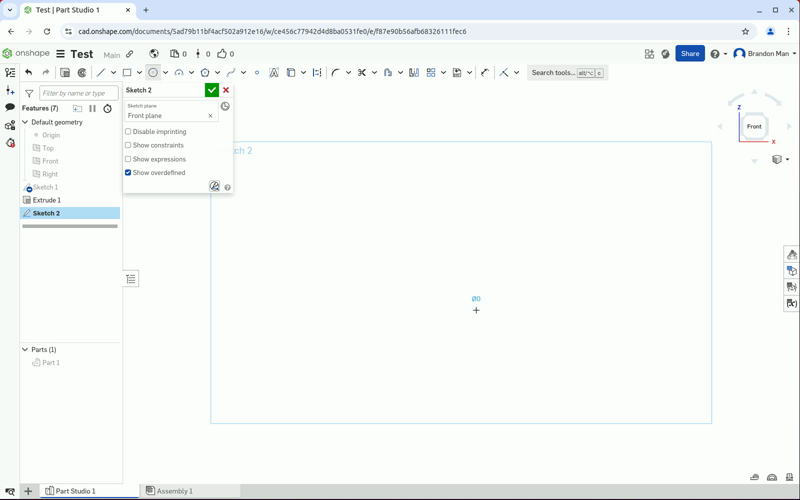
mouse_move(482, 309)
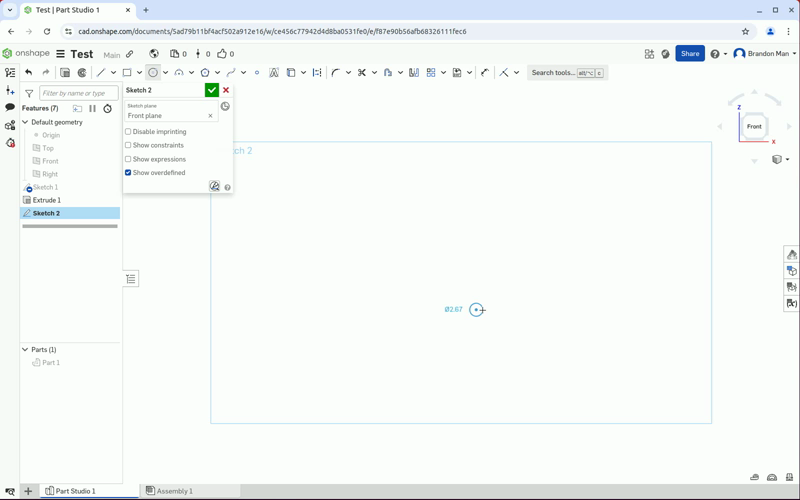
click(482, 309)
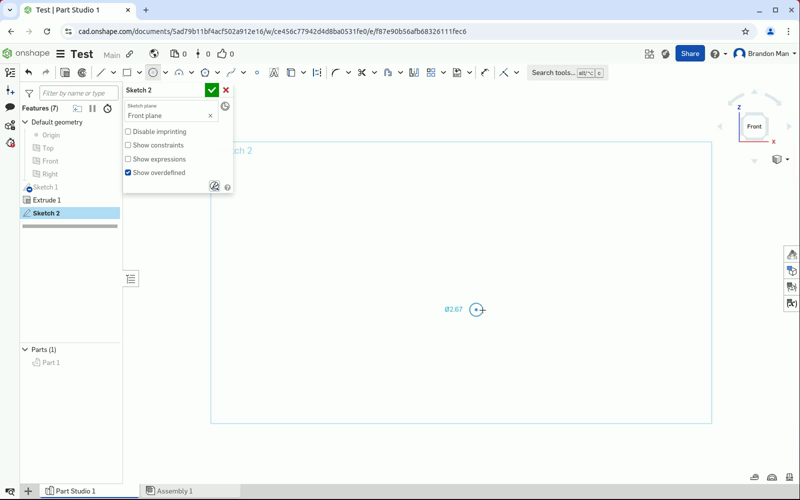
key(esc)
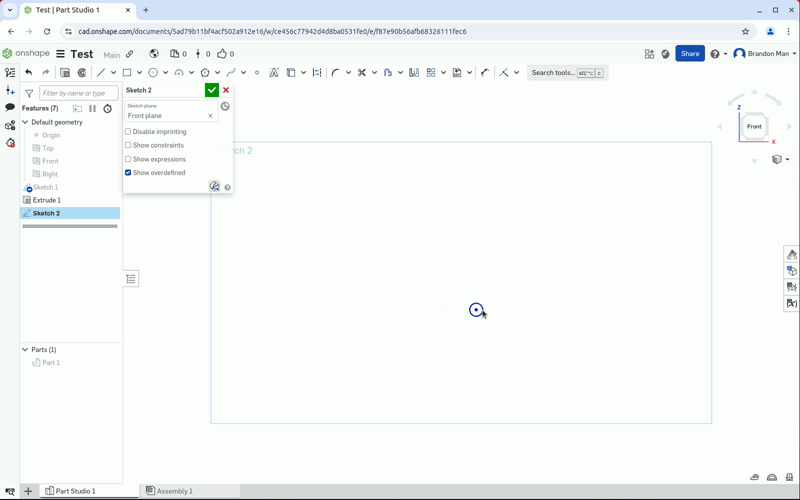
mouse_move(475, 311)
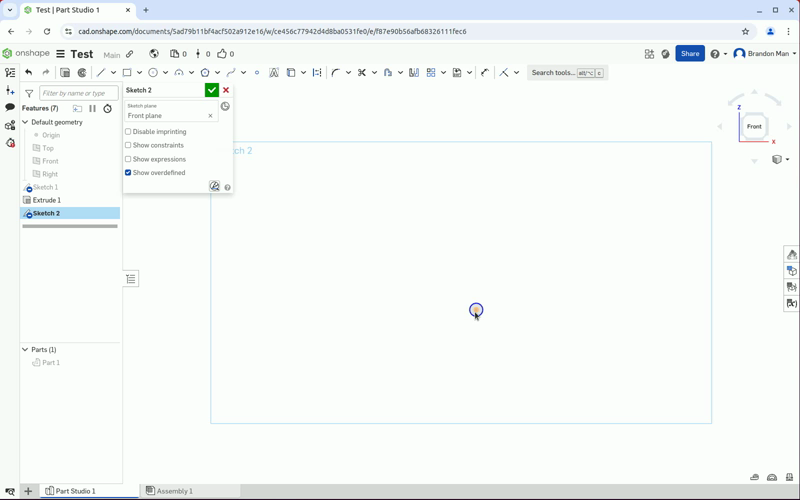
scroll(6)
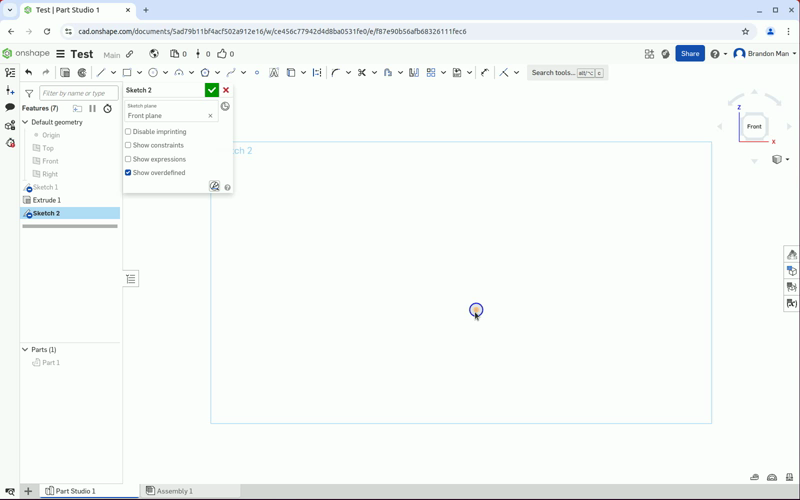
scroll(6)
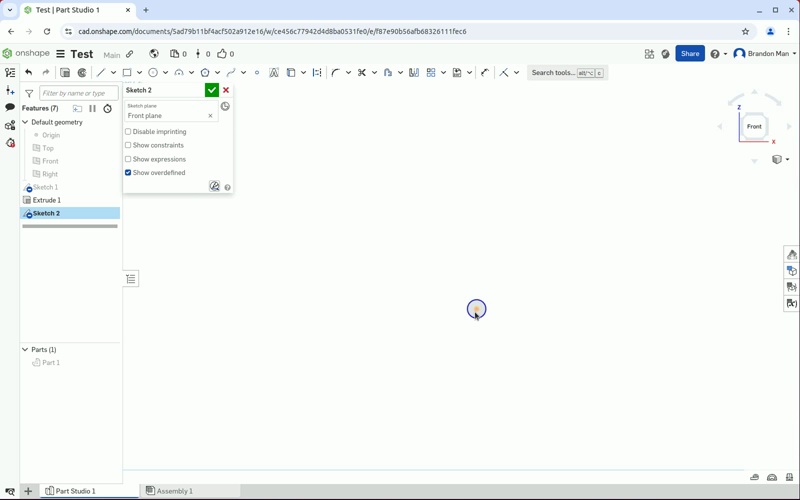
scroll(6)
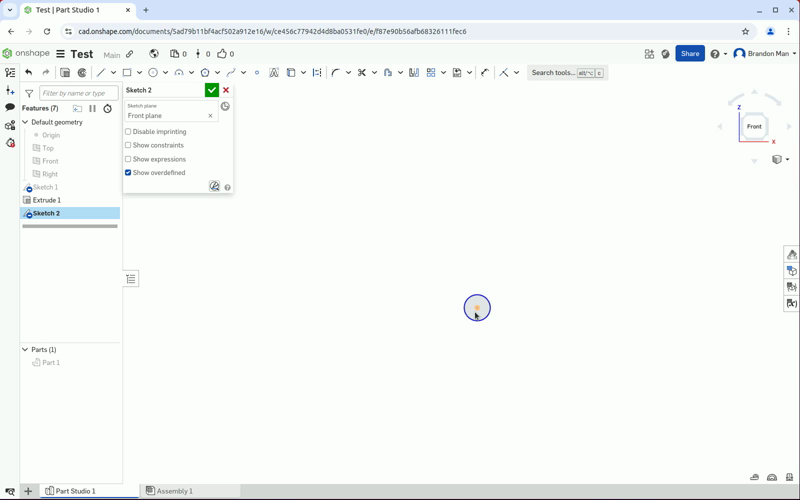
scroll(6)
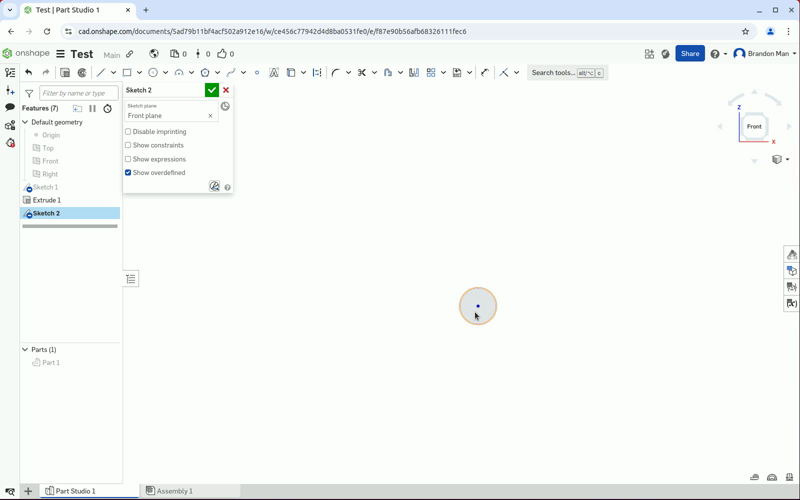
scroll(6)
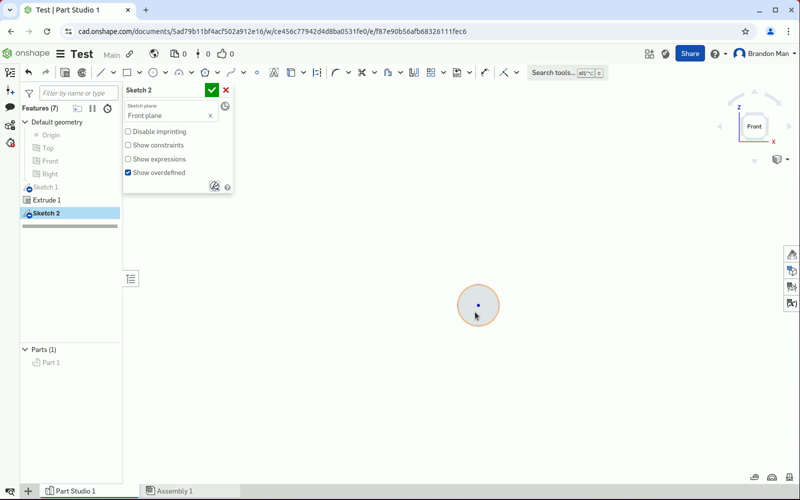
scroll(6)
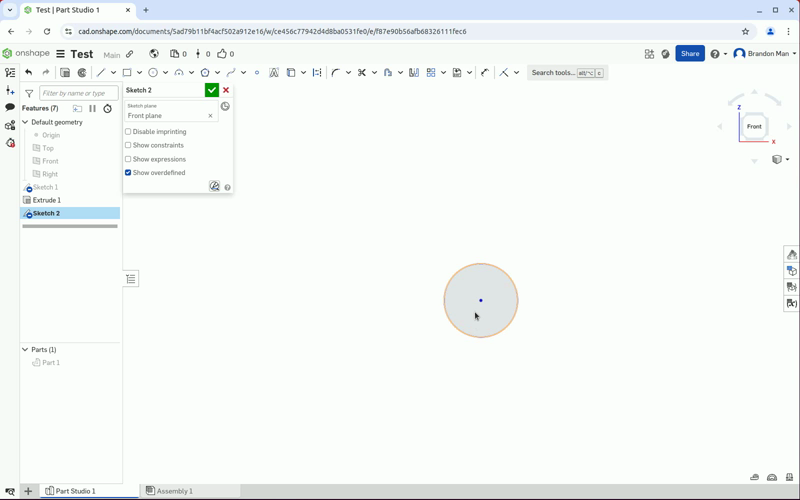
scroll(6)
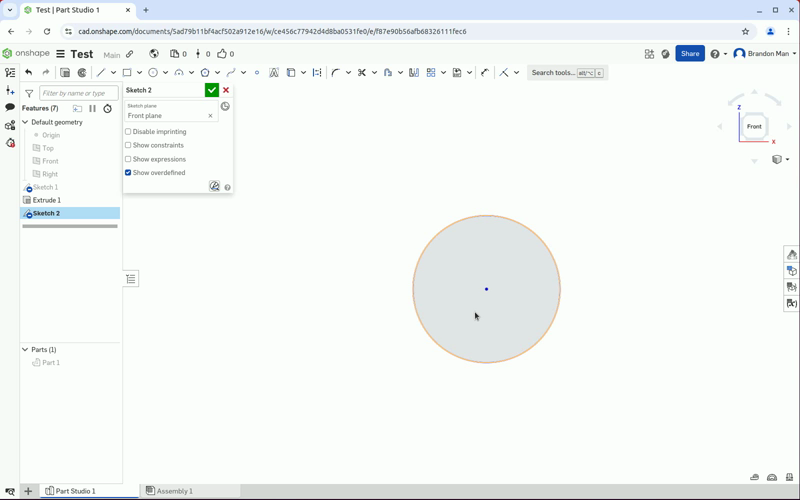
click(475, 311)
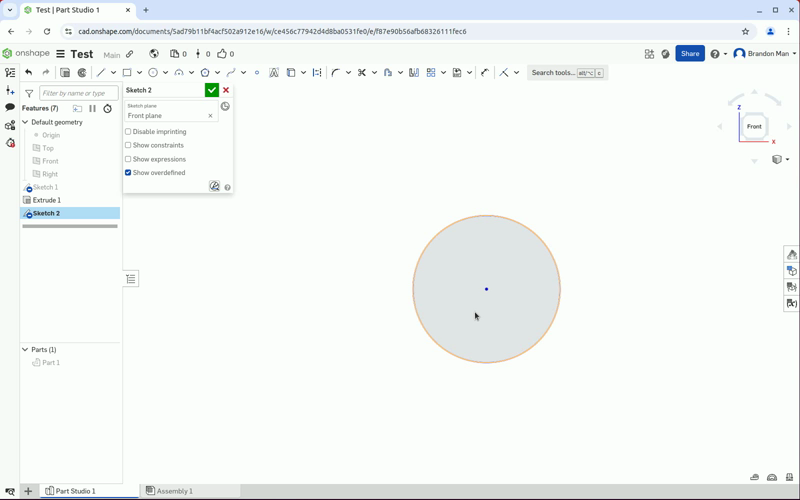
scroll(-6)
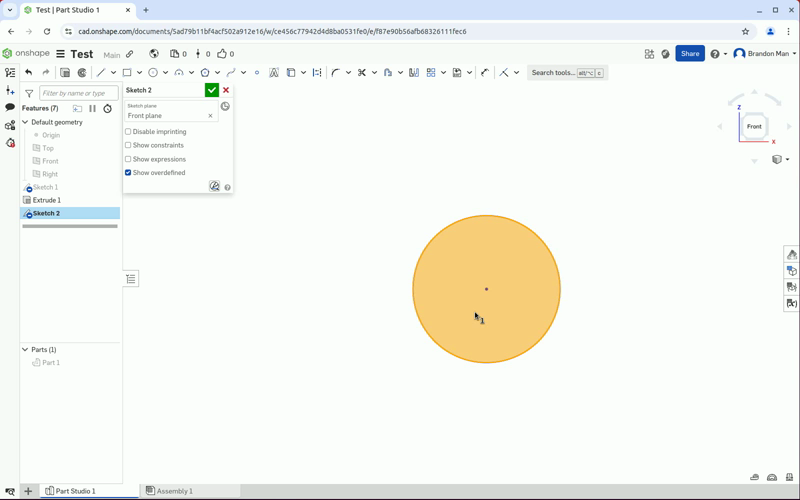
scroll(-6)
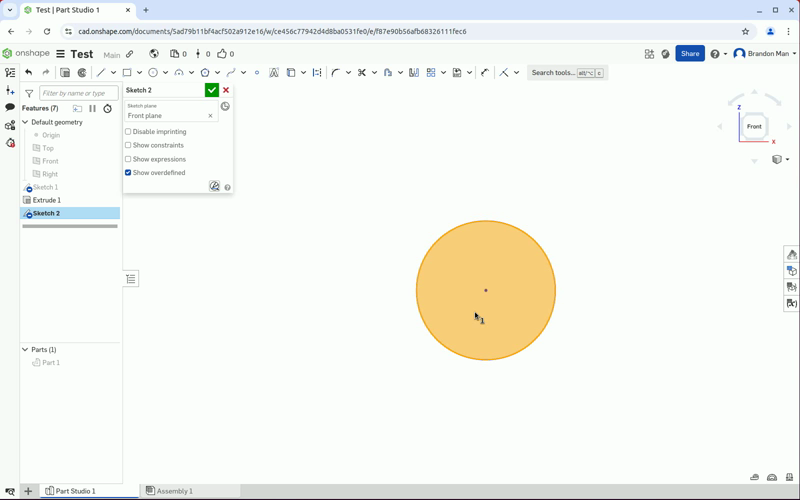
scroll(-6)
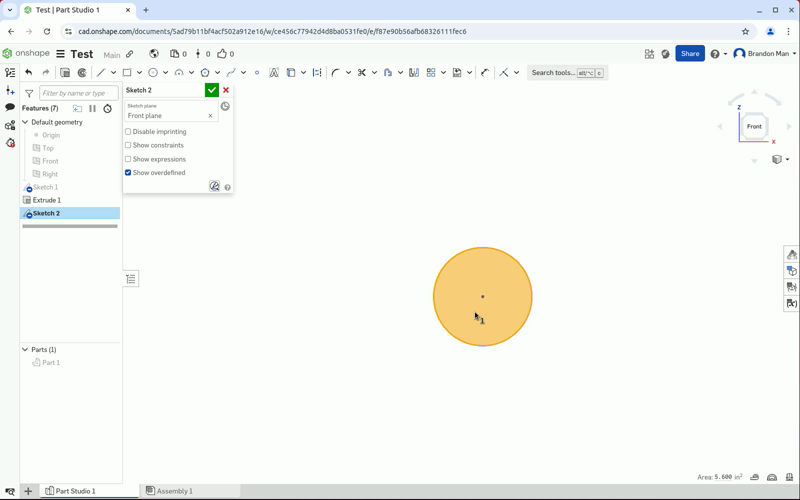
scroll(-6)
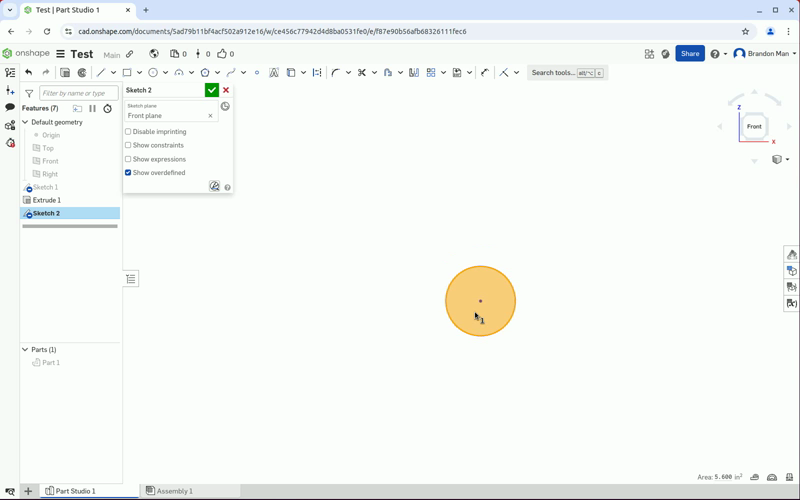
scroll(-6)
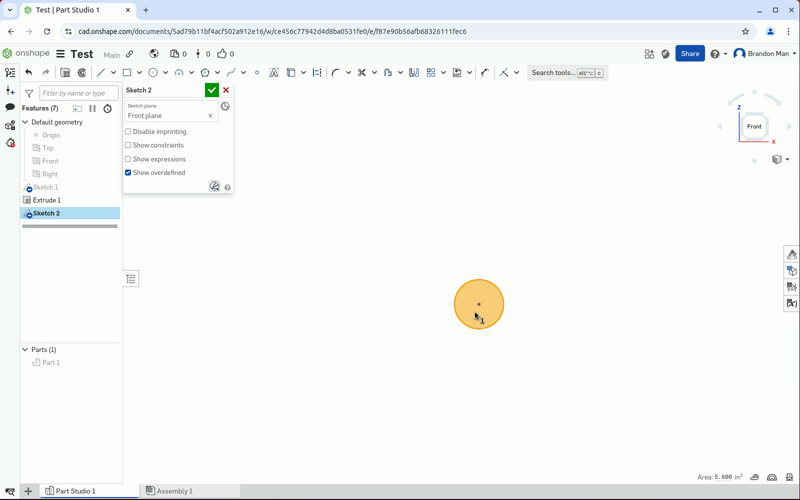
scroll(-6)
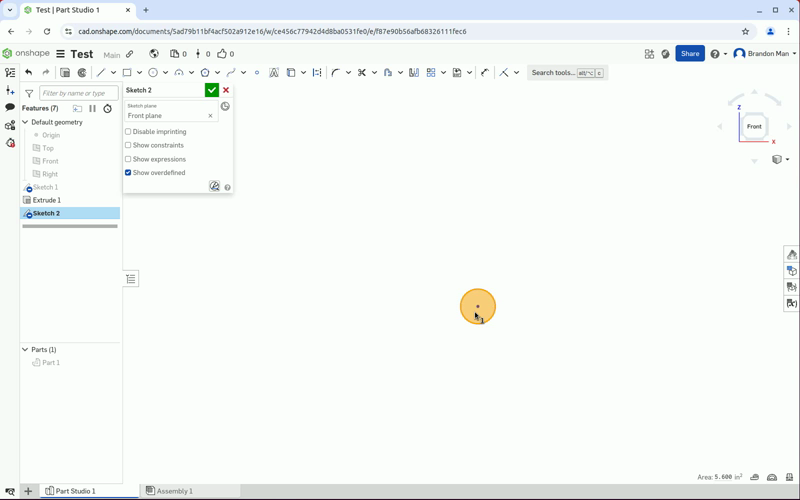
scroll(-6)
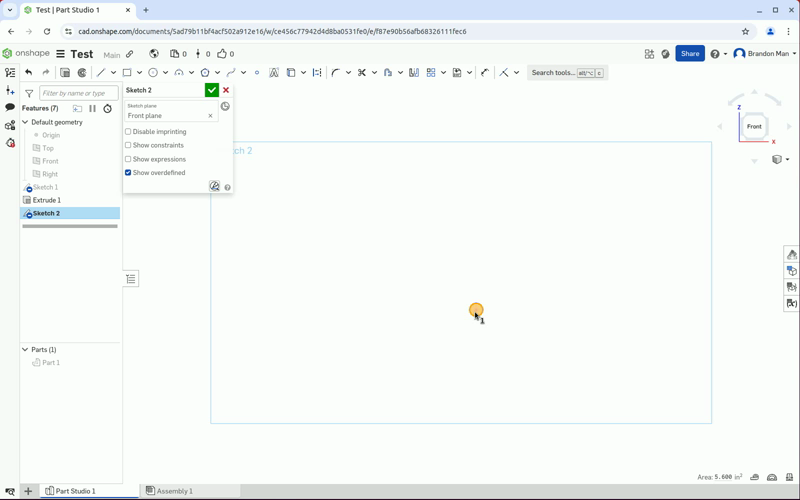
mouse_move(73, 352)
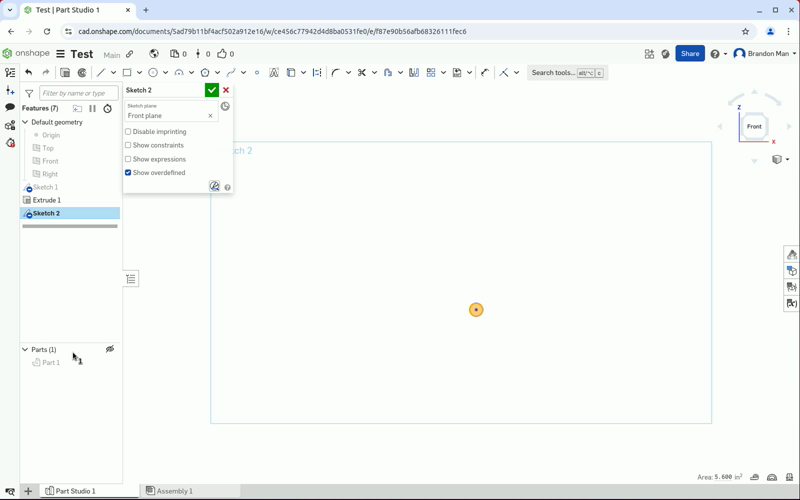
key(shift+y)
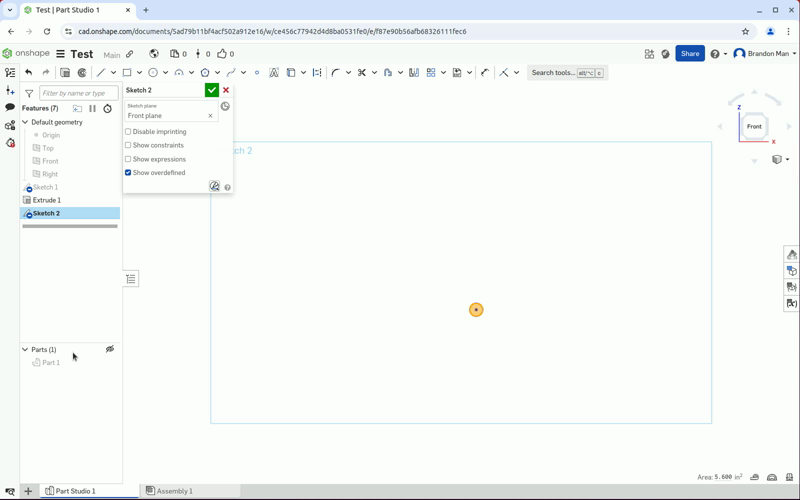
key(shift+e)
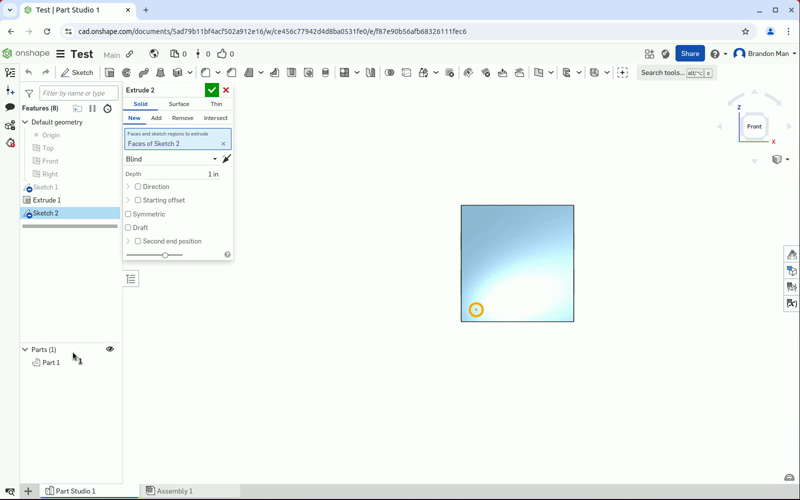
mouse_move(143, 106)
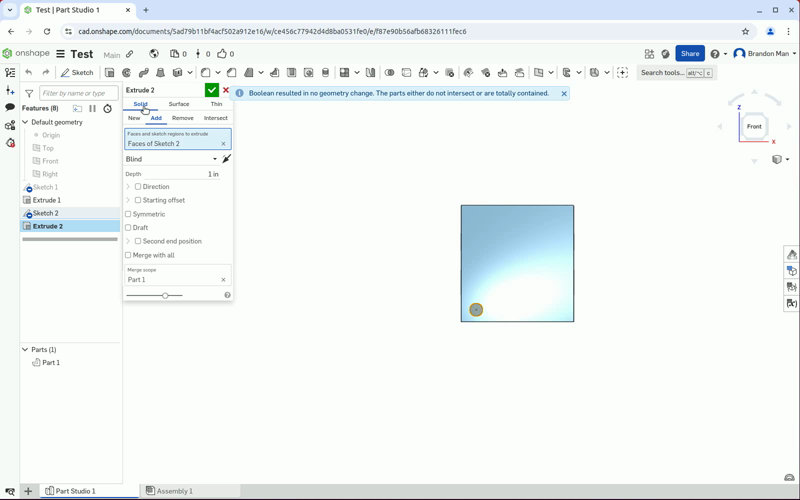
click(143, 106)
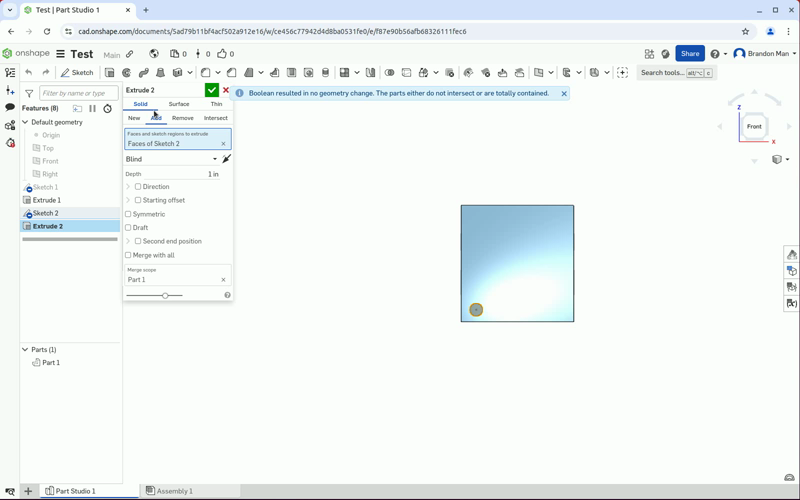
mouse_move(186, 120)
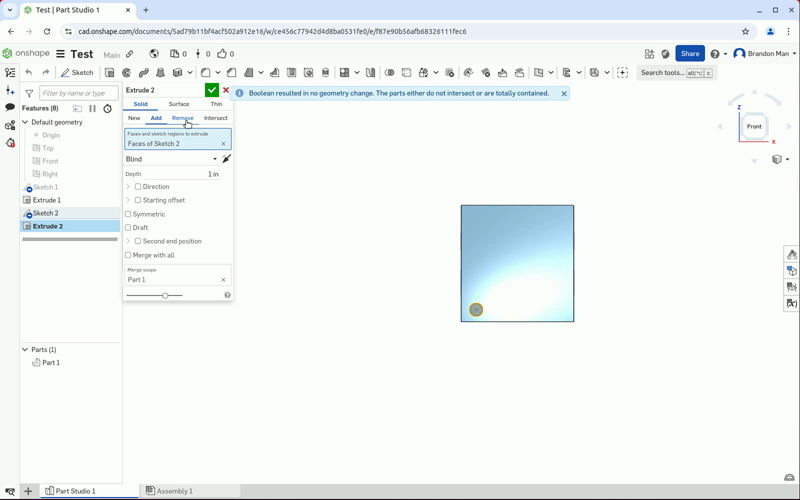
click(186, 120)
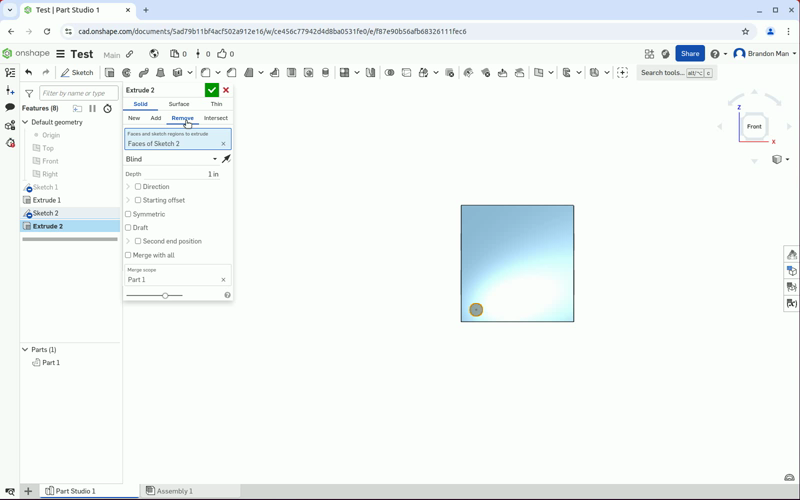
key(tab, 4)
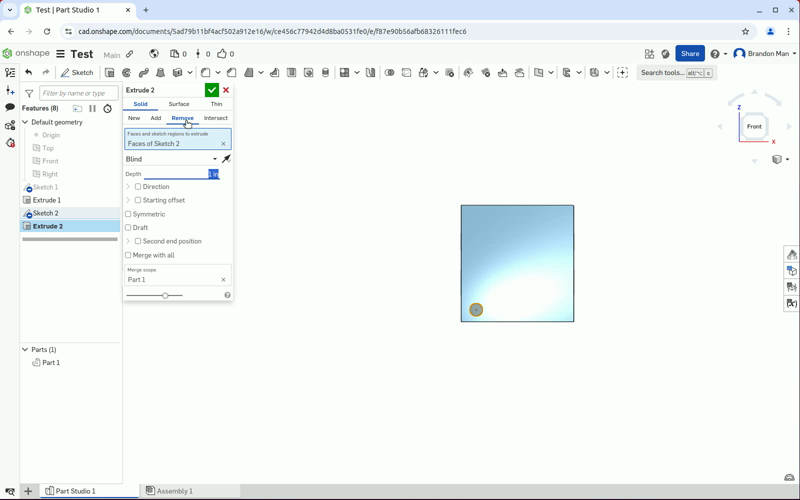
text(-43.328)
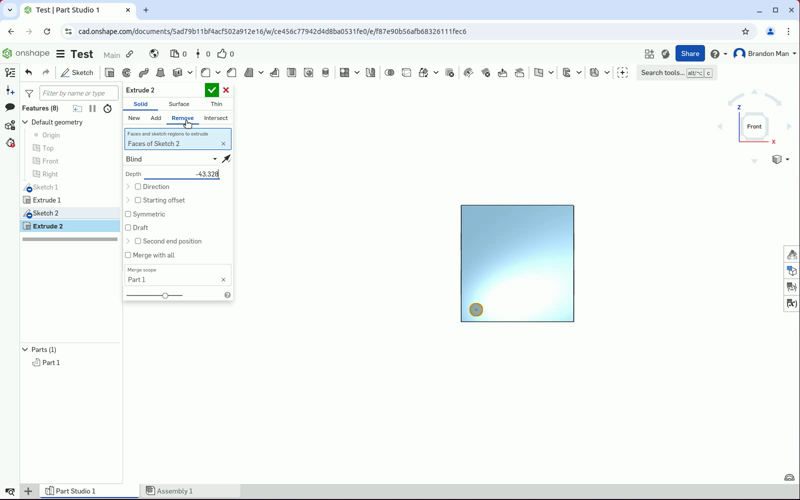
key(tab, 3)
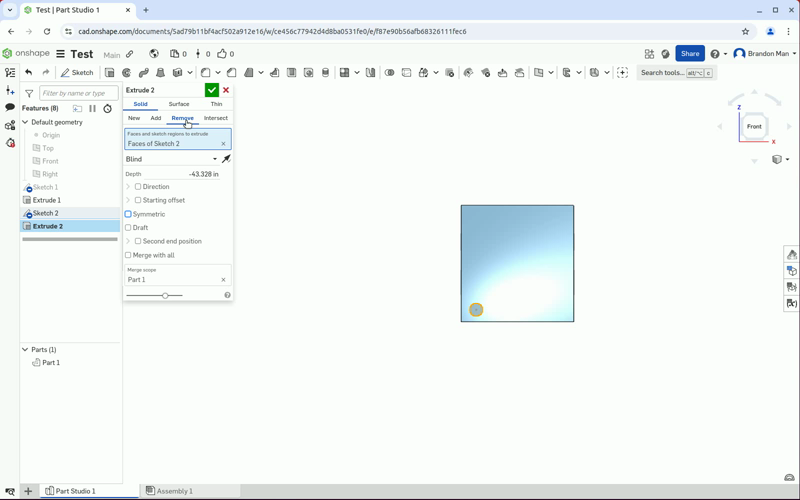
key(space)
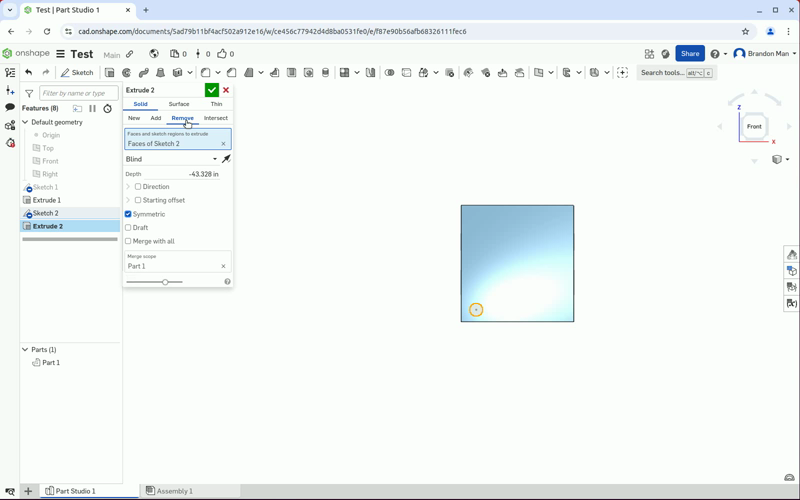
key(tab, 2)
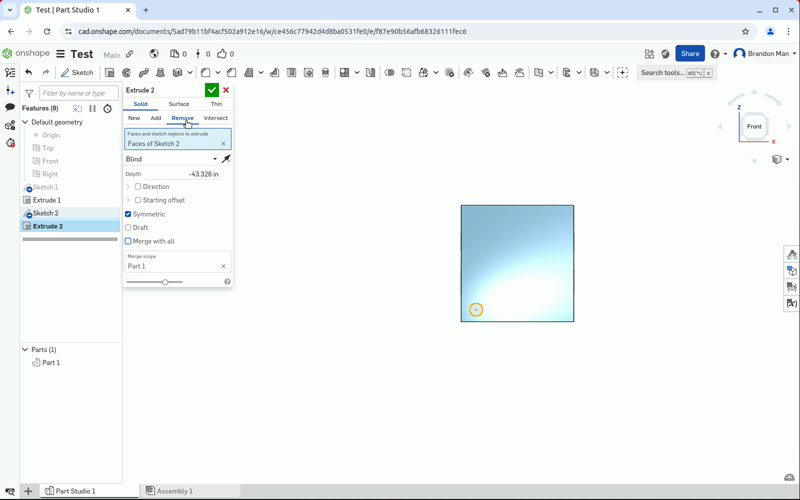
key(space)
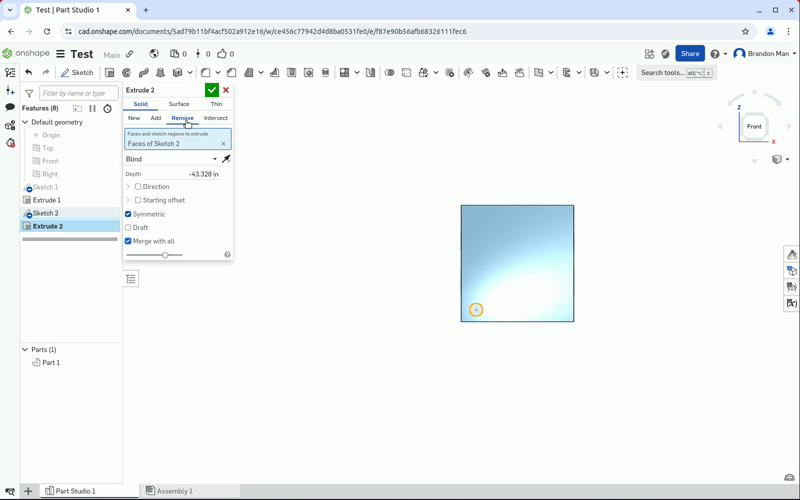
key(enter)
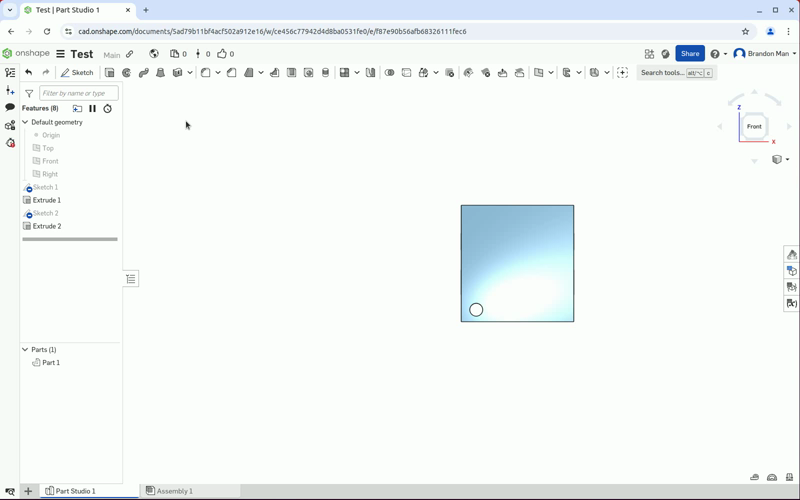
key(shift+h)
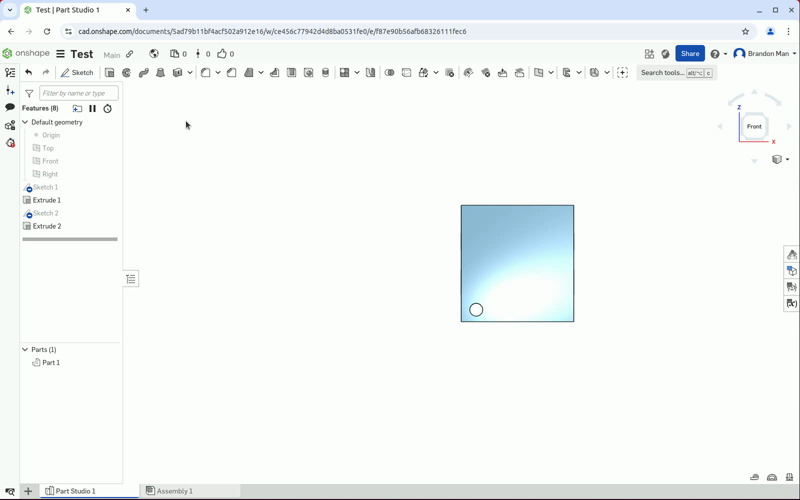
key(shift+h)
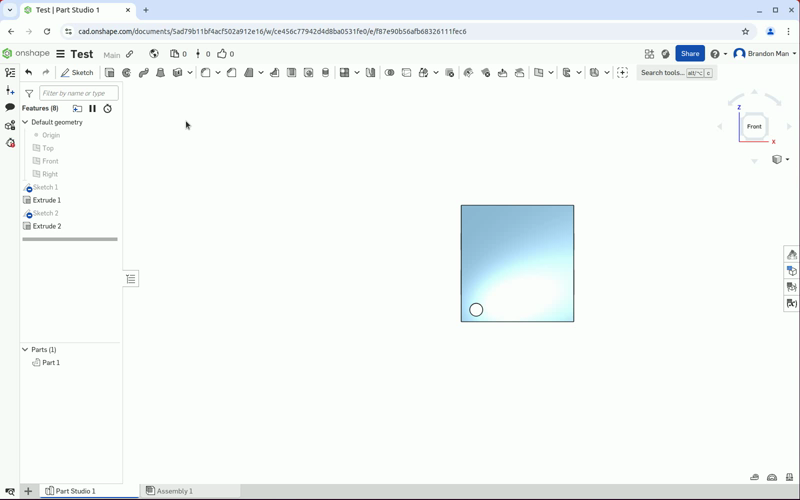
mouse_move(73, 189)
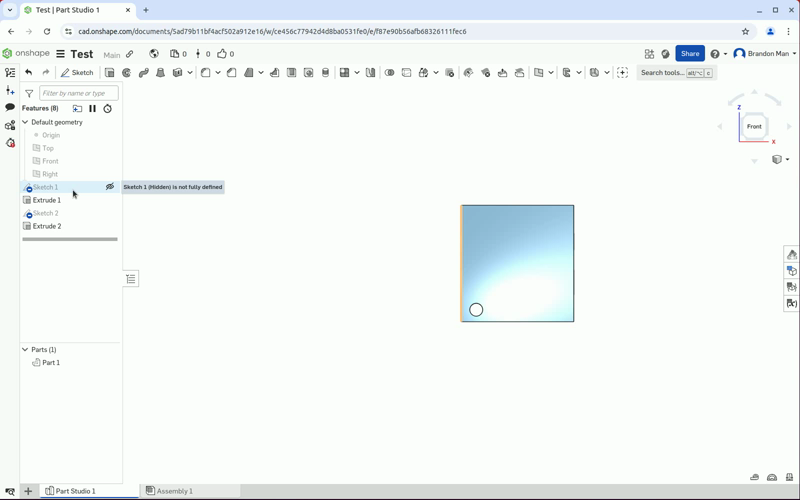
click(73, 189)
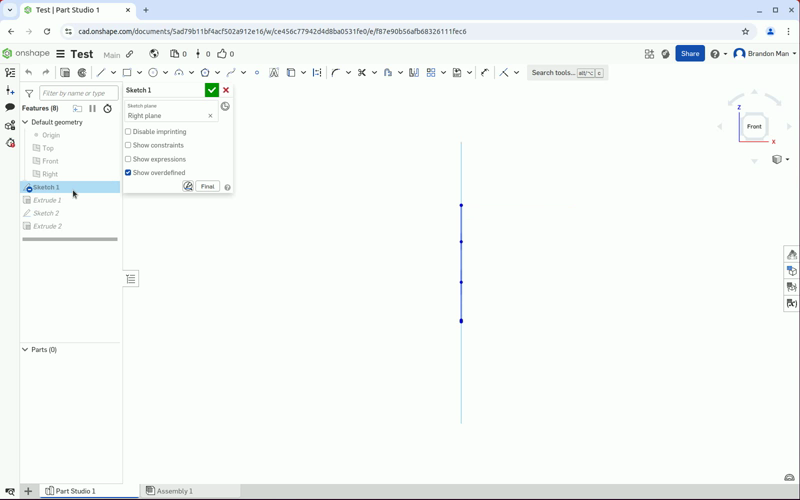
mouse_move(229, 92)
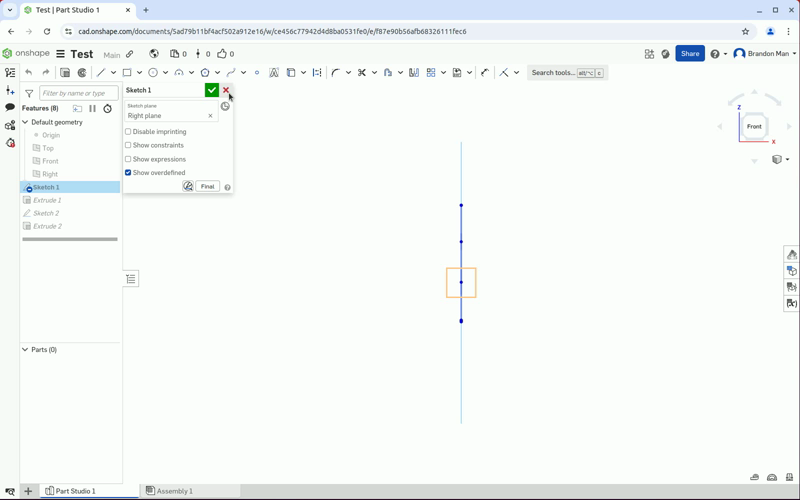
click(229, 92)
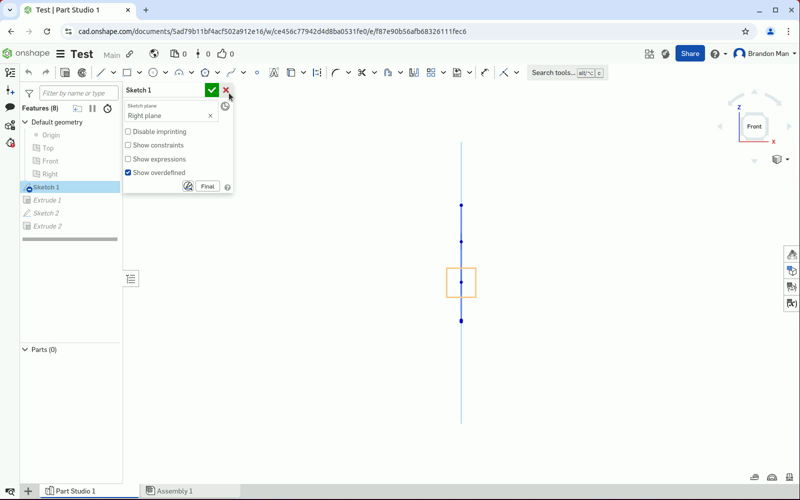
key(shift+s)
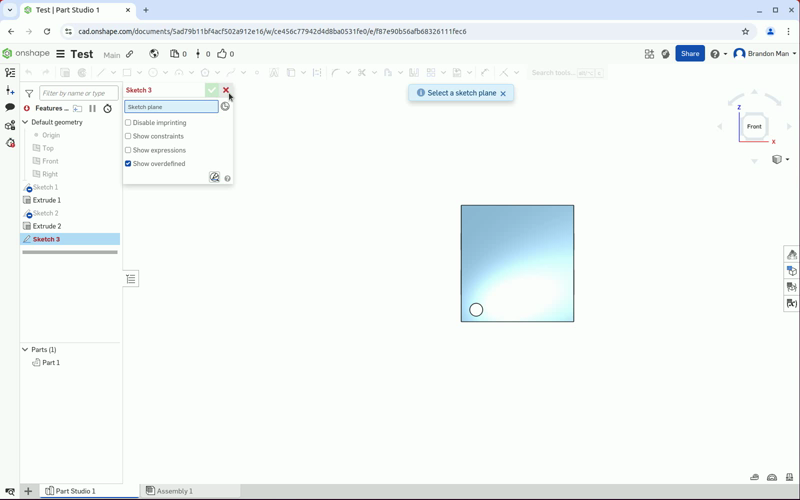
mouse_move(73, 163)
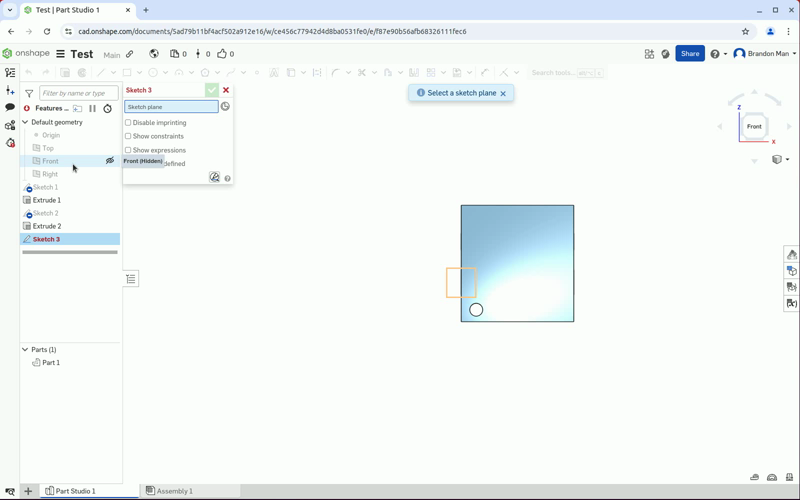
click(73, 163)
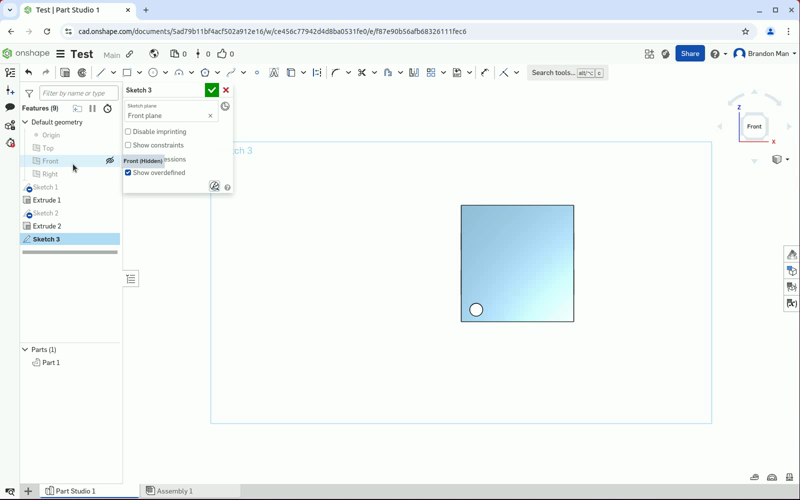
mouse_move(73, 352)
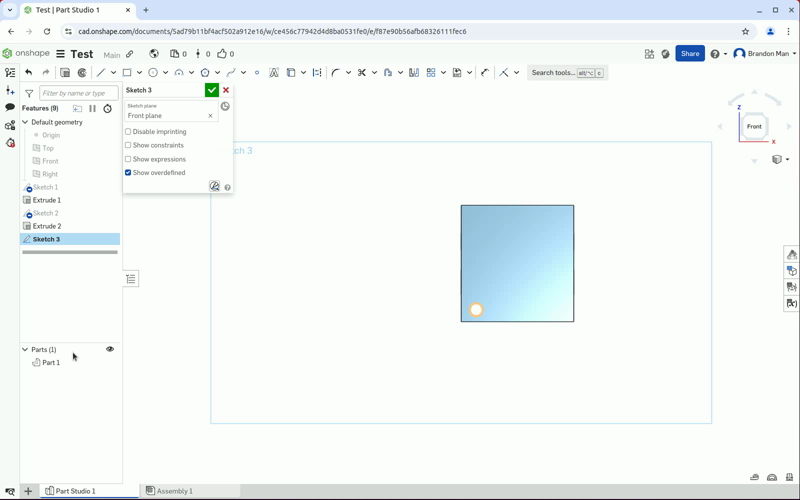
key(y)
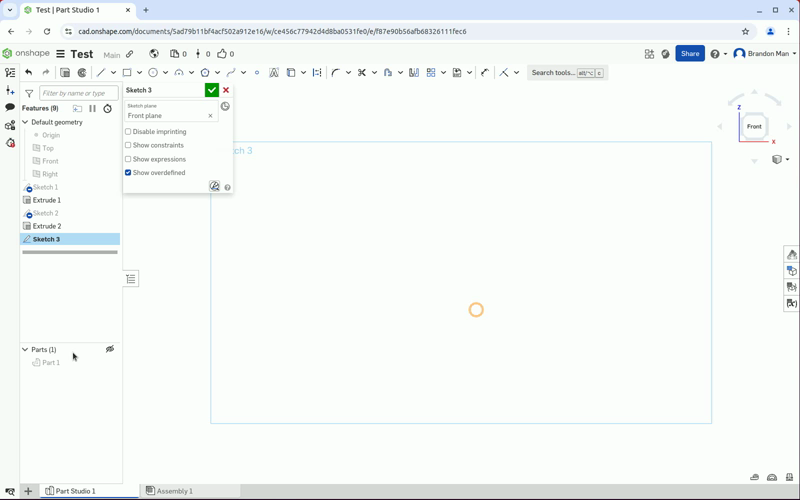
key(l)
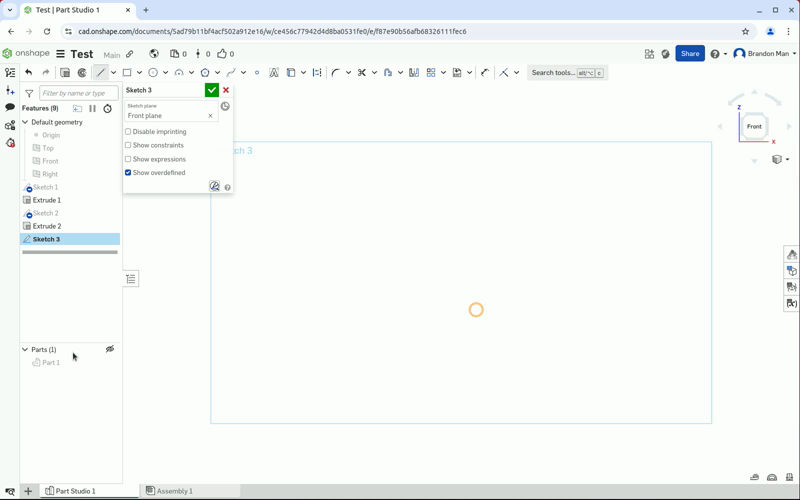
key_down(shift)
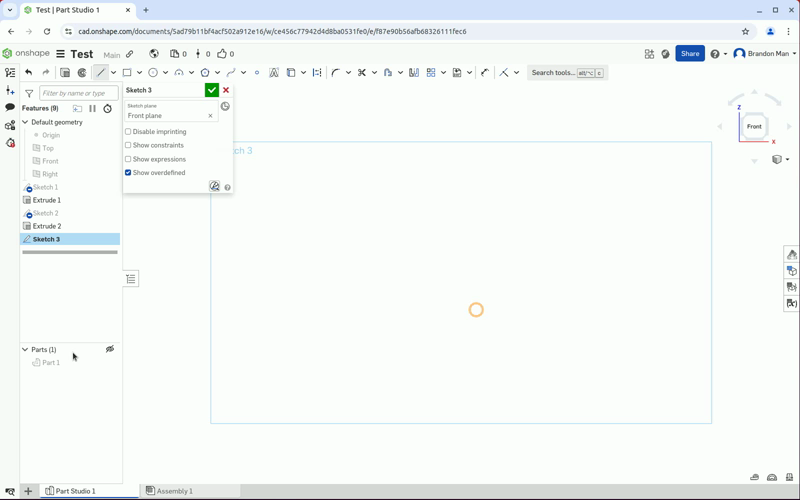
mouse_move(529, 312)
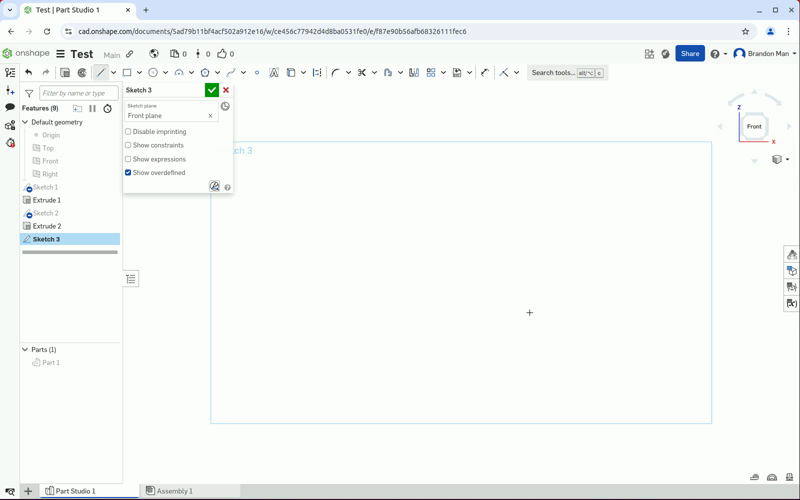
click(529, 312)
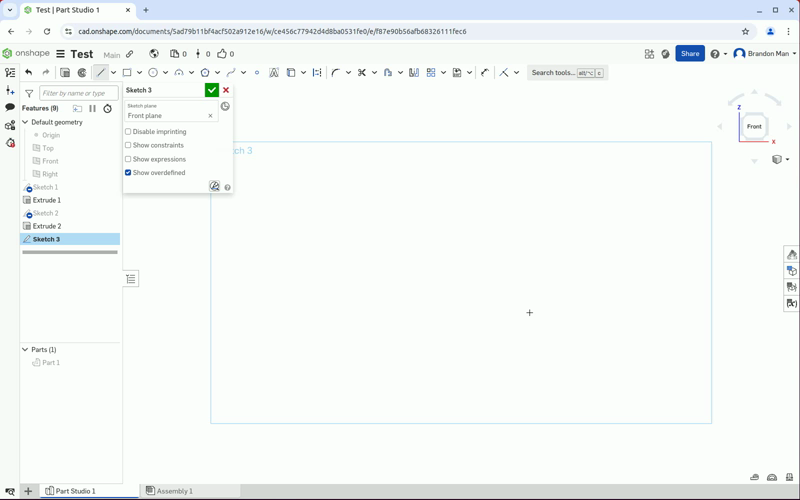
key_up(shift)
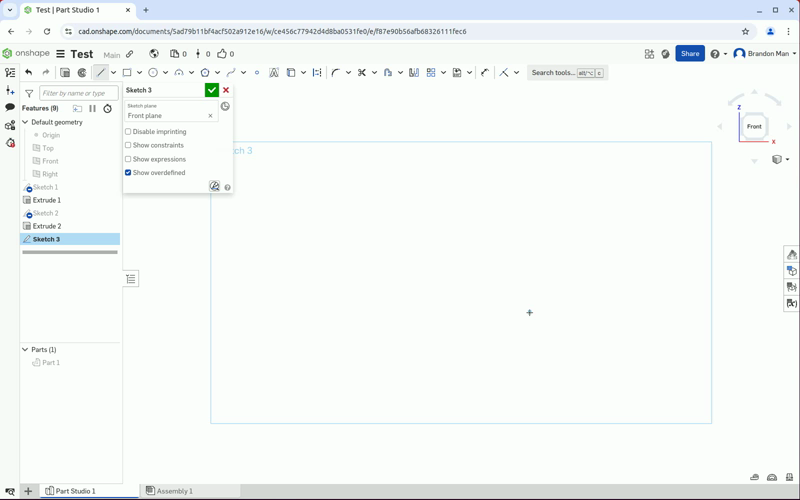
key_down(shift)
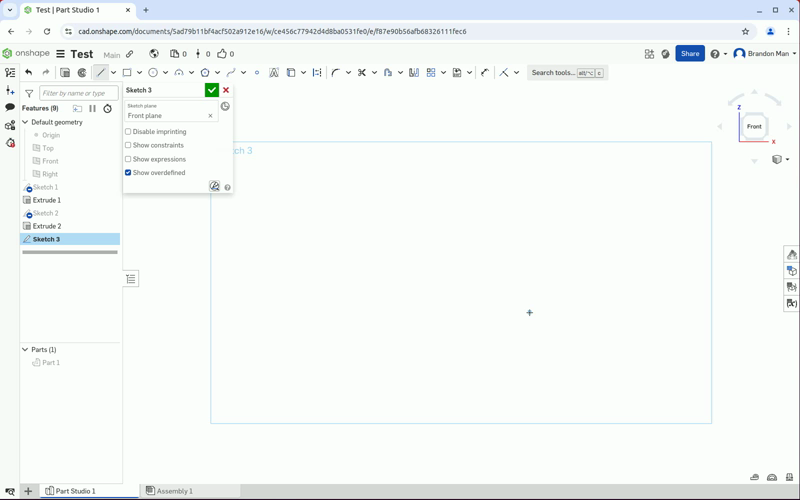
mouse_move(559, 312)
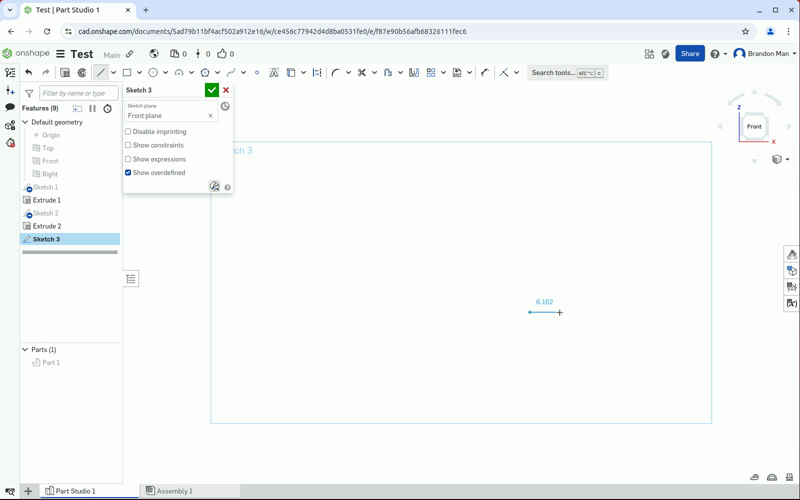
mouse_move(569, 312)
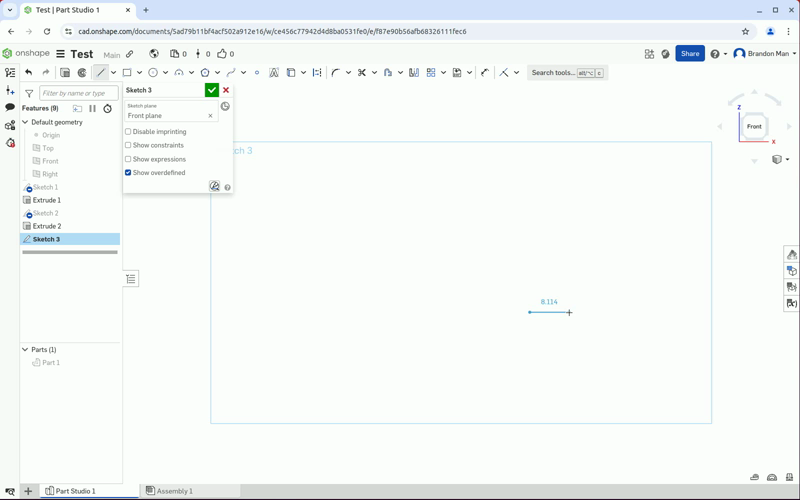
click(569, 312)
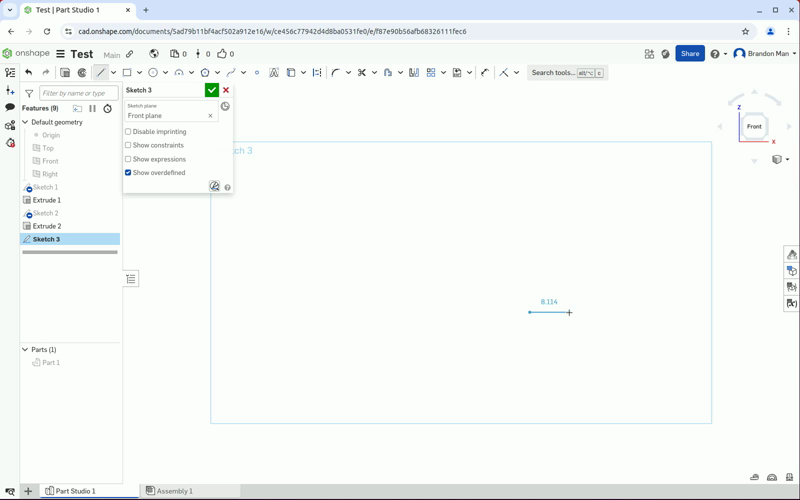
key_up(shift)
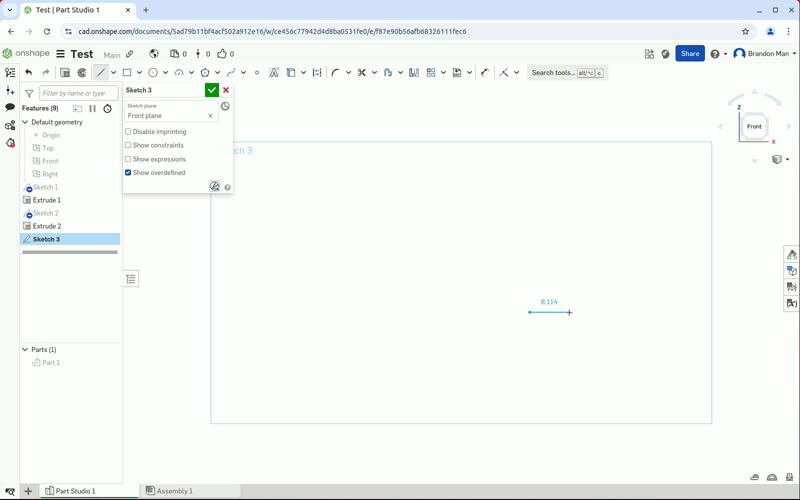
key_down(shift)
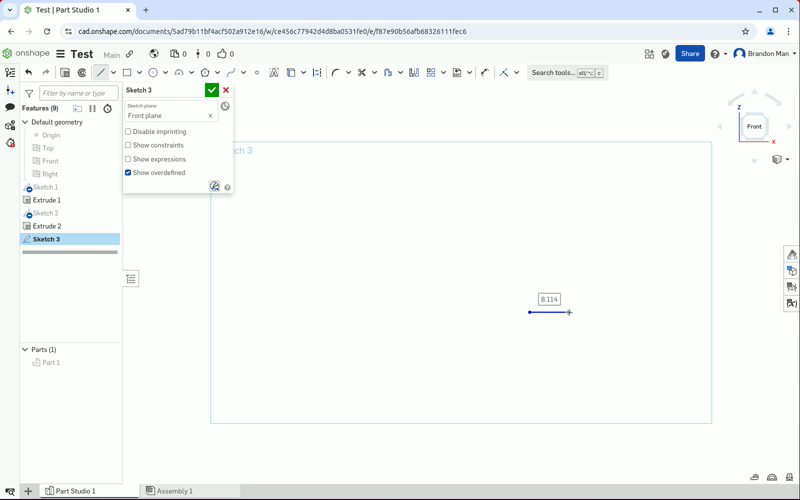
mouse_move(589, 312)
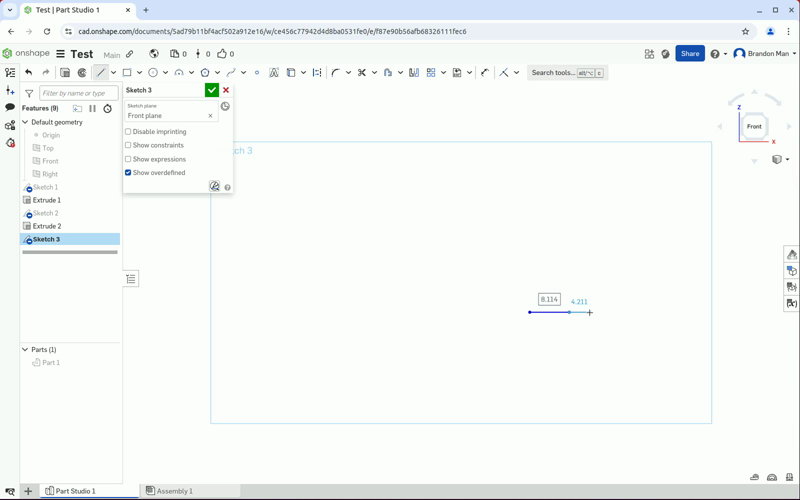
mouse_move(569, 305)
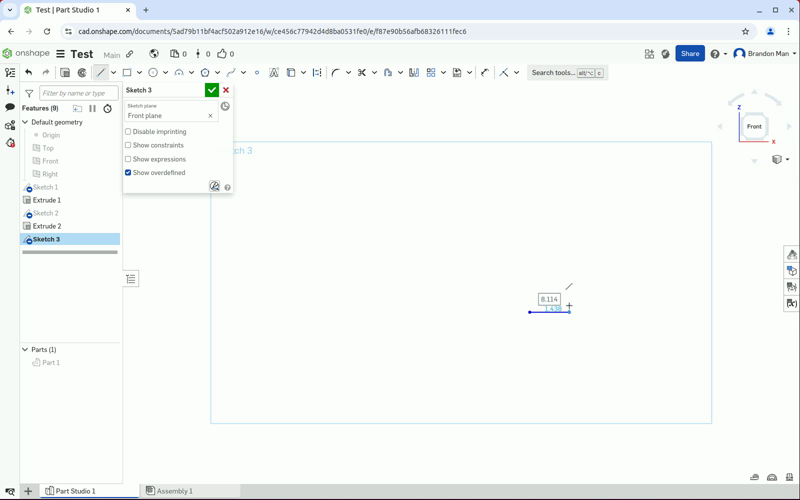
scroll(6)
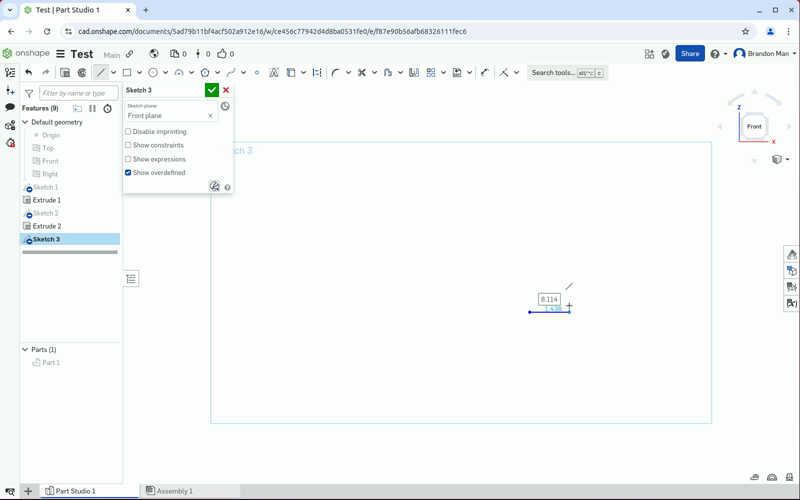
scroll(6)
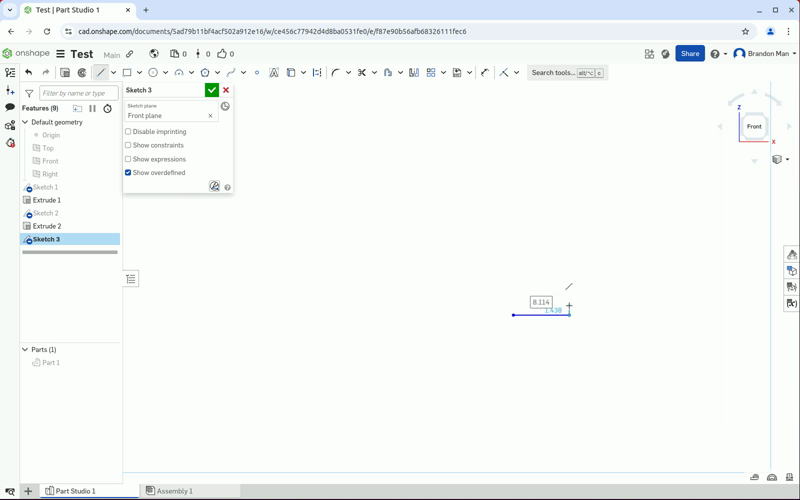
scroll(6)
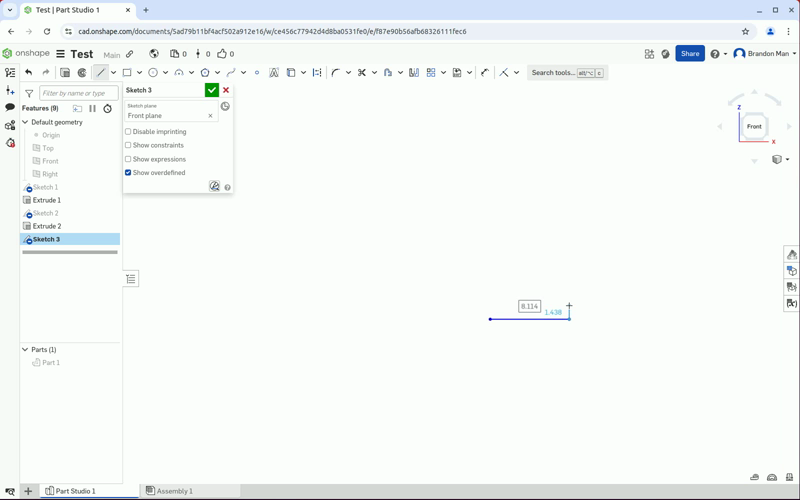
scroll(6)
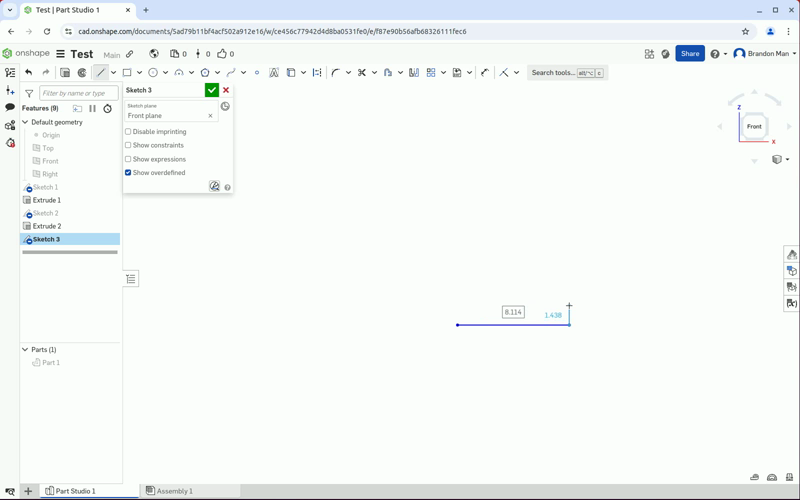
scroll(6)
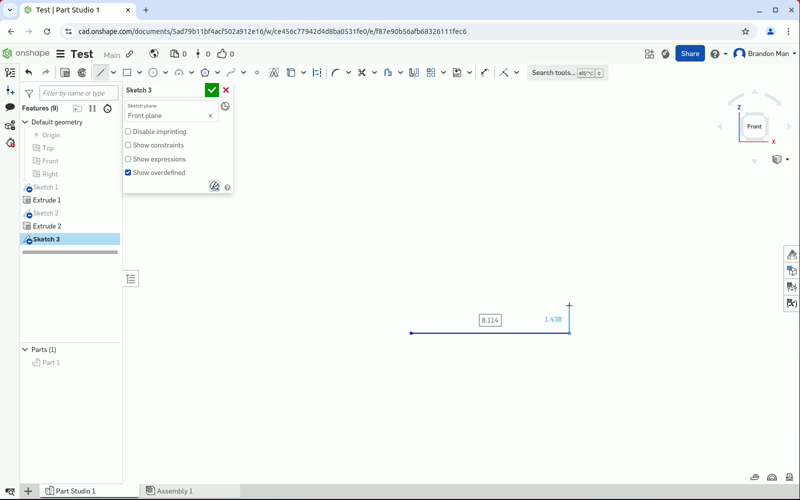
scroll(6)
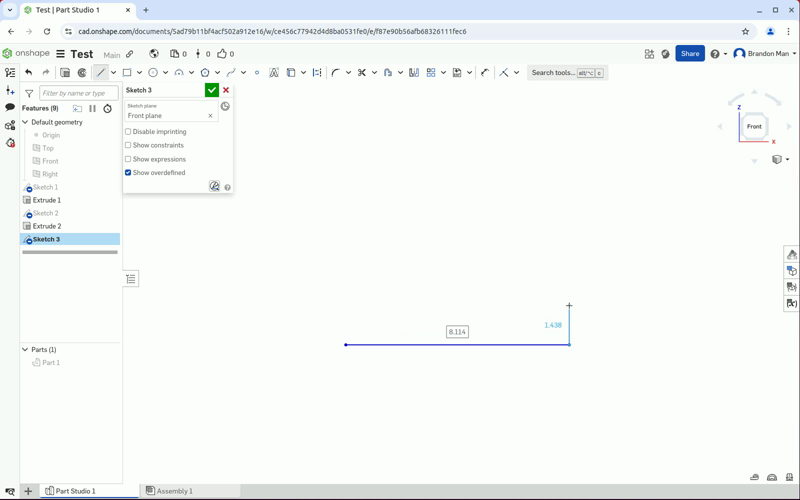
scroll(6)
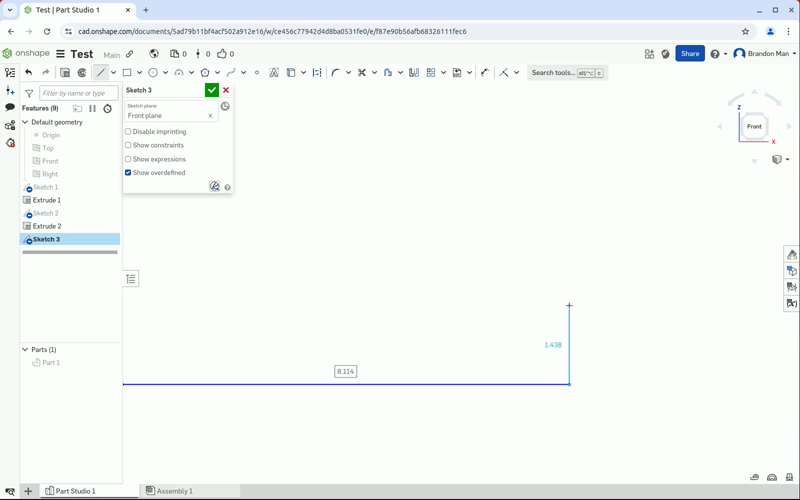
click(569, 305)
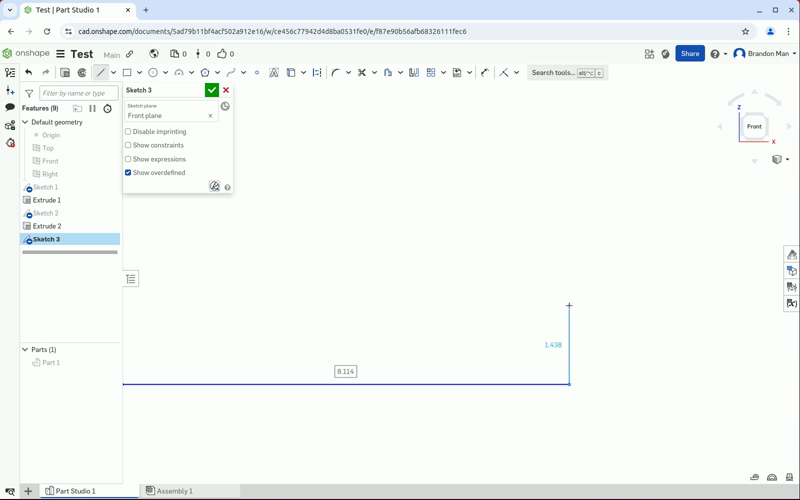
scroll(-6)
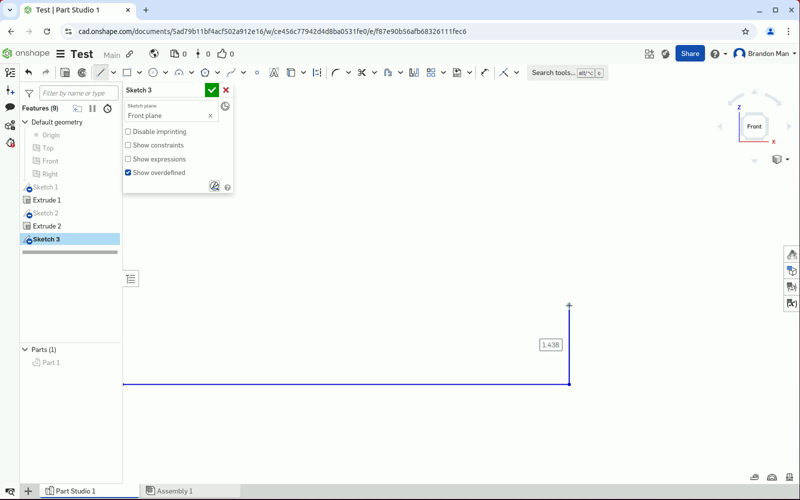
scroll(-6)
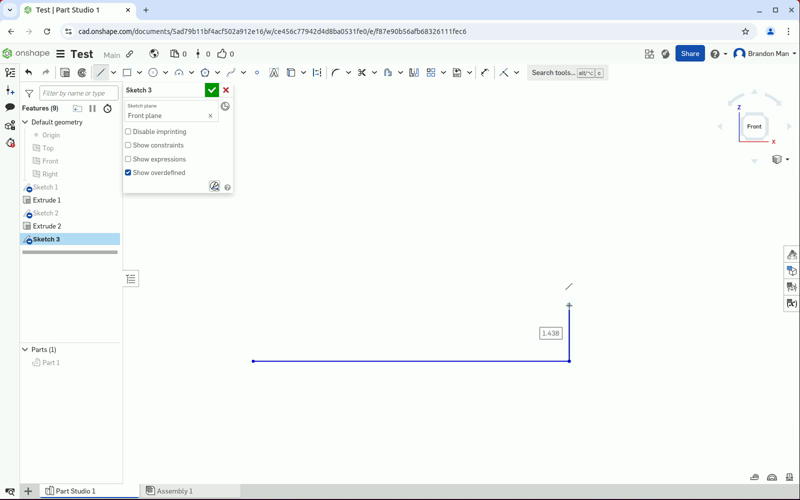
scroll(-6)
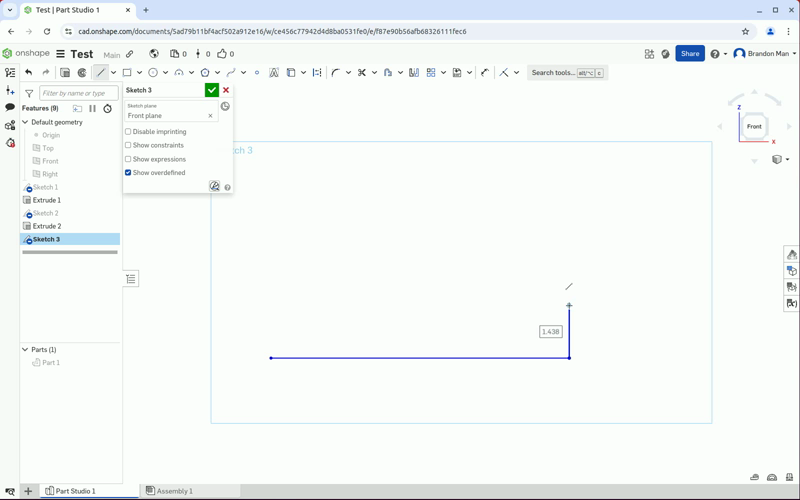
scroll(-6)
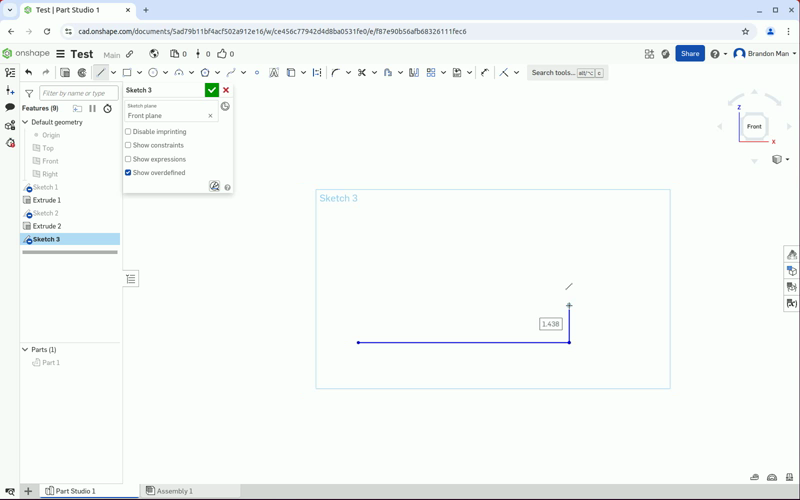
scroll(-6)
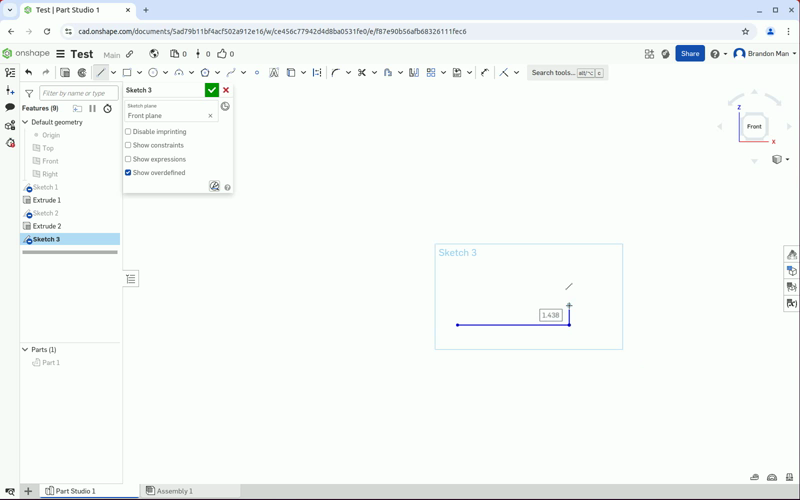
scroll(-6)
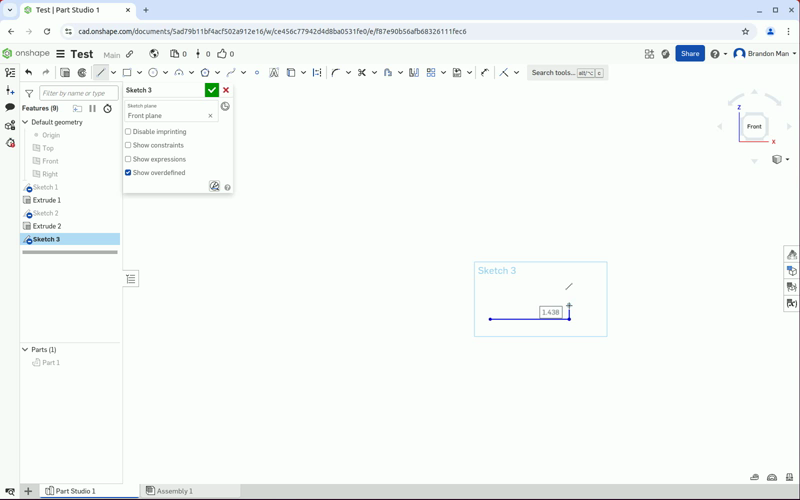
scroll(-6)
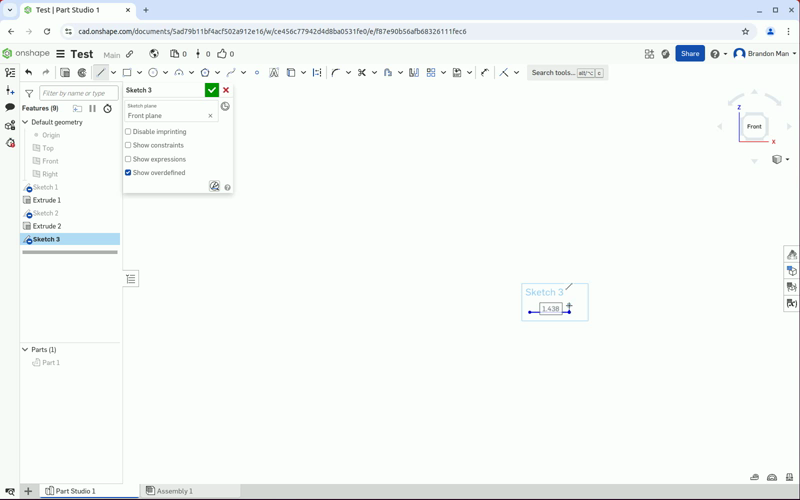
key_up(shift)
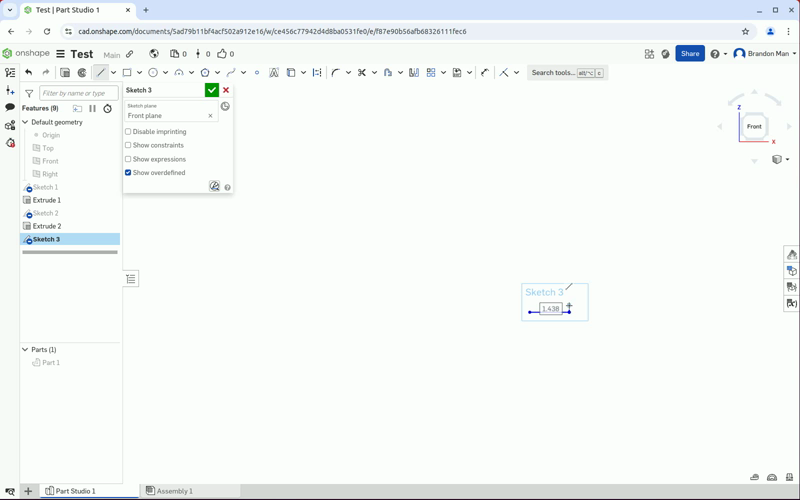
key_down(shift)
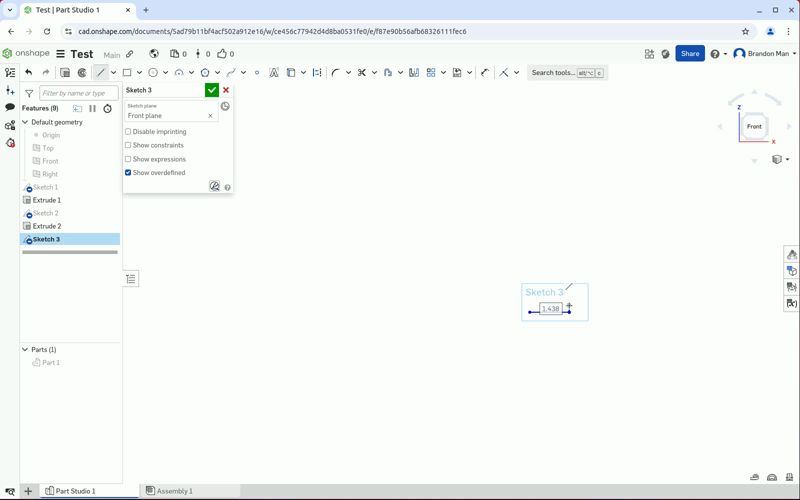
mouse_move(589, 305)
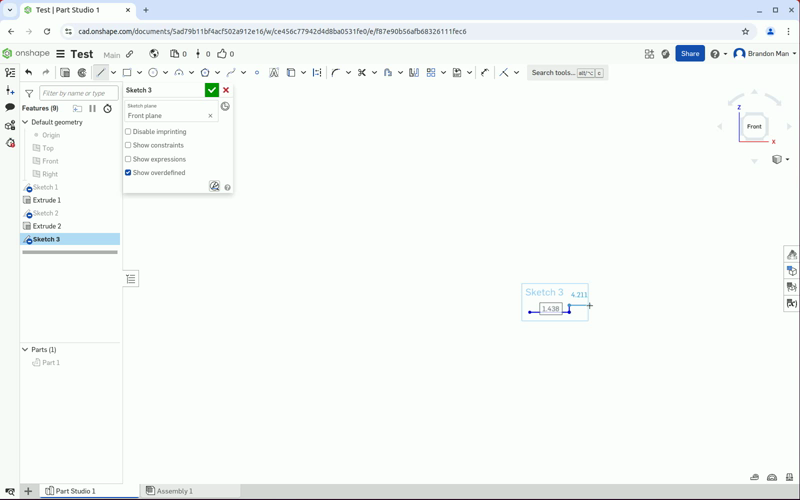
mouse_move(529, 305)
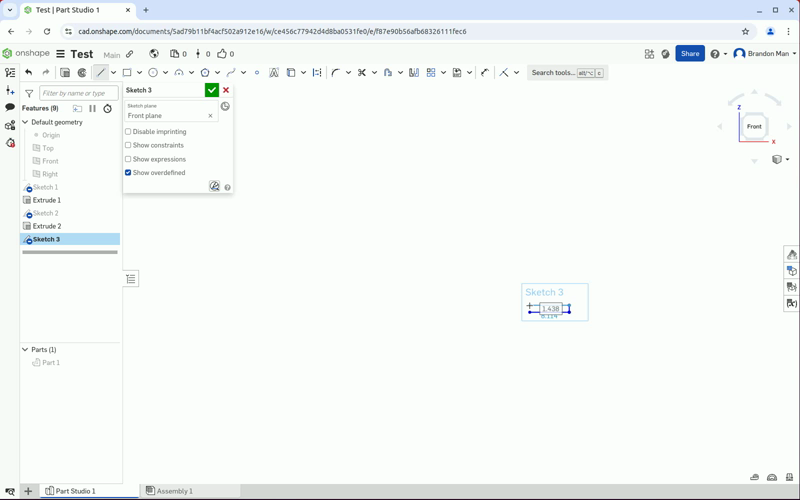
click(529, 305)
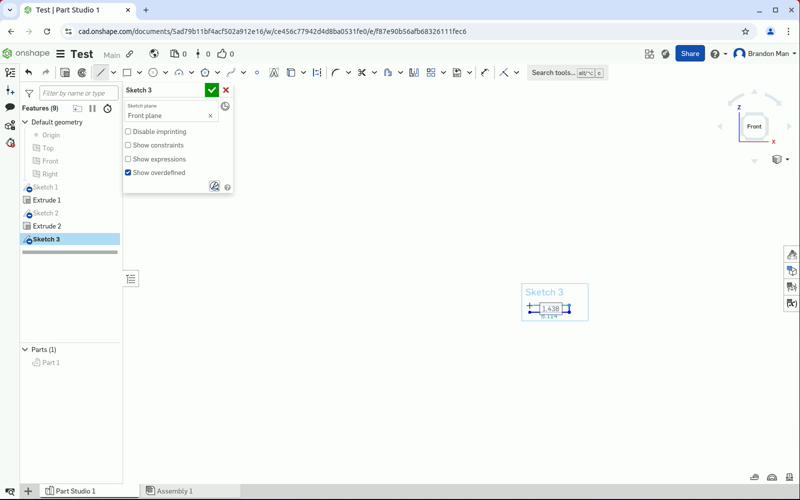
key_up(shift)
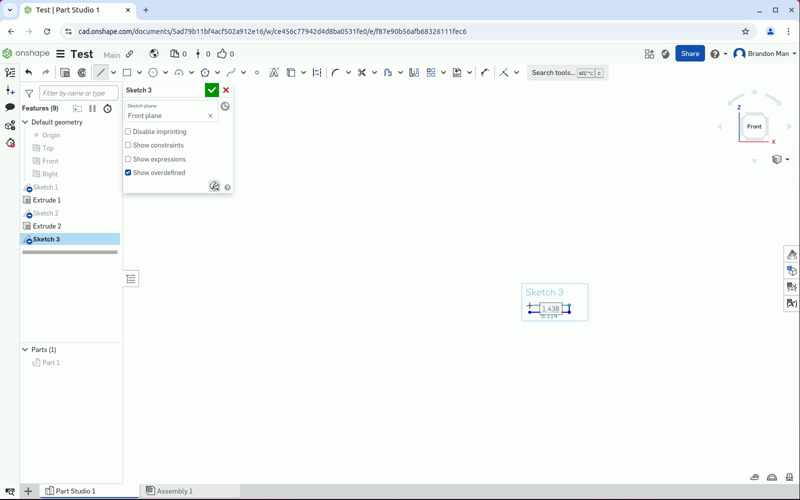
mouse_move(559, 305)
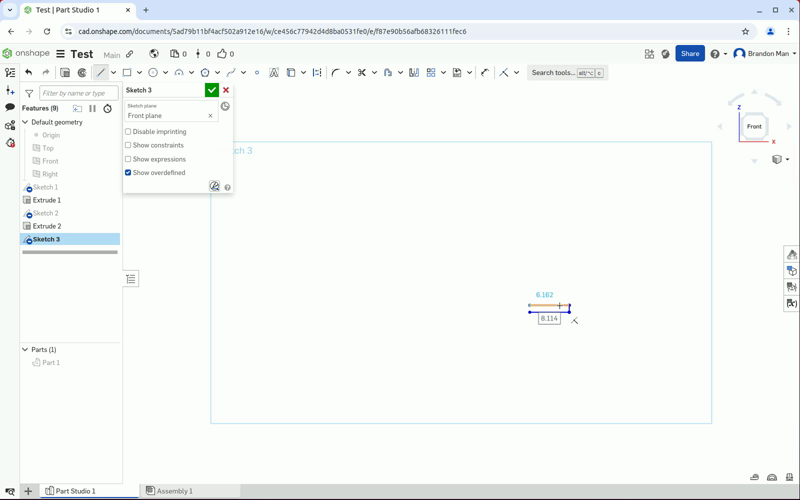
key_down(shift)
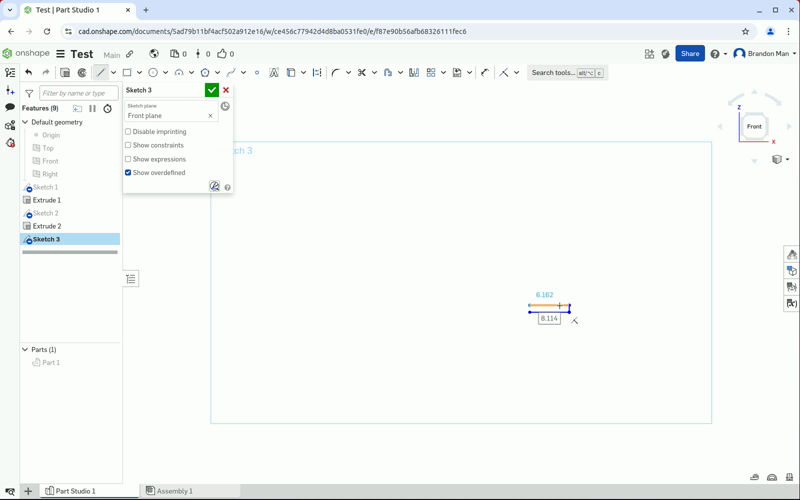
mouse_move(529, 312)
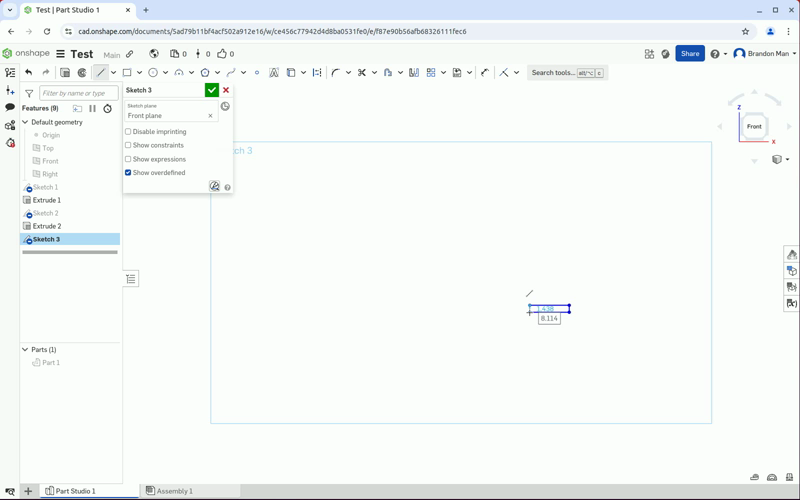
scroll(6)
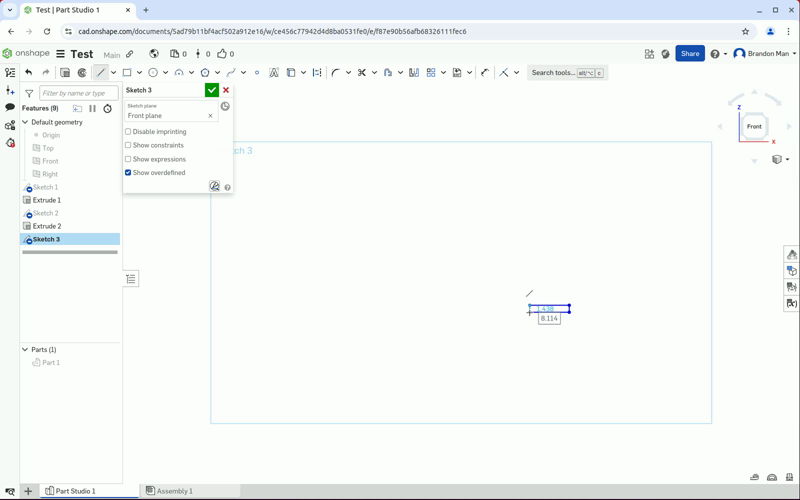
scroll(6)
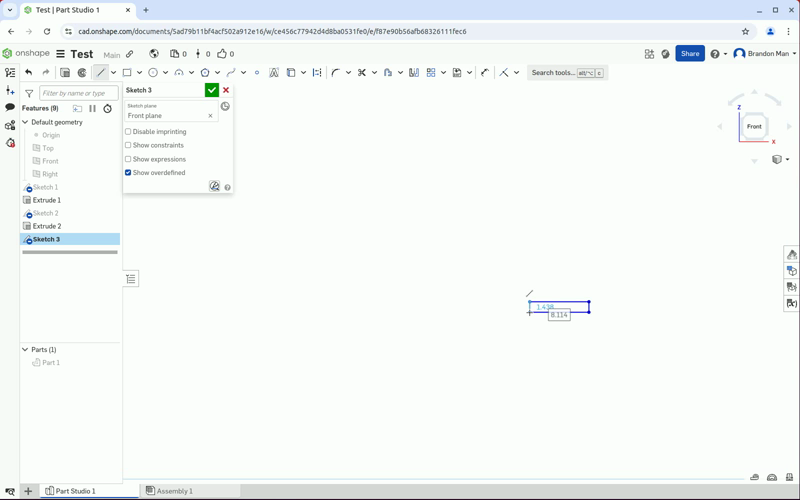
scroll(6)
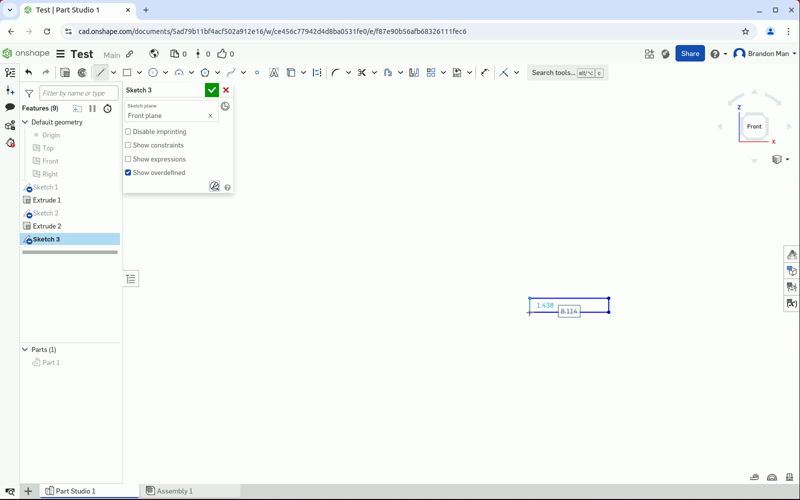
scroll(6)
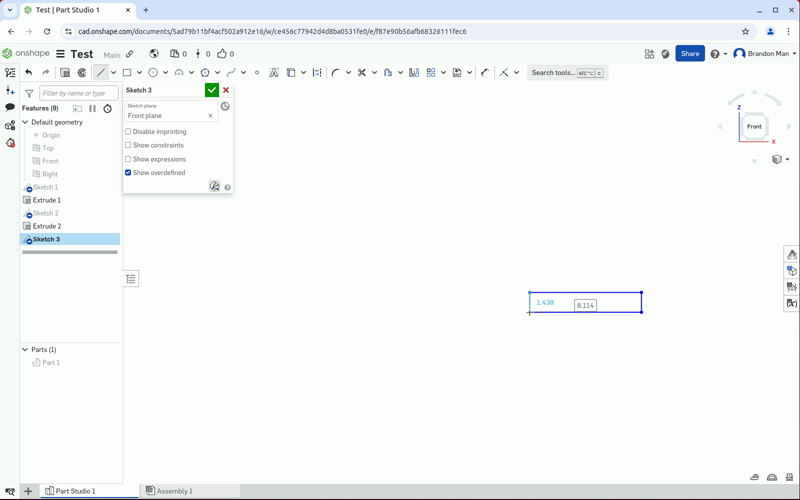
scroll(6)
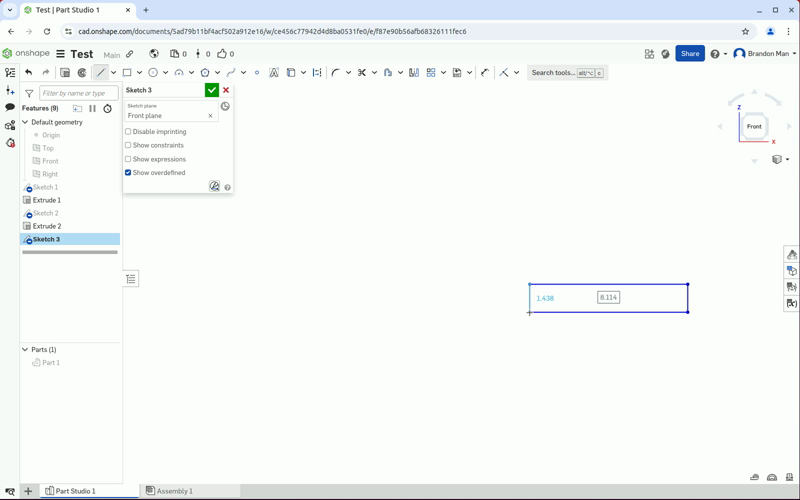
scroll(6)
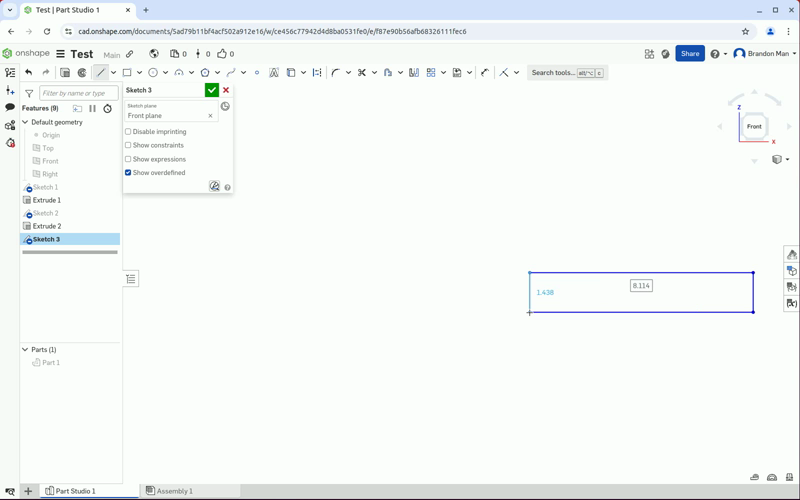
scroll(6)
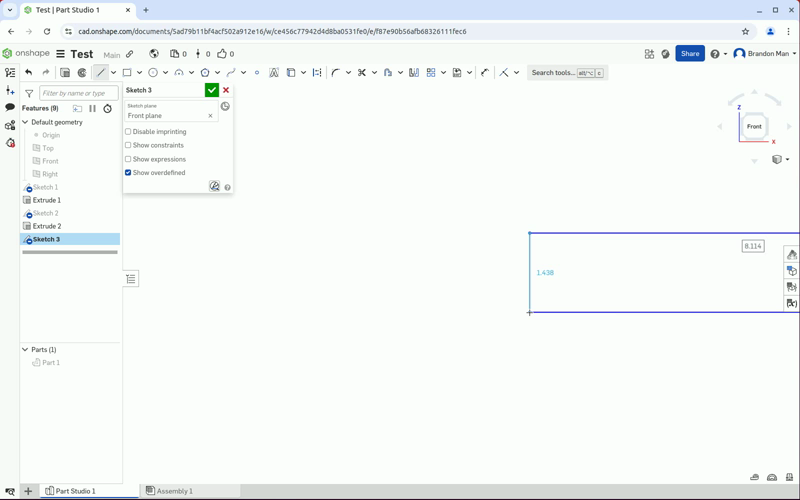
key_up(shift)
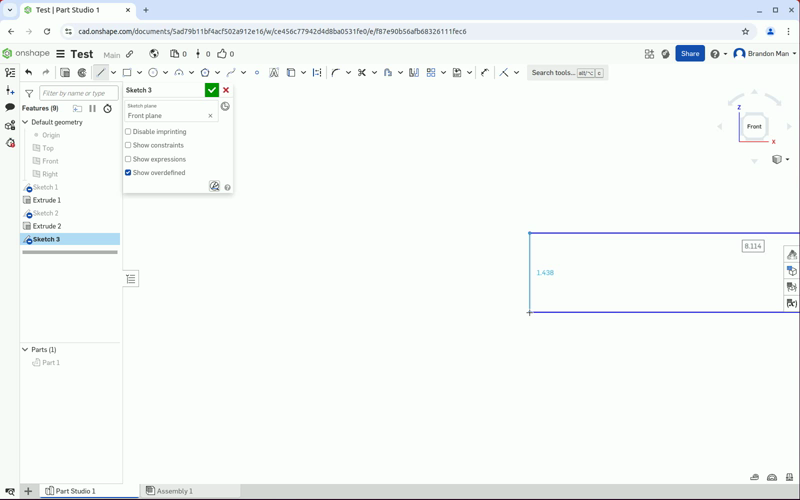
click(529, 312)
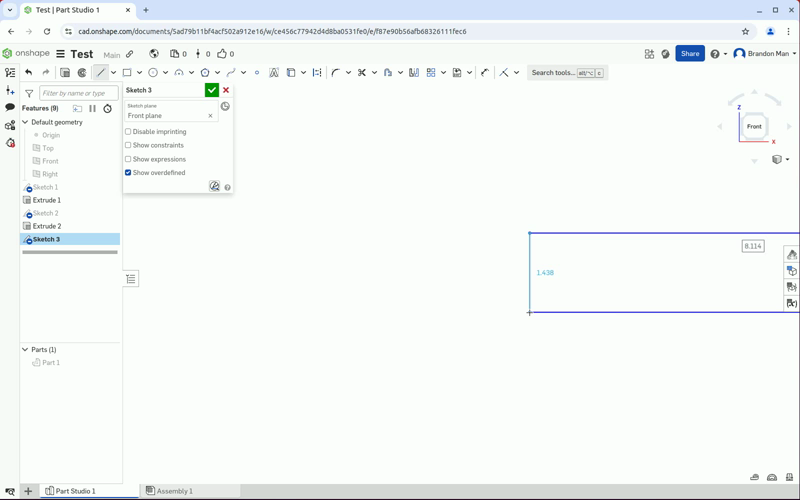
scroll(-6)
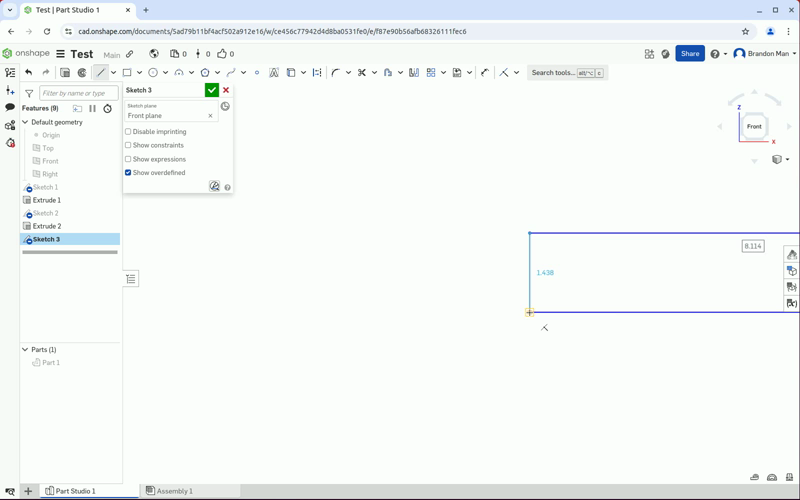
scroll(-6)
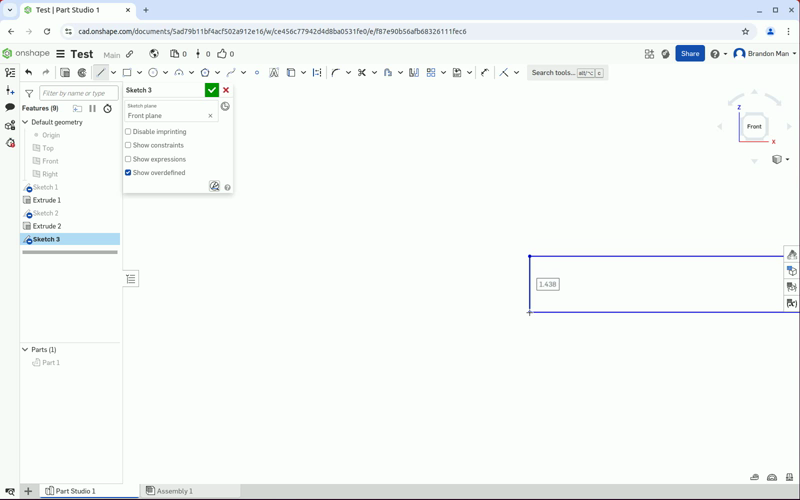
scroll(-6)
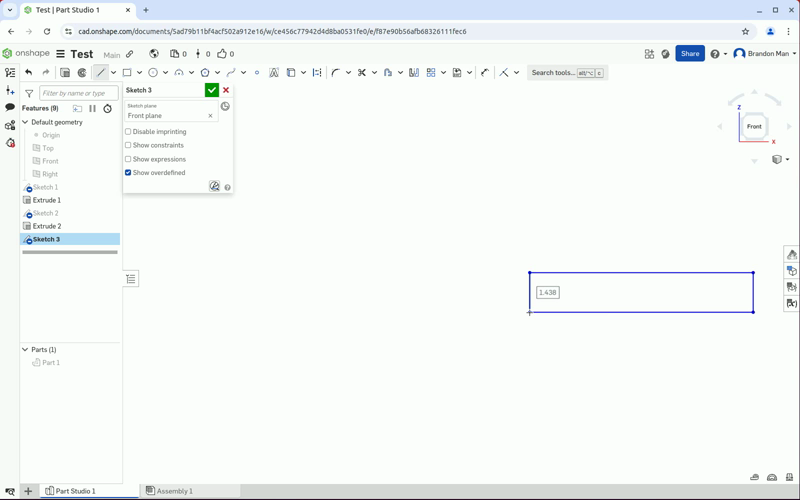
scroll(-6)
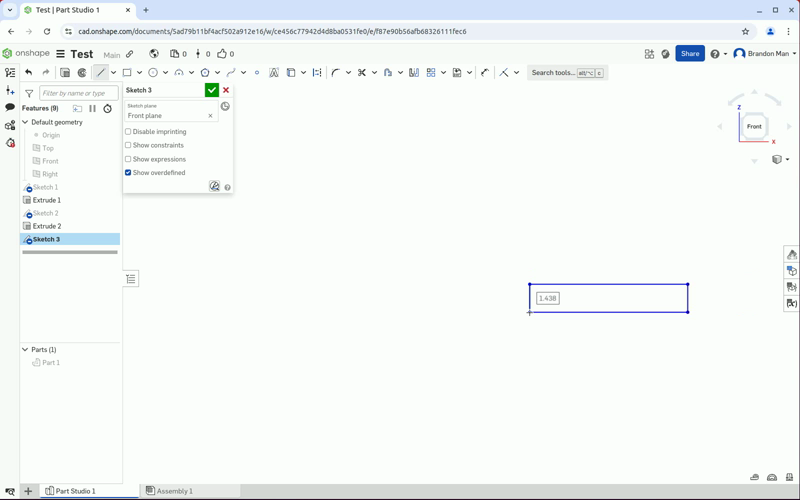
scroll(-6)
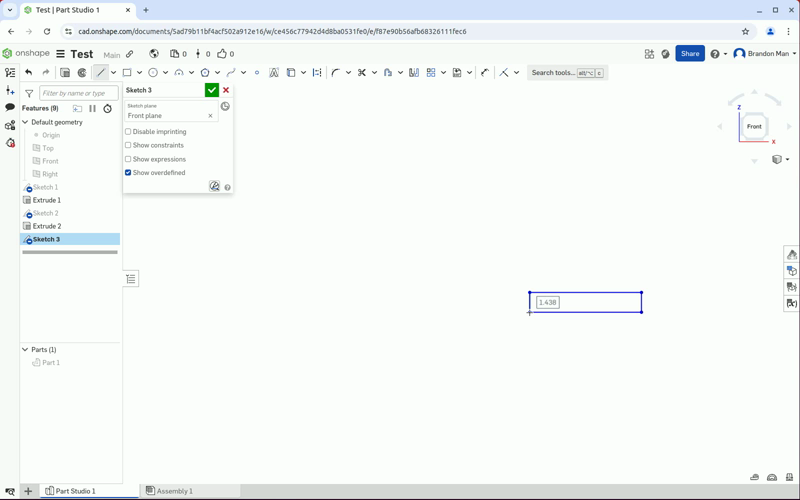
scroll(-6)
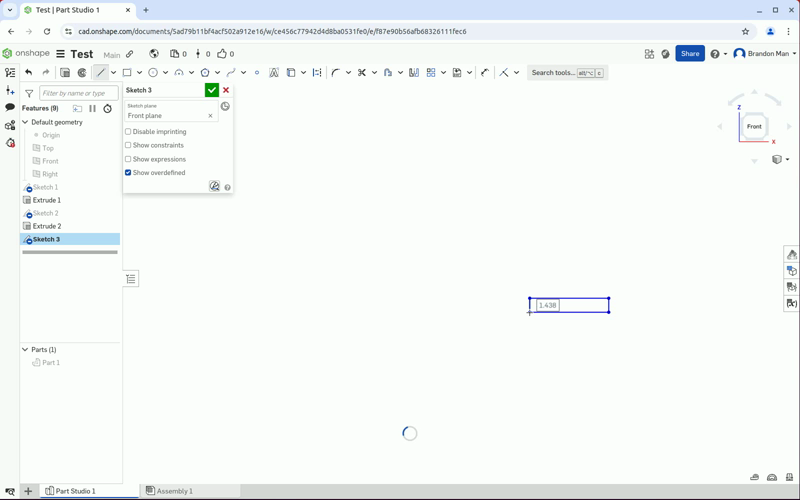
scroll(-6)
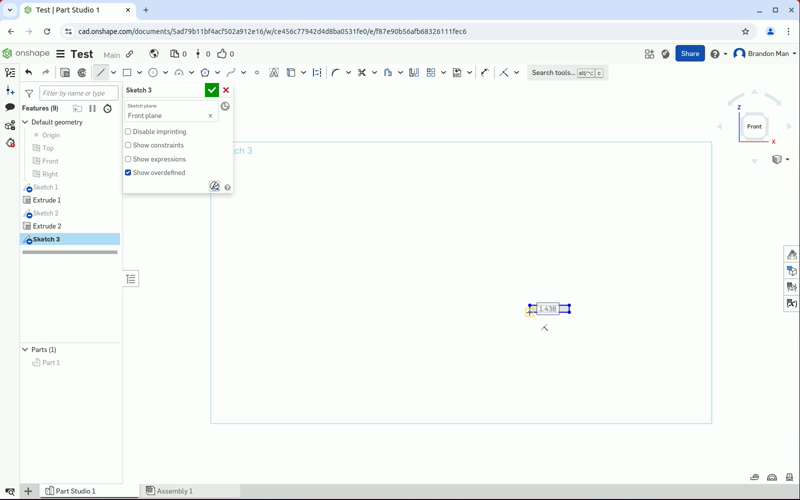
key(esc)
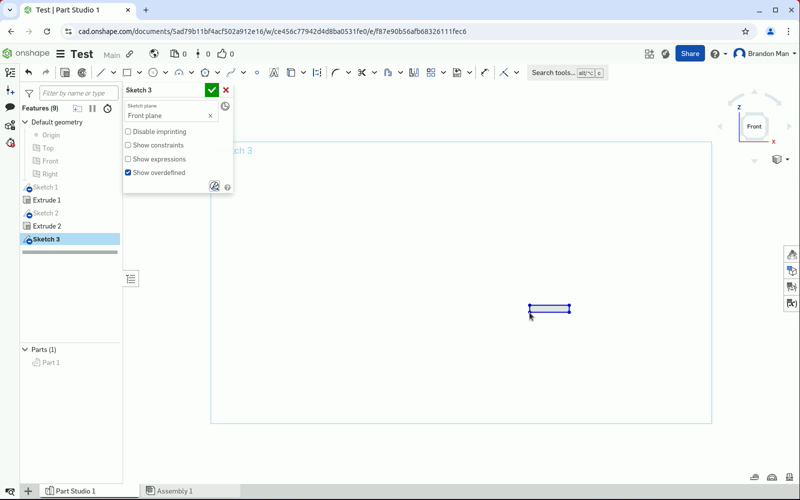
mouse_move(540, 305)
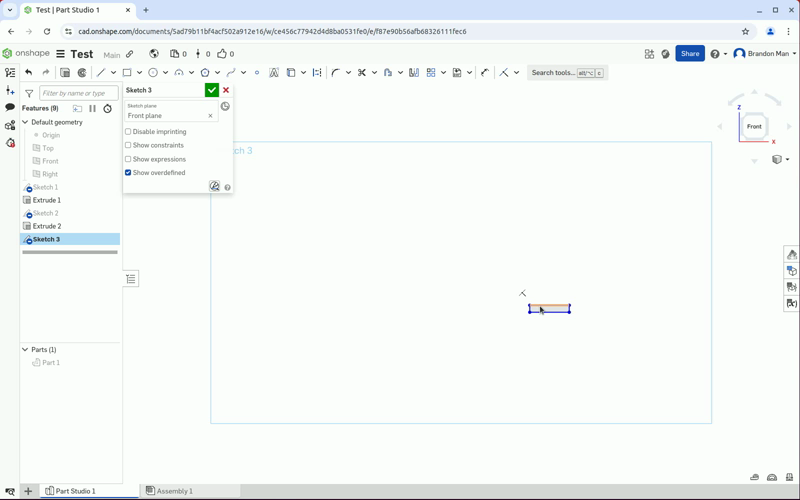
scroll(6)
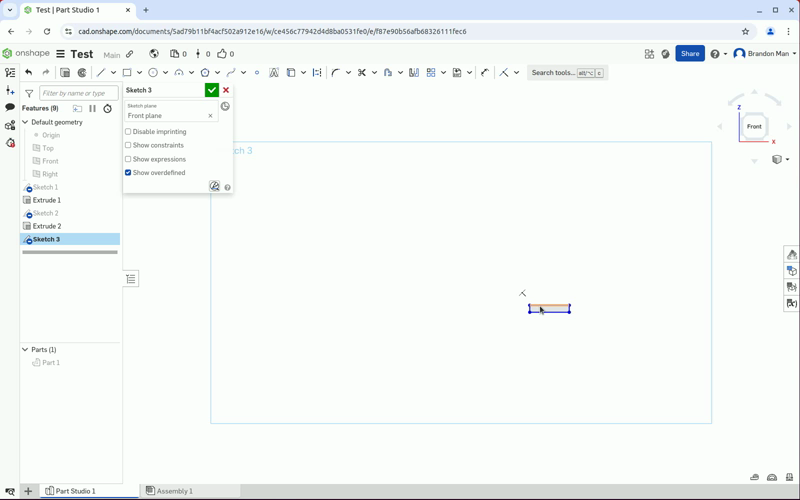
scroll(6)
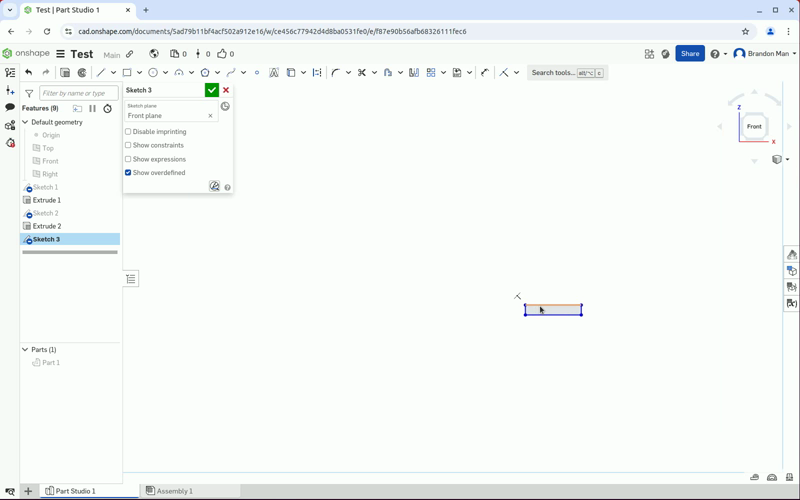
scroll(6)
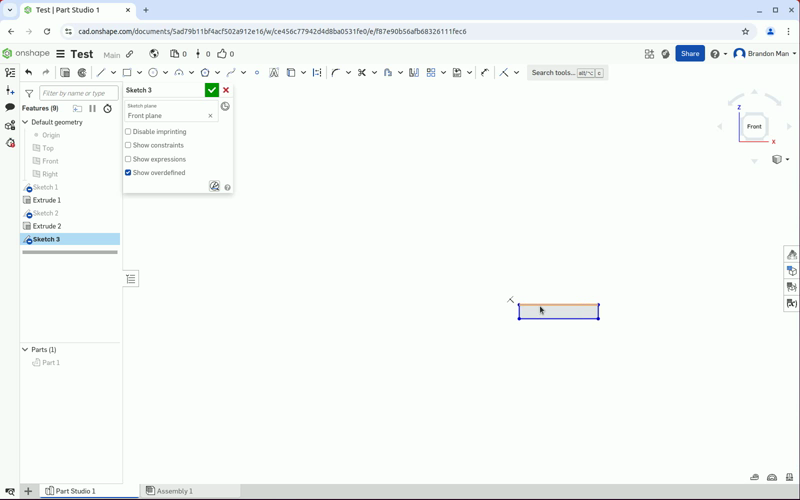
scroll(6)
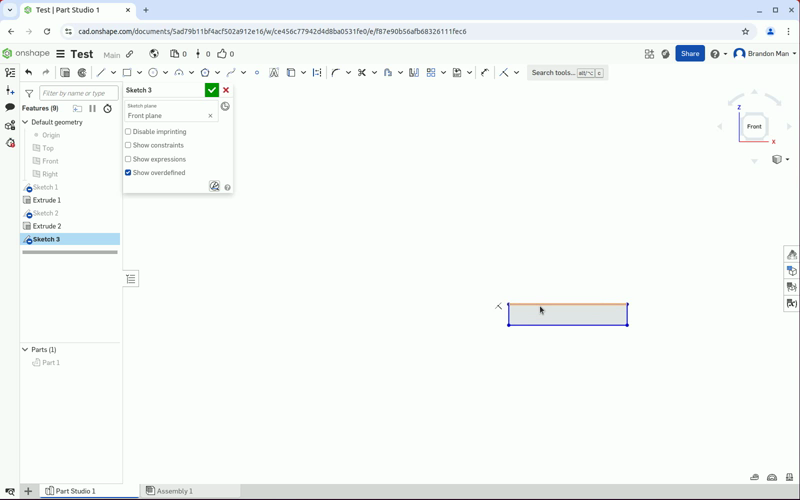
scroll(6)
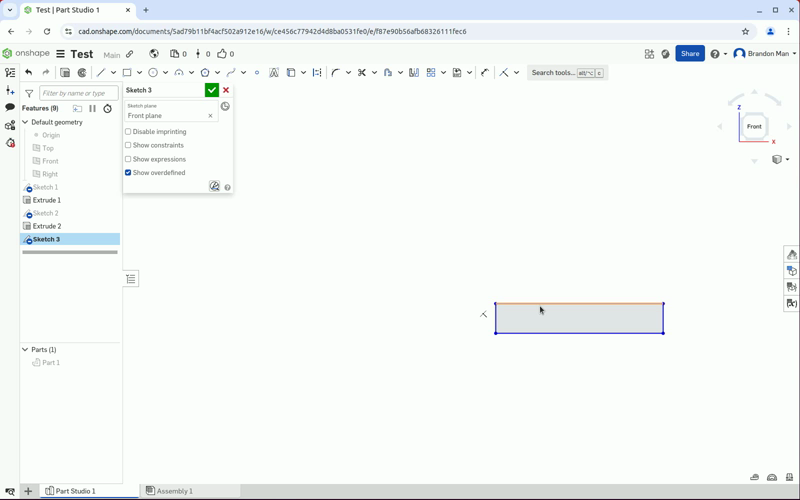
scroll(6)
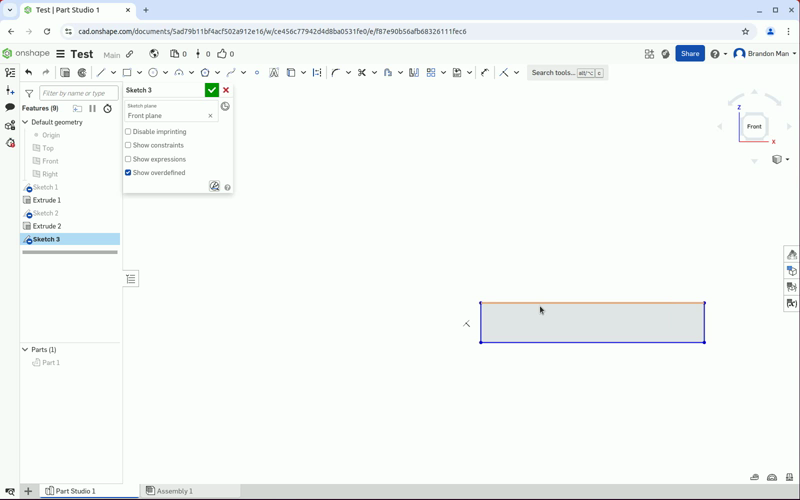
scroll(6)
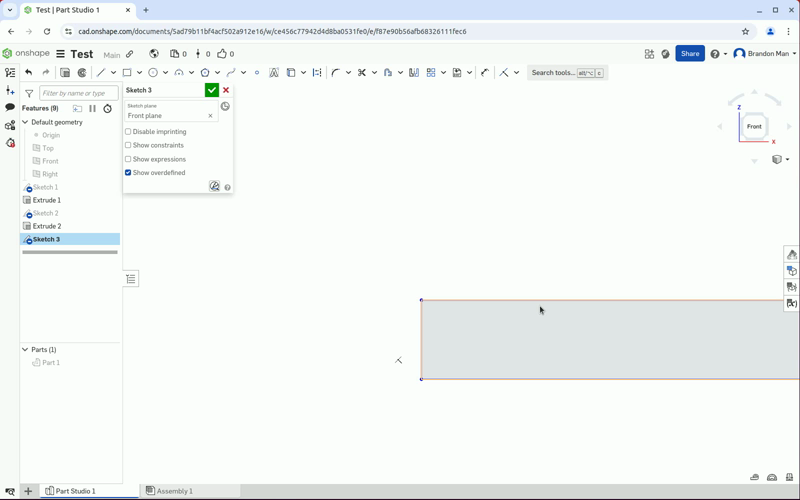
click(540, 305)
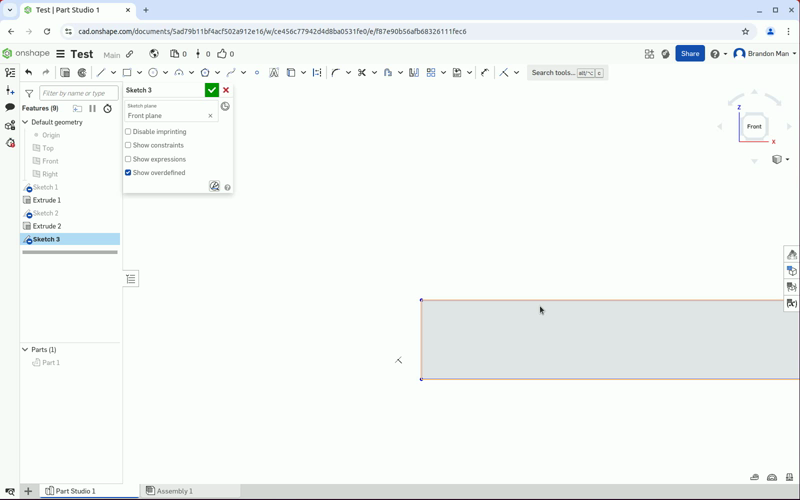
scroll(-6)
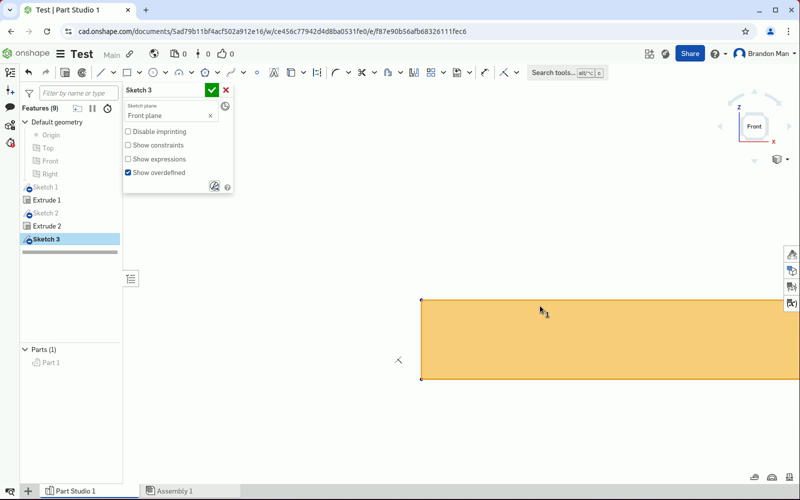
scroll(-6)
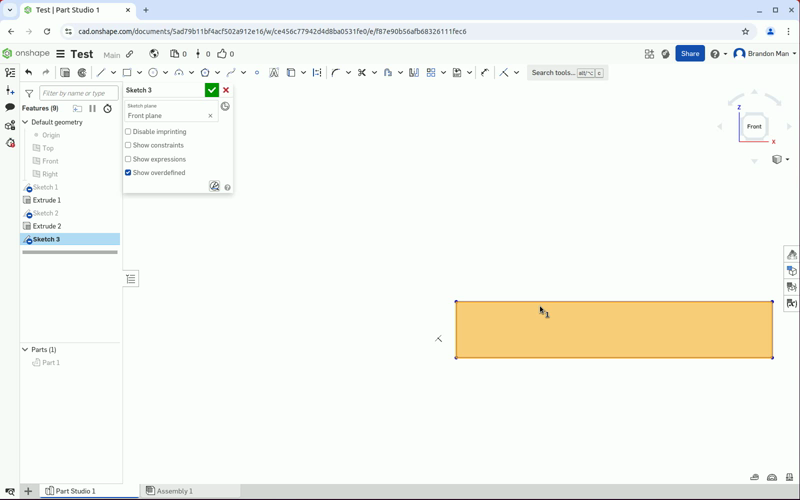
scroll(-6)
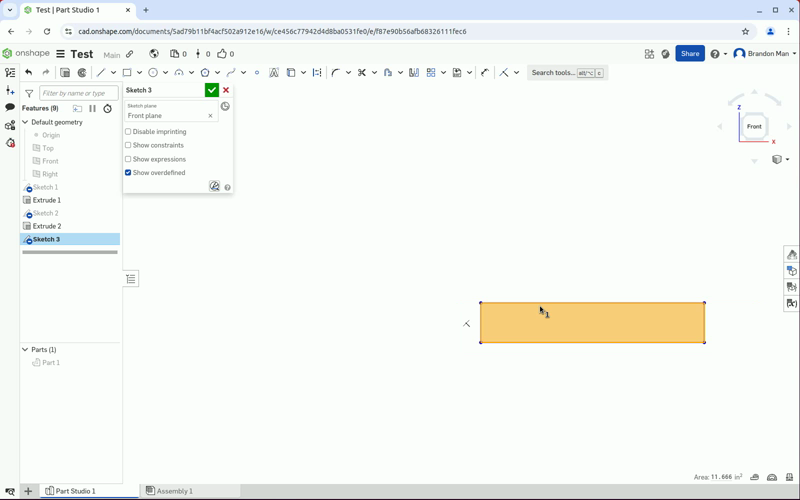
scroll(-6)
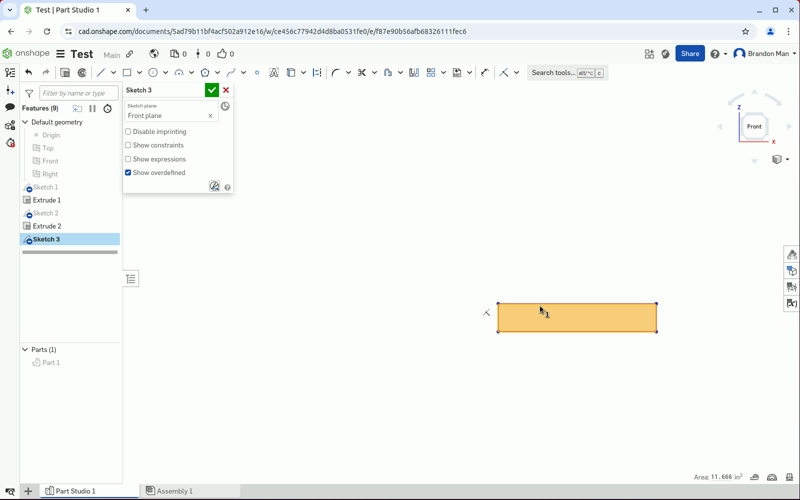
scroll(-6)
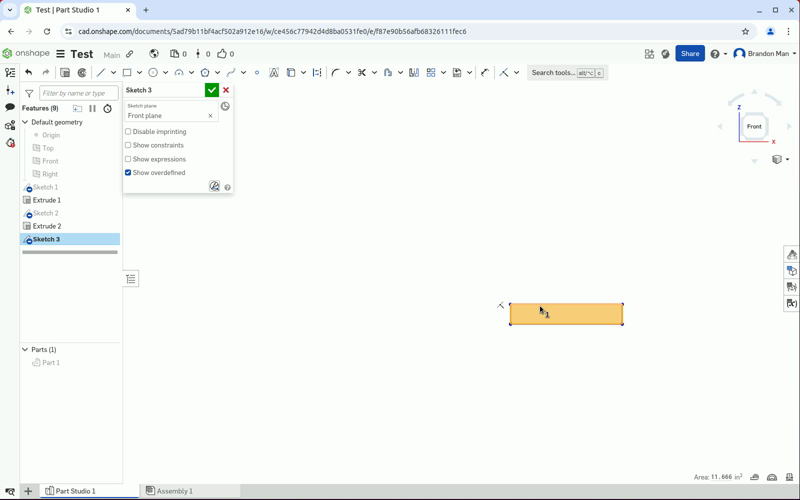
scroll(-6)
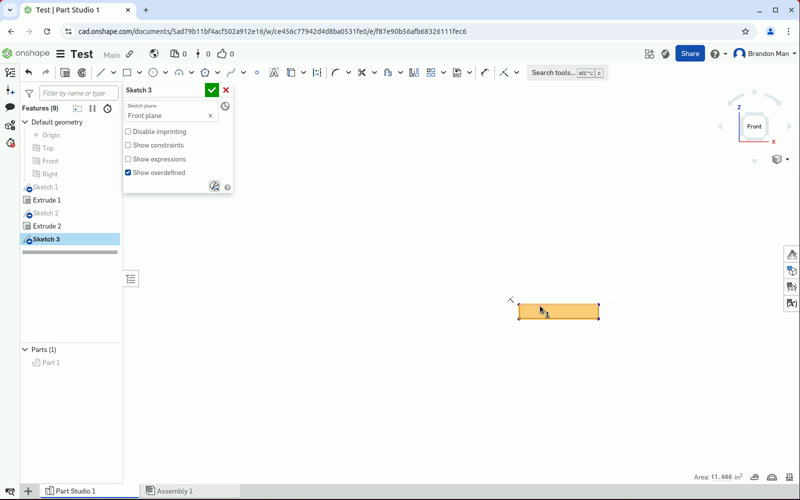
scroll(-6)
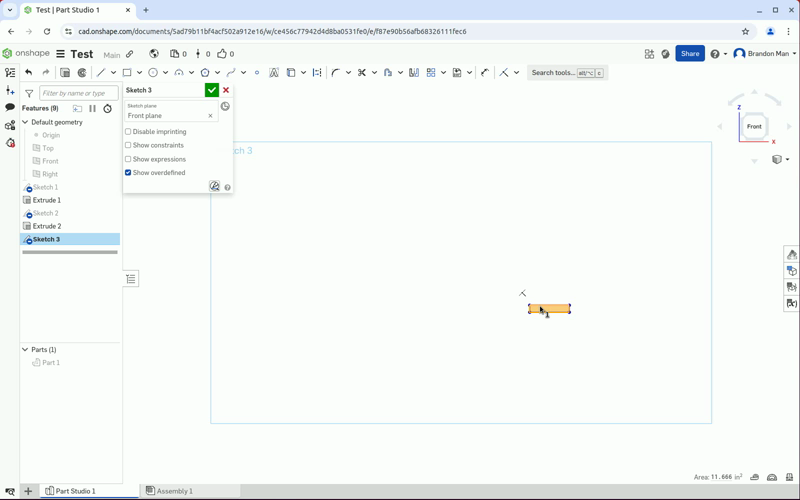
mouse_move(73, 352)
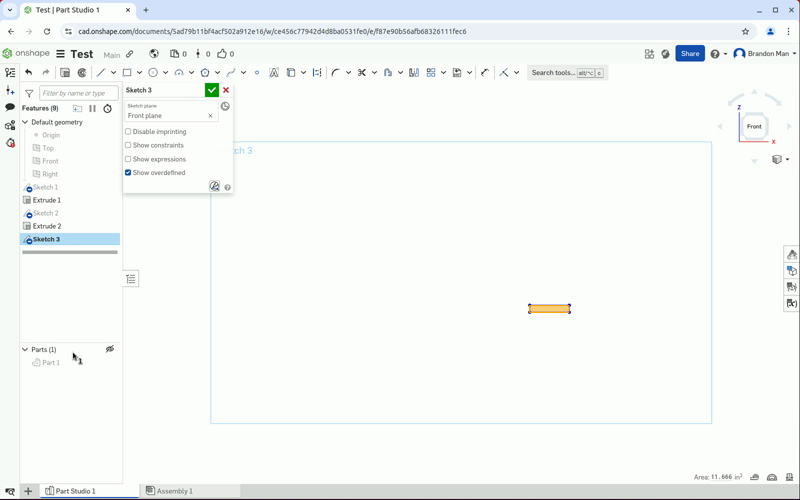
key(shift+y)
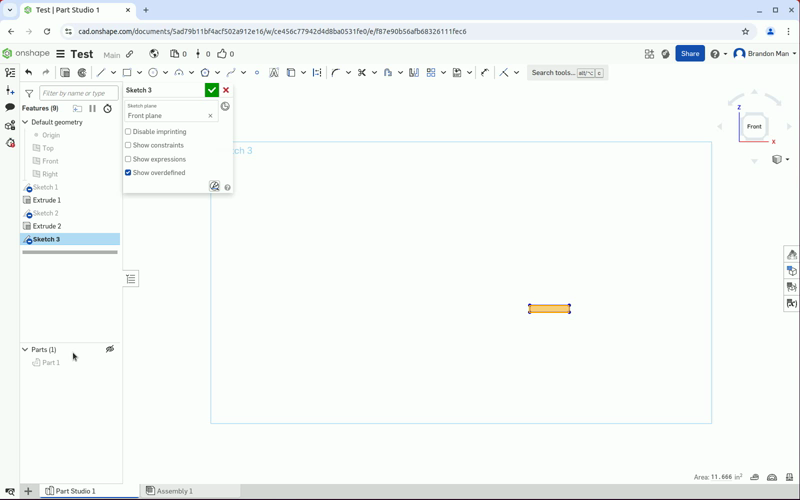
key(shift+e)
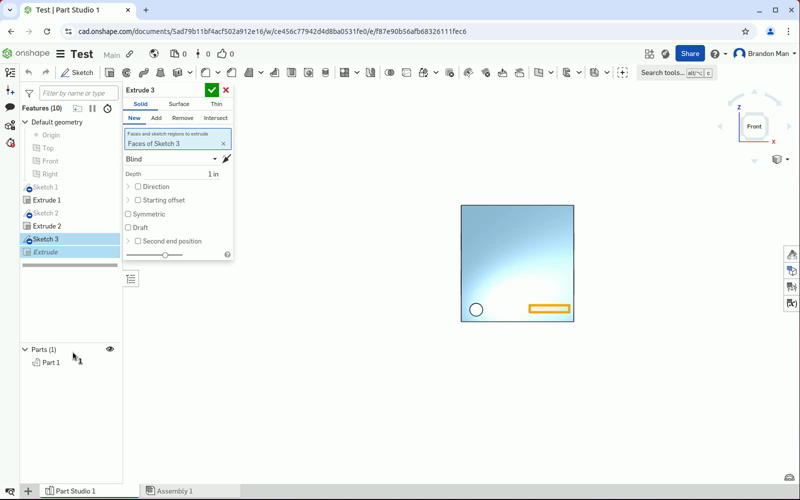
mouse_move(143, 106)
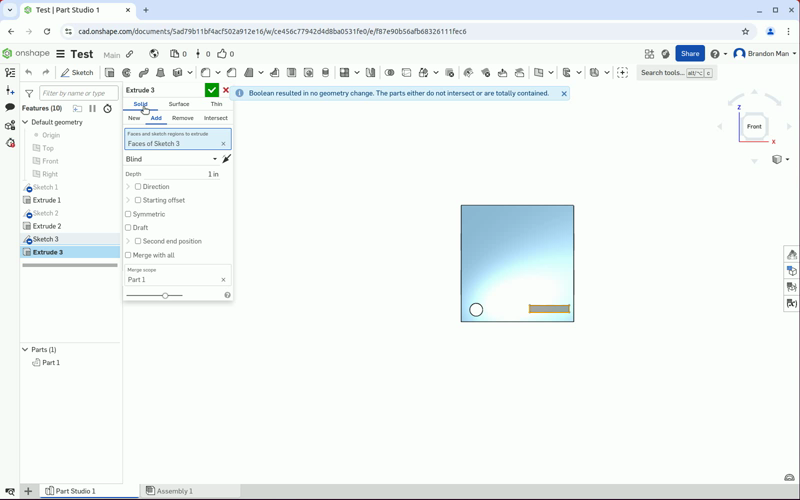
click(143, 106)
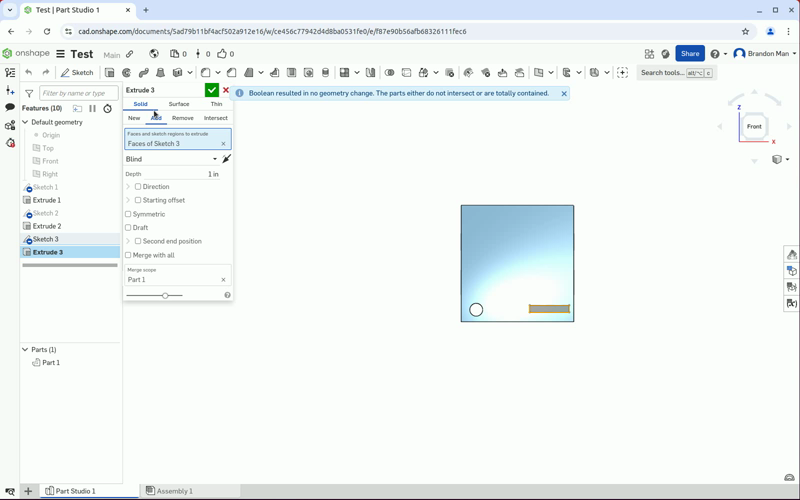
mouse_move(186, 120)
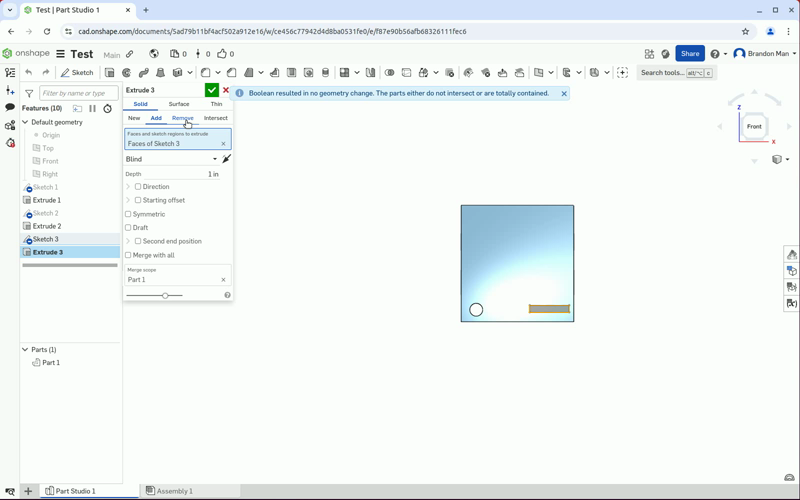
click(186, 120)
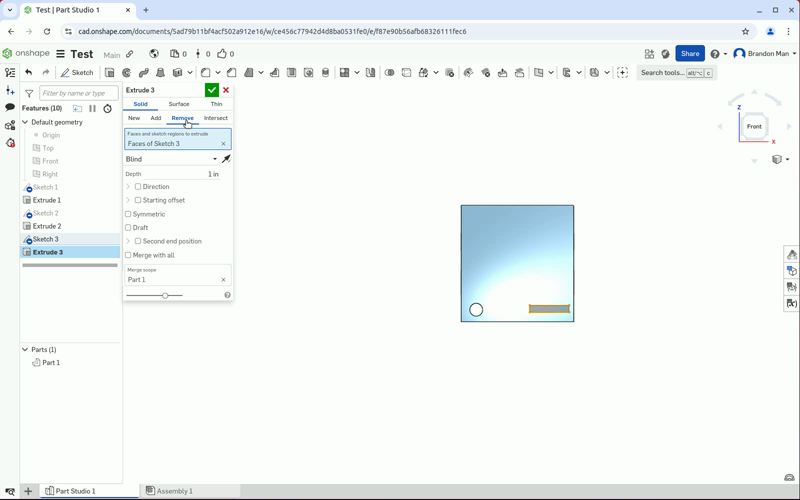
key(tab, 4)
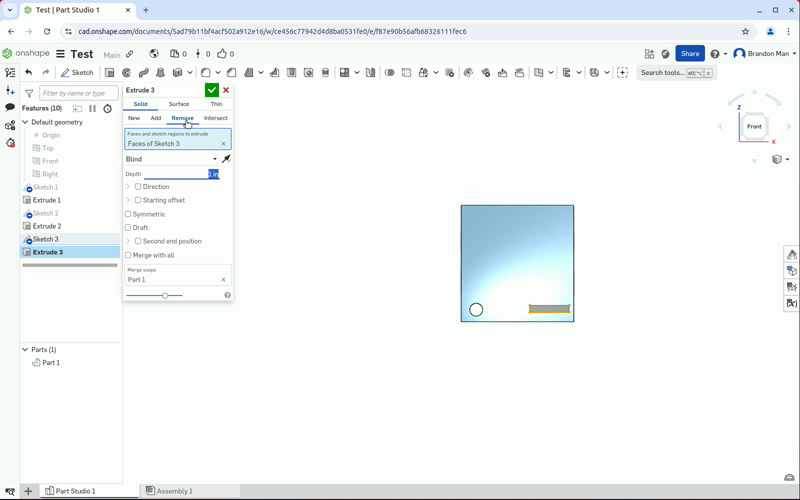
text(-43.328)
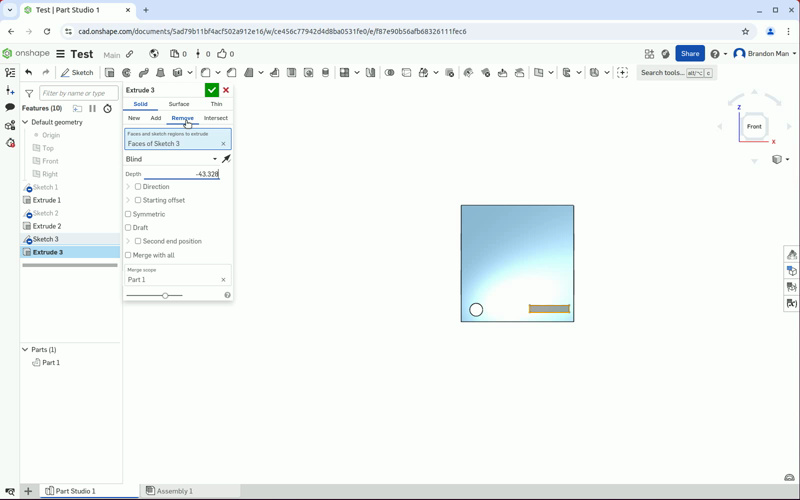
key(tab, 3)
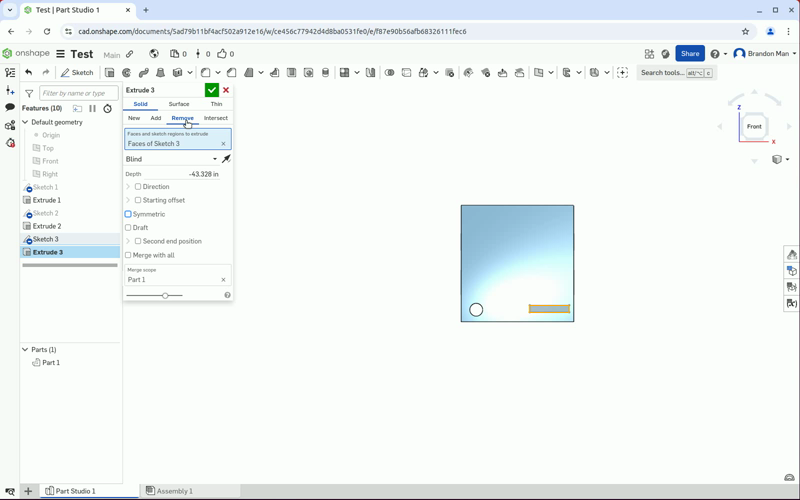
key(space)
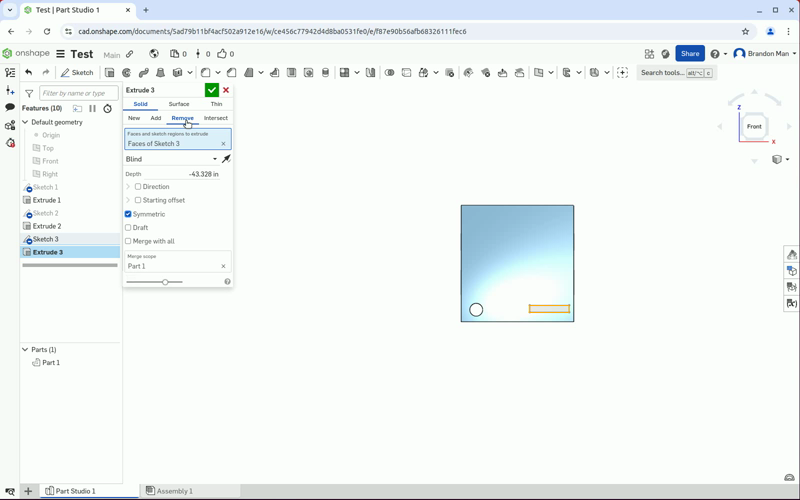
key(tab, 2)
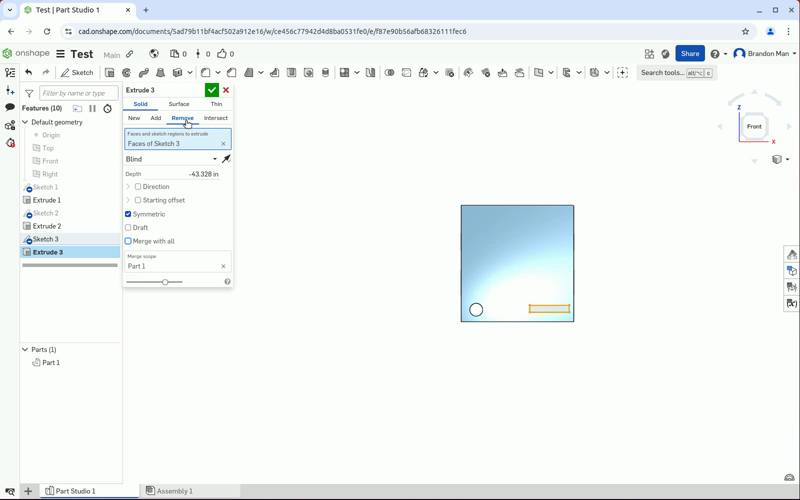
key(space)
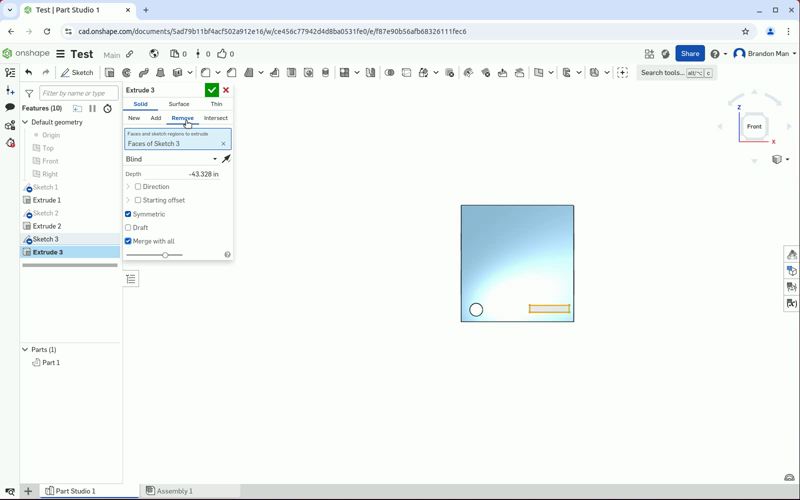
key(enter)
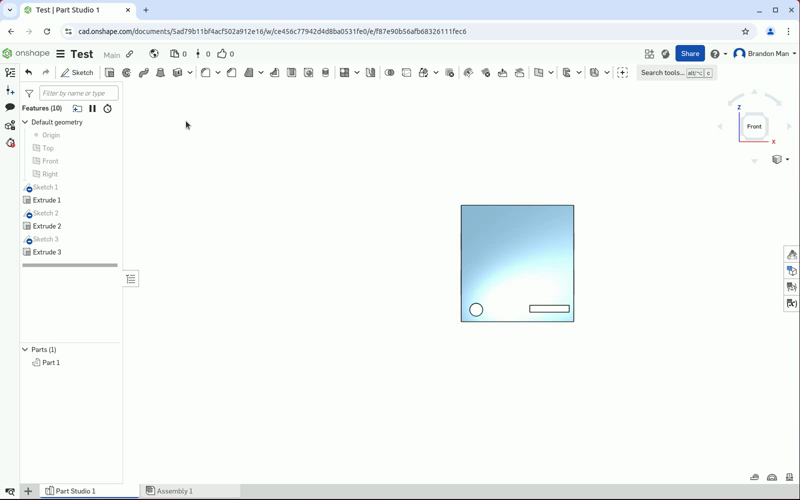
key(shift+h)
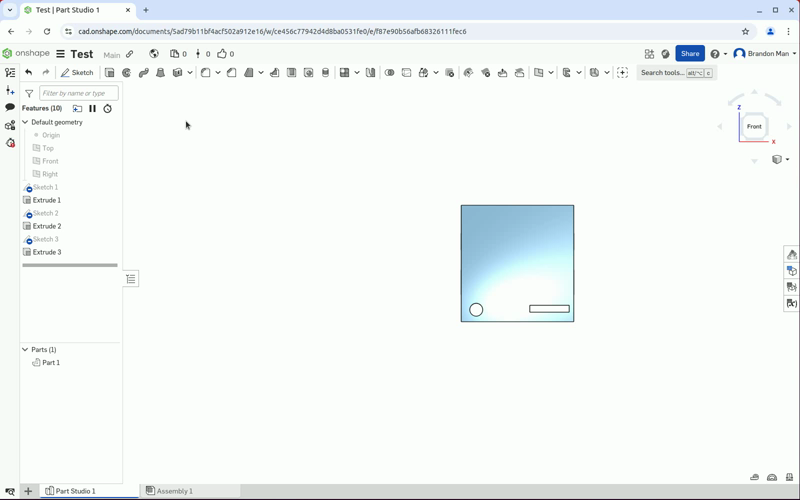
key(shift+h)
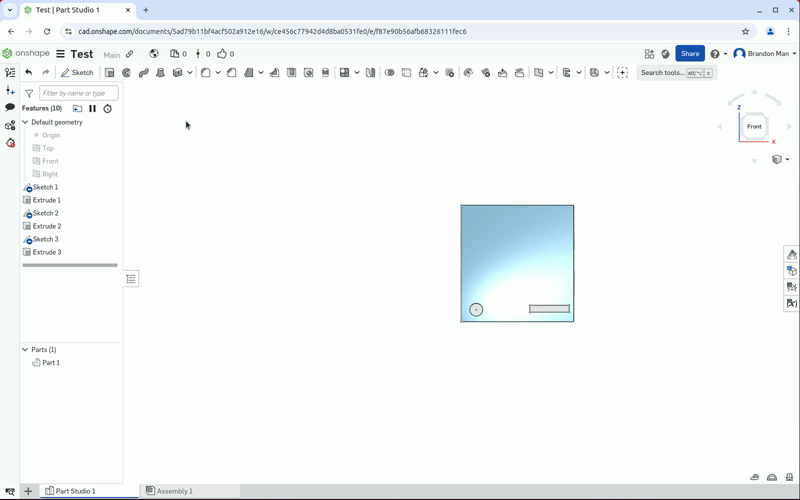
key(shift+7)
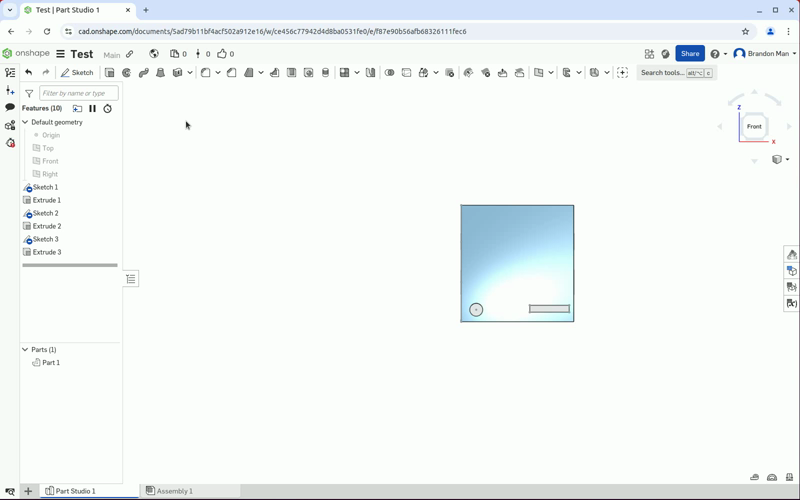
key(left, 2)
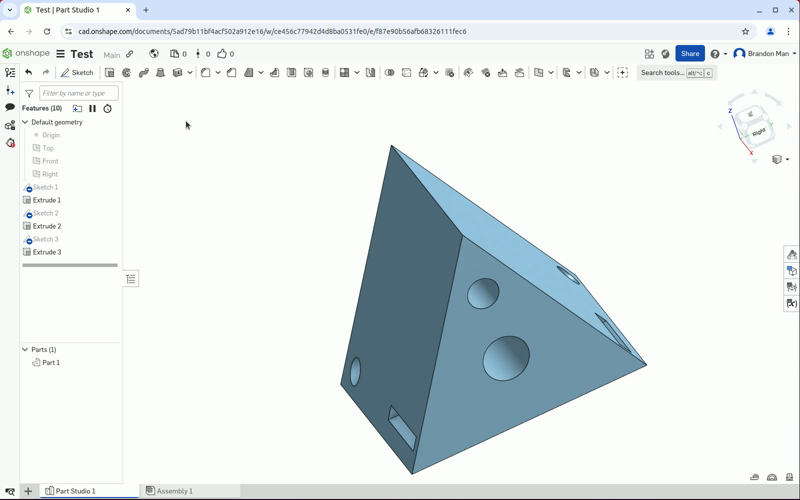
key(down, 2)
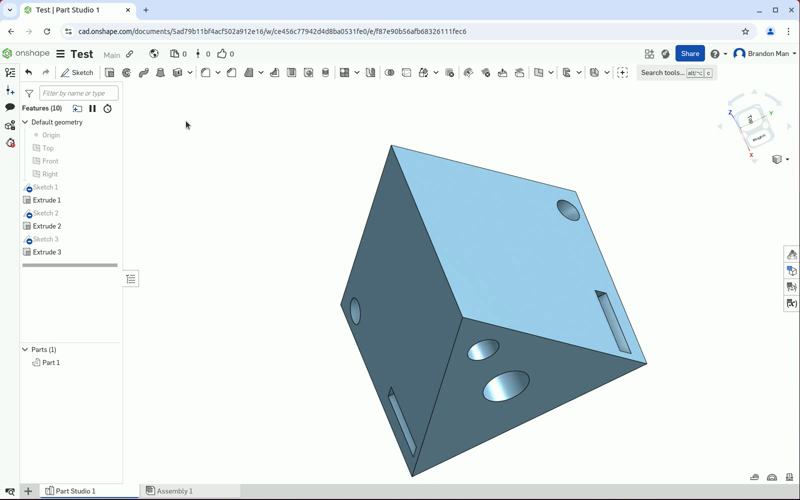
key(up, 2)
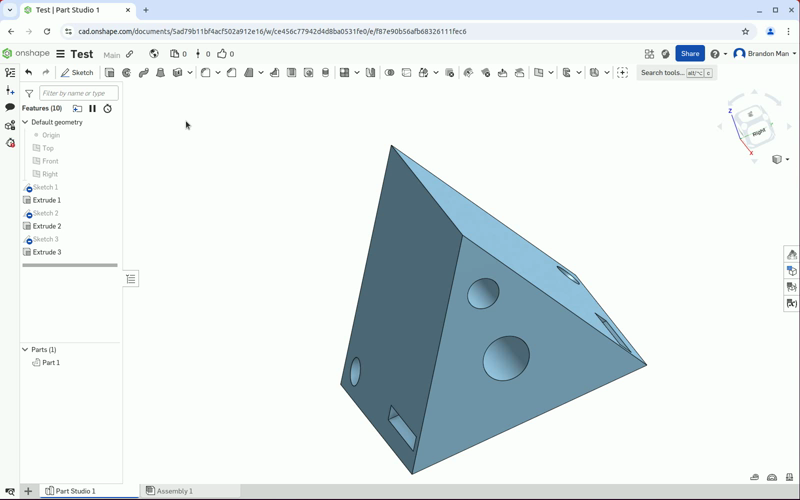
key(right, 2)
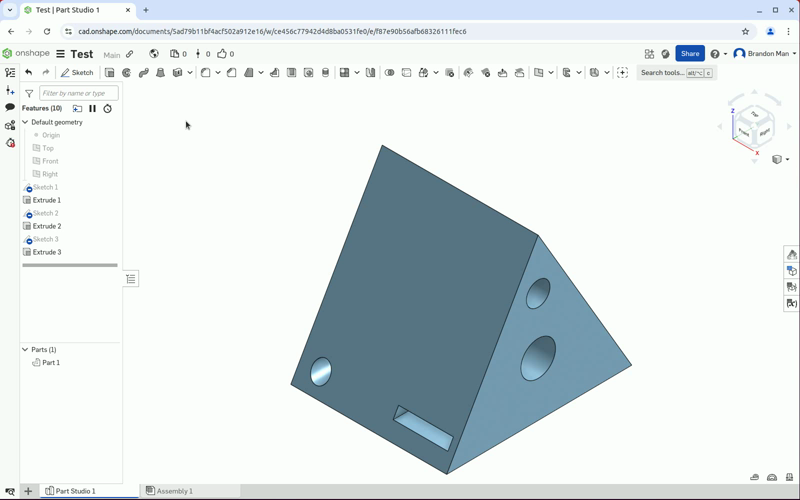
mouse_move(73, 189)
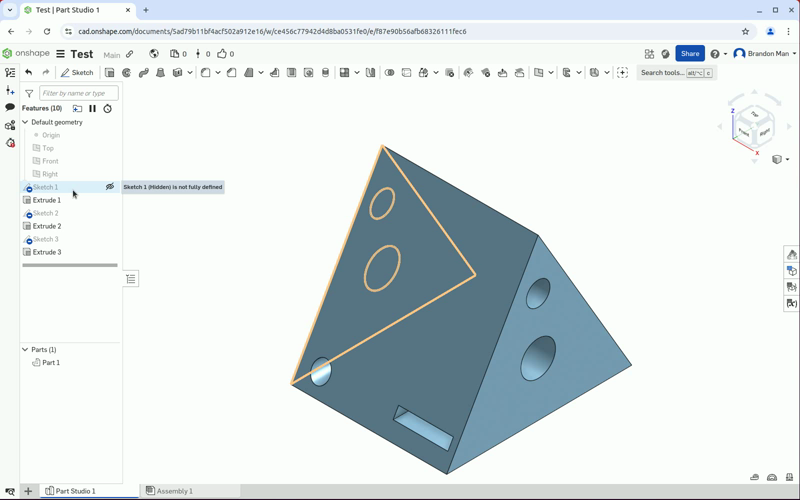
click(73, 189)